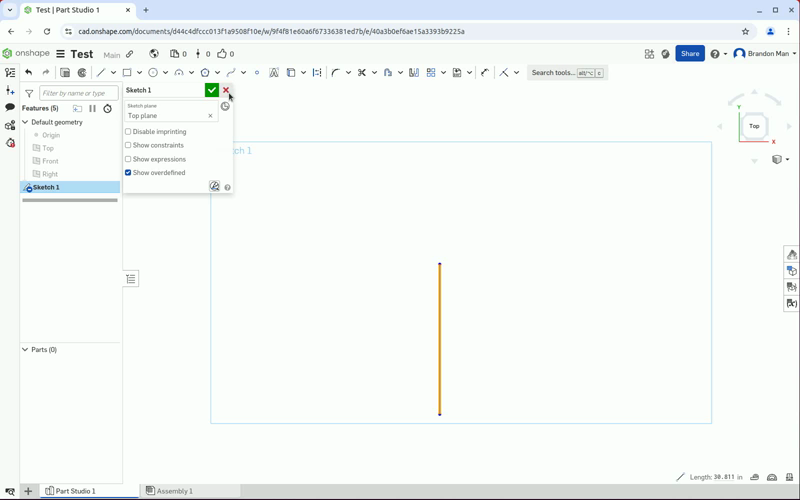
key(shift+h)
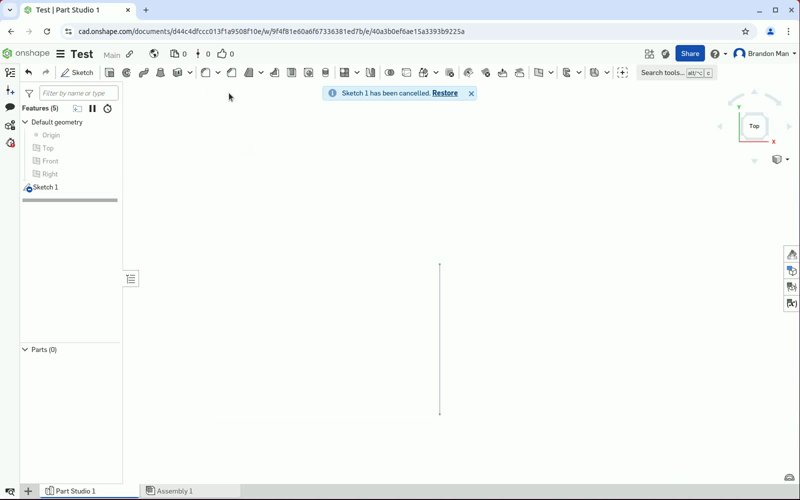
key(shift+s)
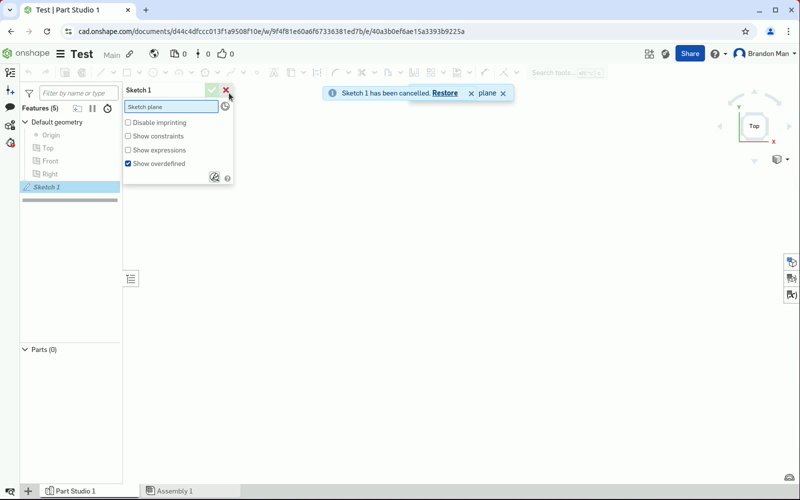
mouse_move(73, 150)
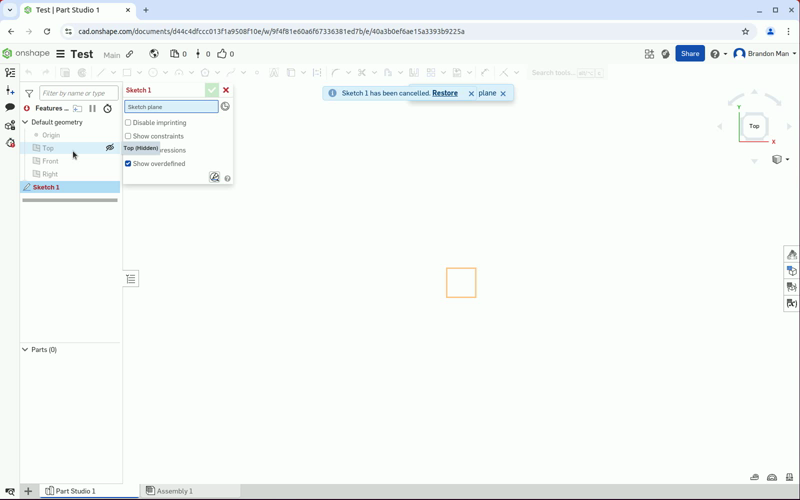
click(73, 150)
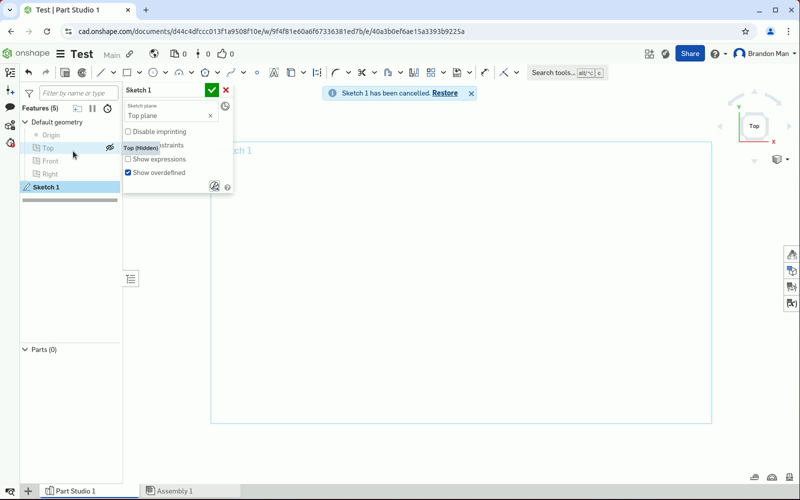
mouse_move(73, 352)
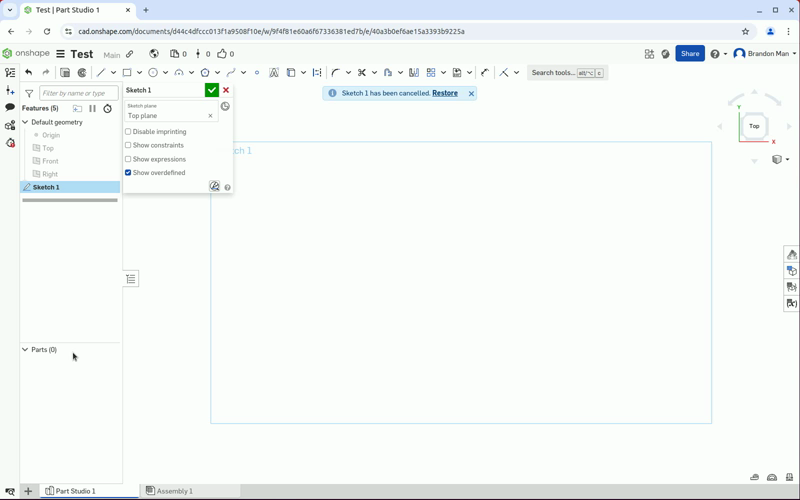
key(y)
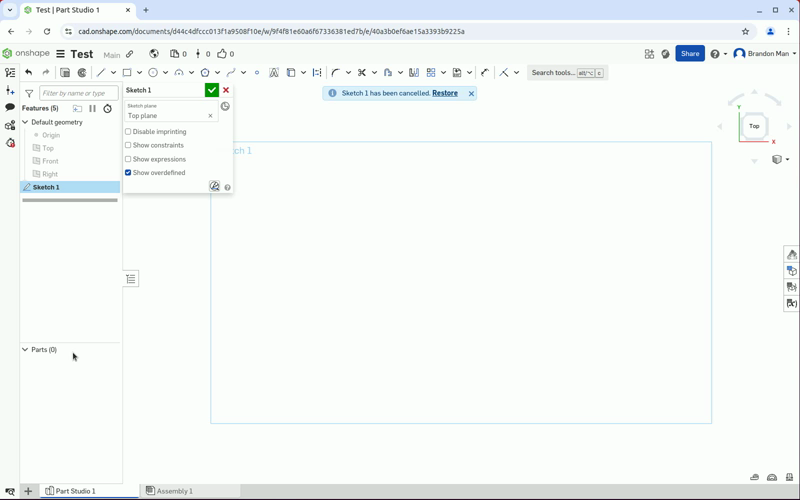
key(l)
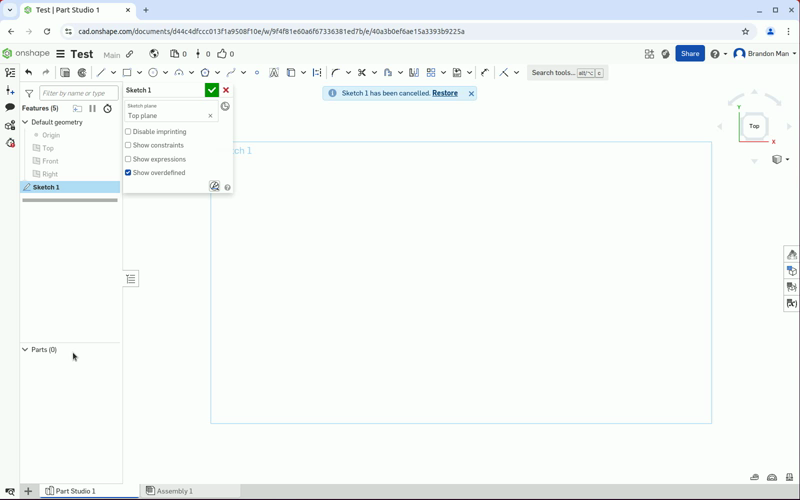
key_down(shift)
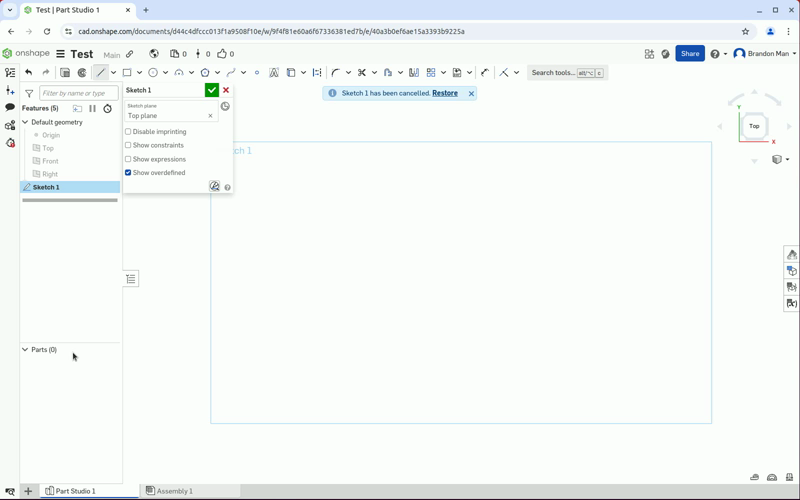
mouse_move(371, 395)
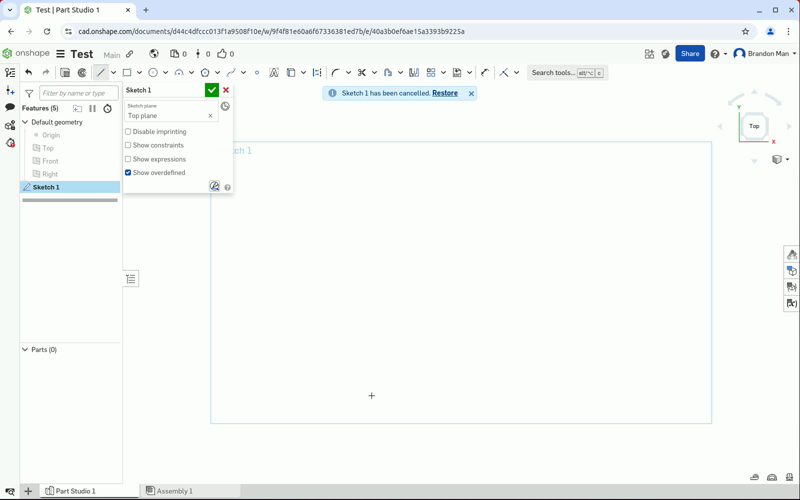
click(371, 395)
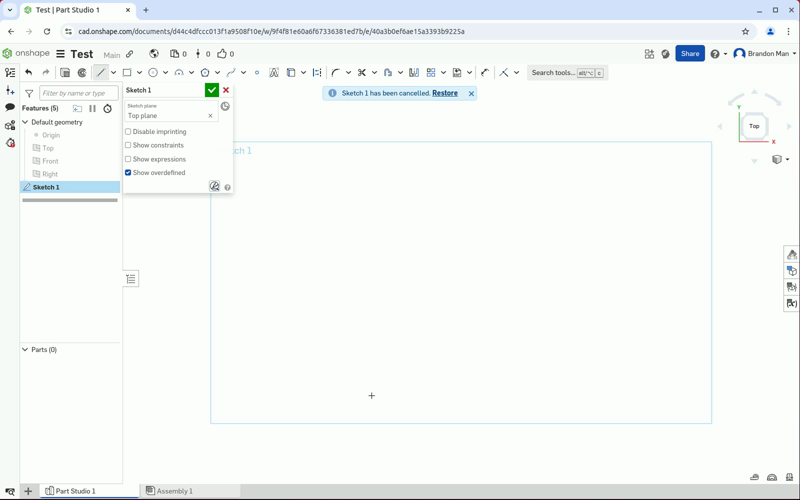
key_up(shift)
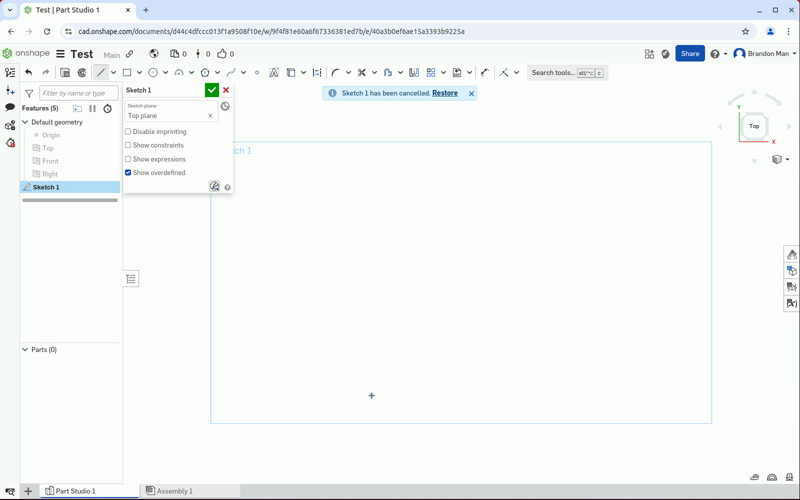
key_down(shift)
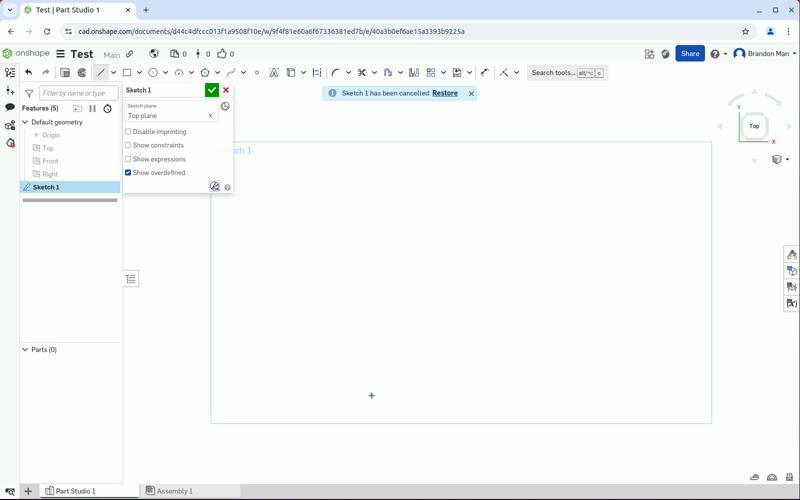
mouse_move(548, 395)
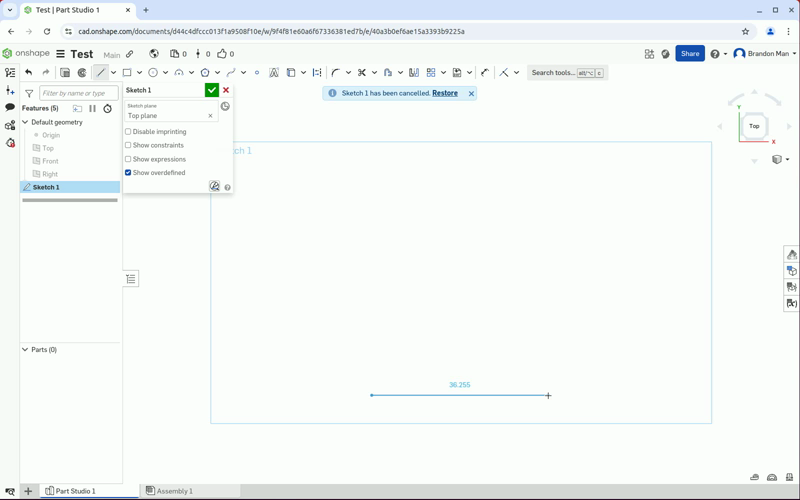
click(548, 395)
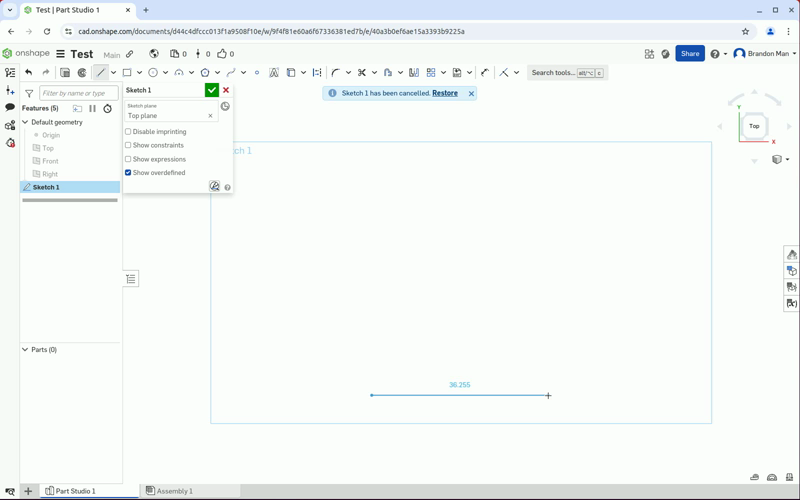
key_up(shift)
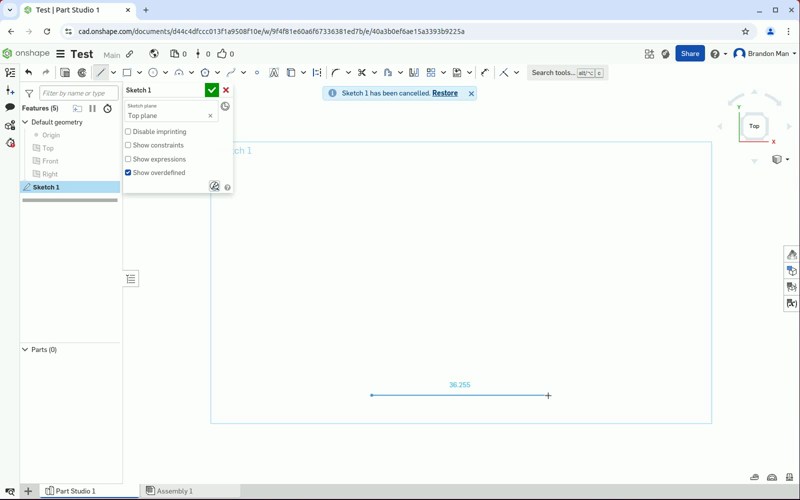
key_down(shift)
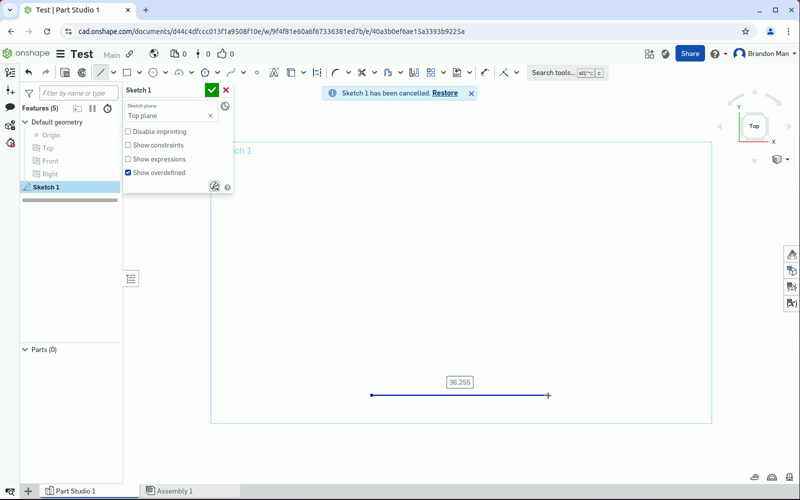
mouse_move(548, 171)
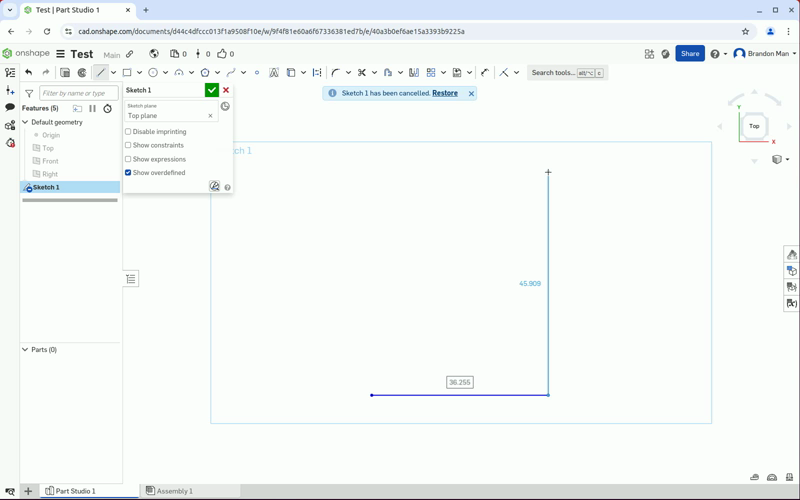
click(548, 171)
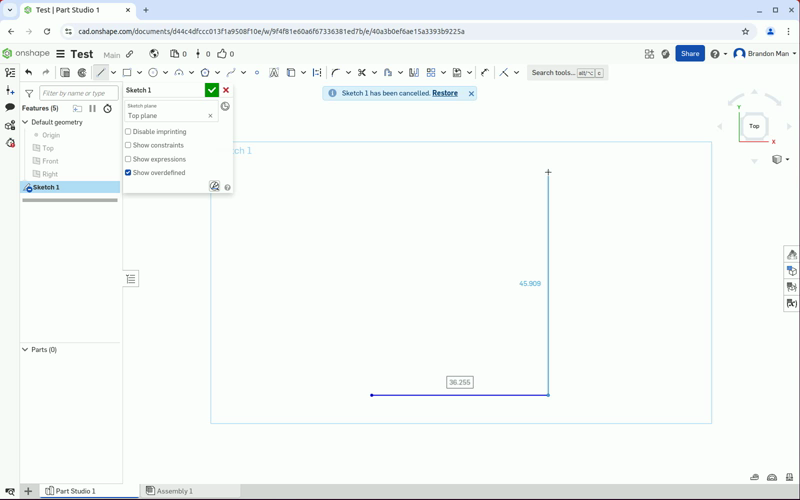
key_up(shift)
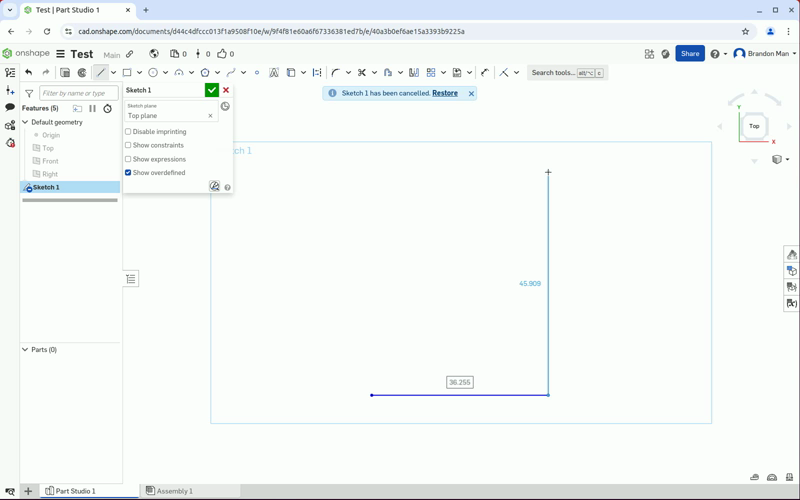
key_down(shift)
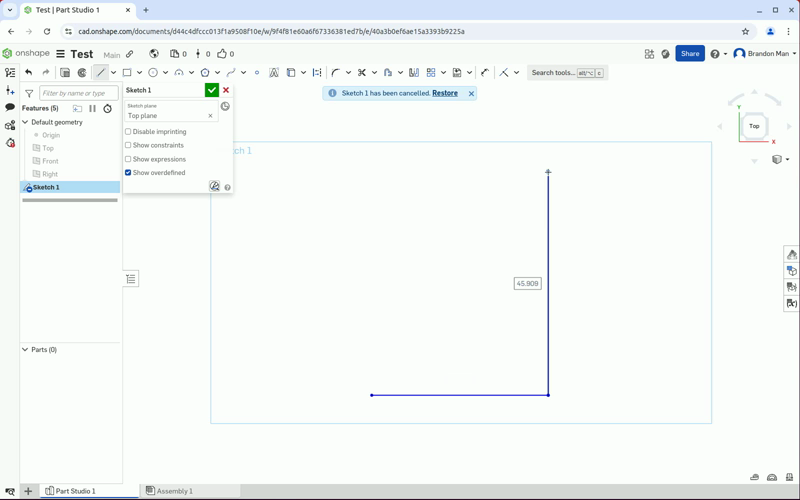
mouse_move(371, 171)
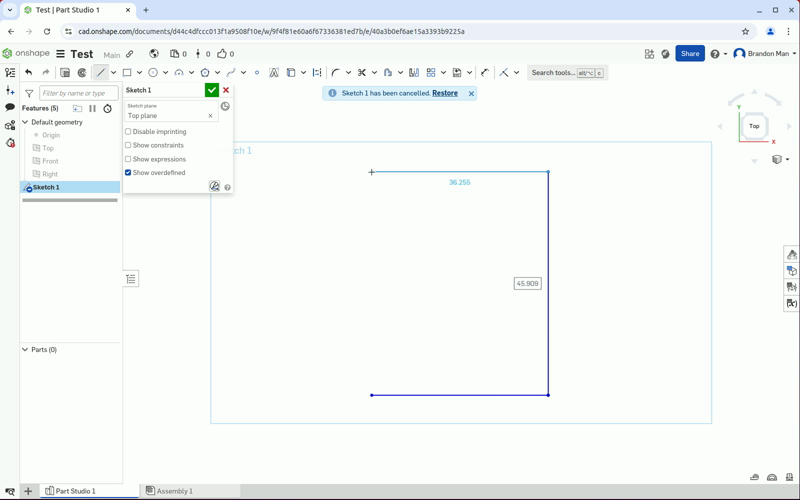
click(371, 171)
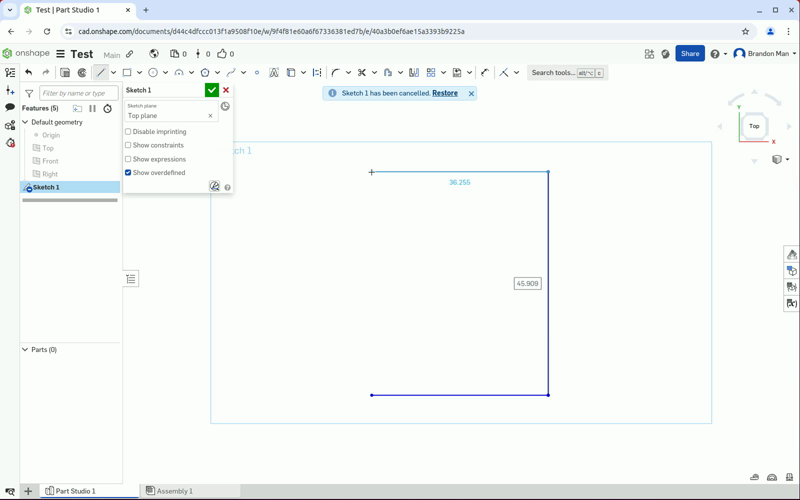
key_up(shift)
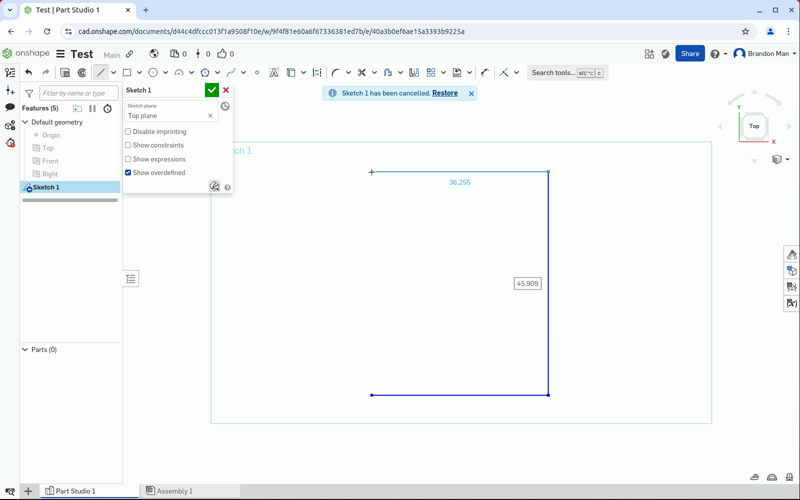
key_down(shift)
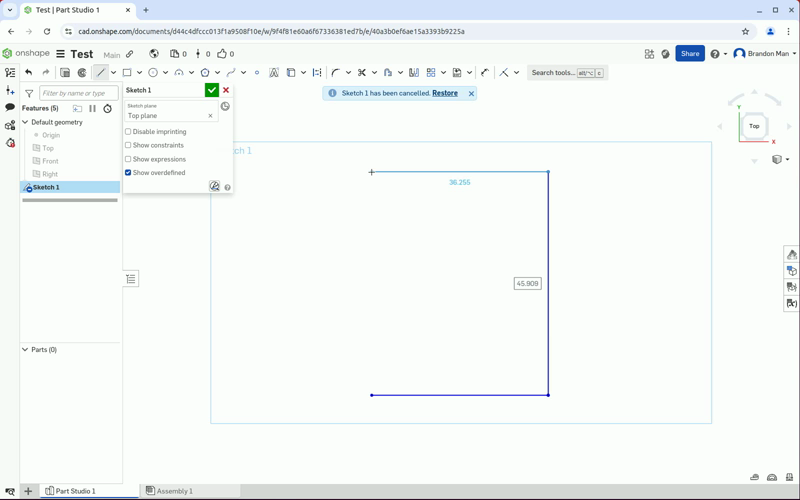
mouse_move(371, 395)
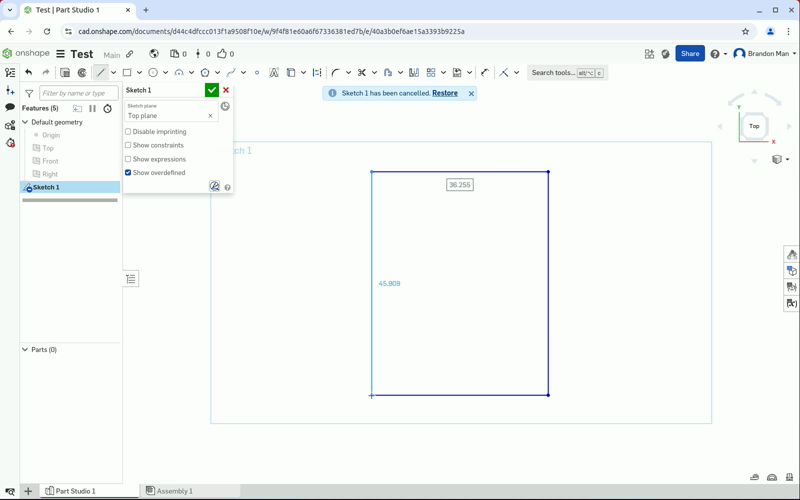
key_up(shift)
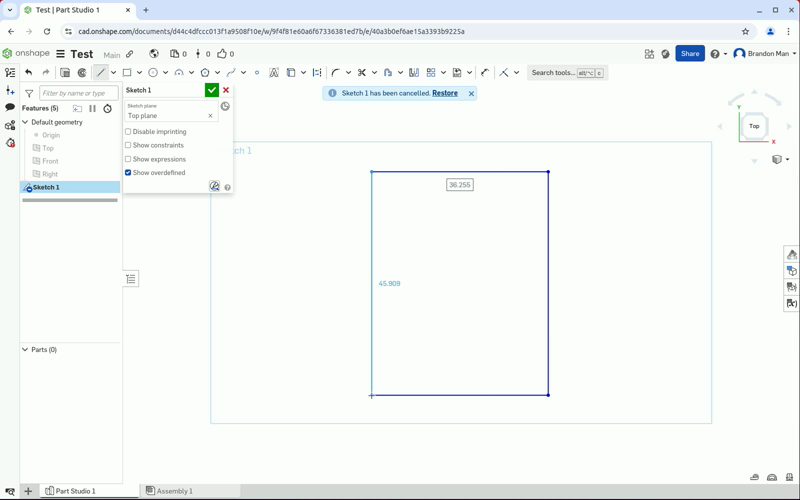
click(371, 395)
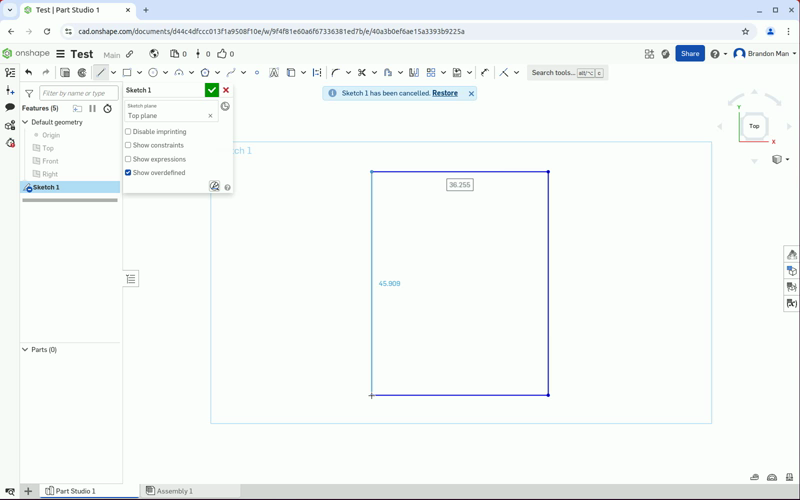
key(esc)
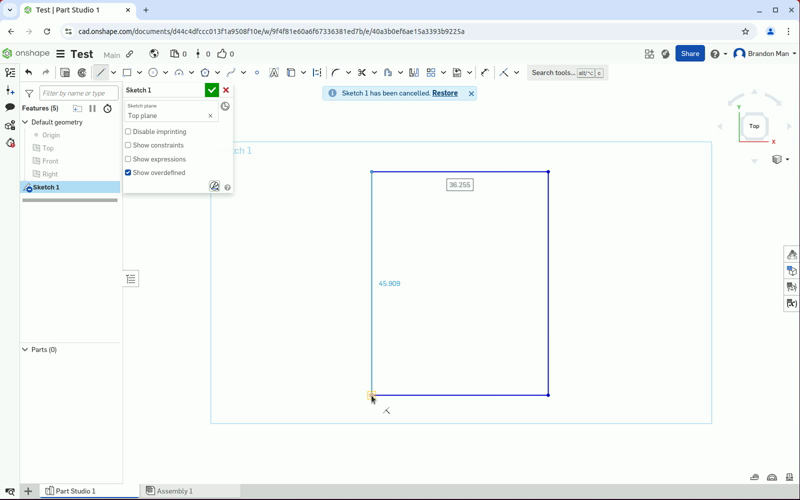
mouse_move(455, 296)
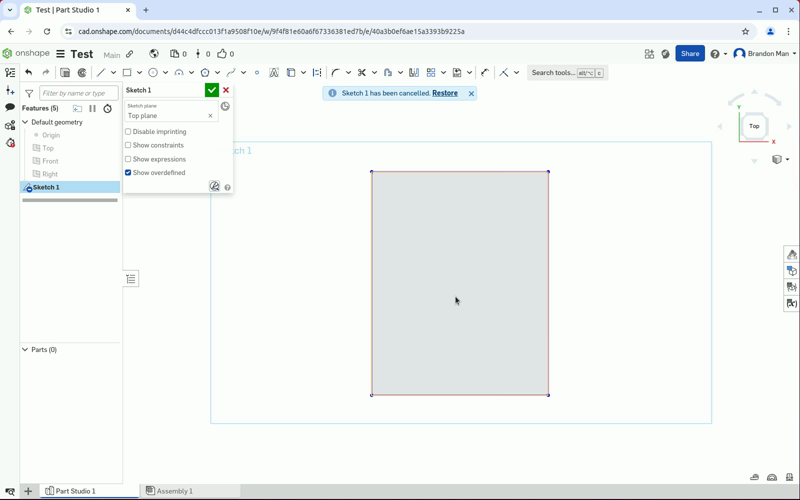
click(455, 296)
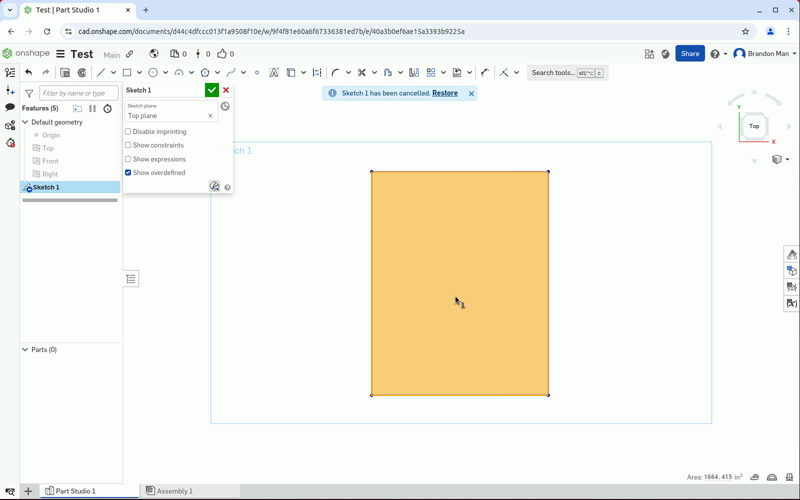
mouse_move(73, 352)
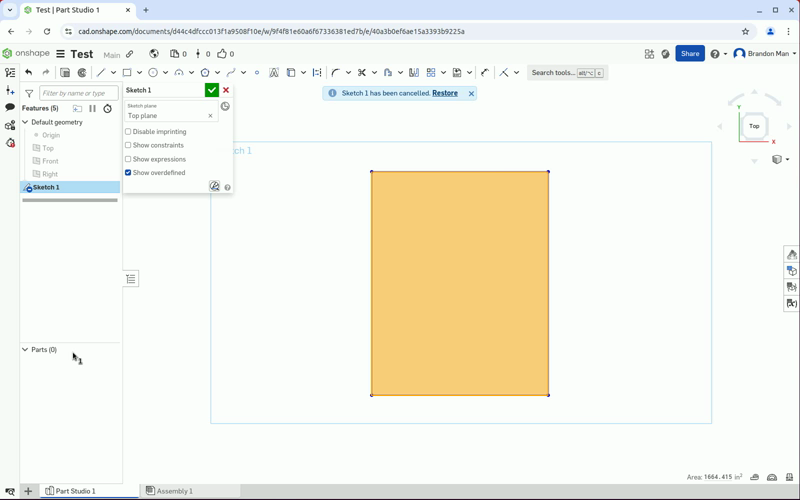
key(shift+y)
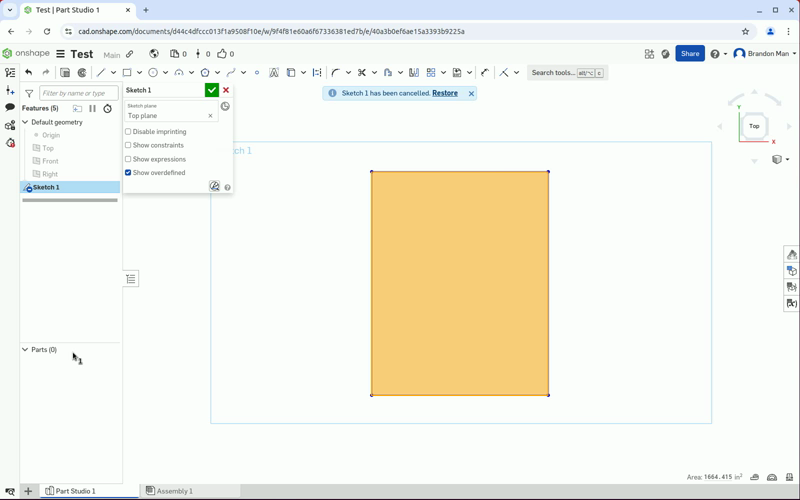
key(shift+e)
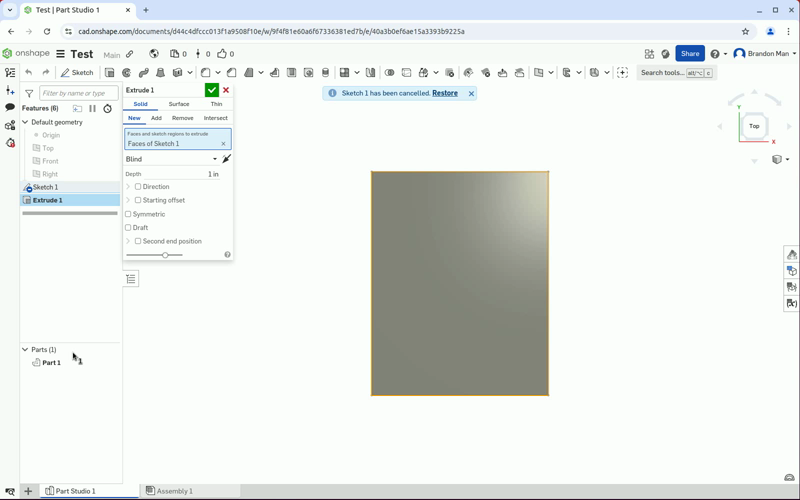
mouse_move(143, 106)
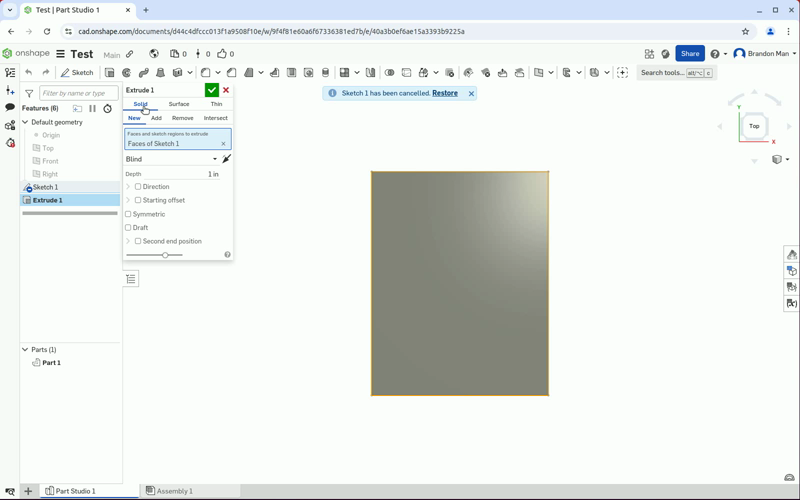
click(143, 106)
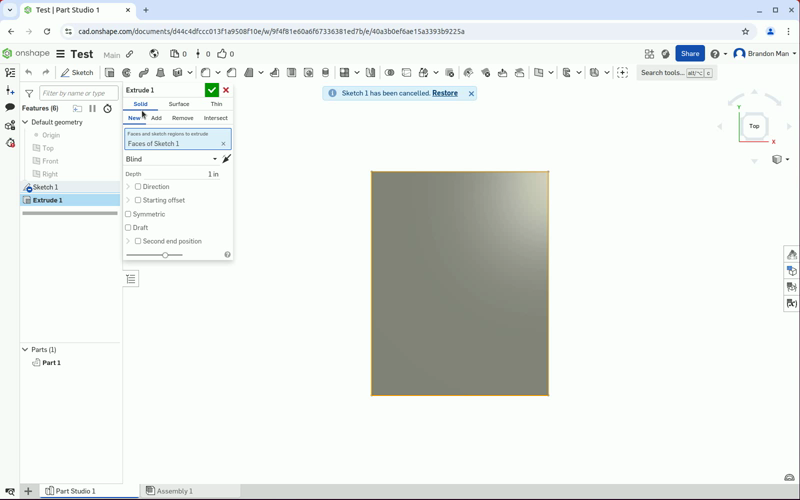
mouse_move(137, 120)
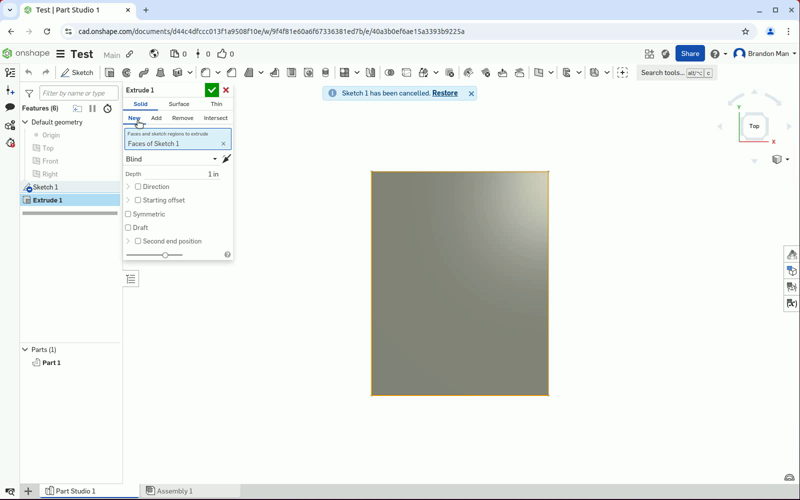
click(137, 120)
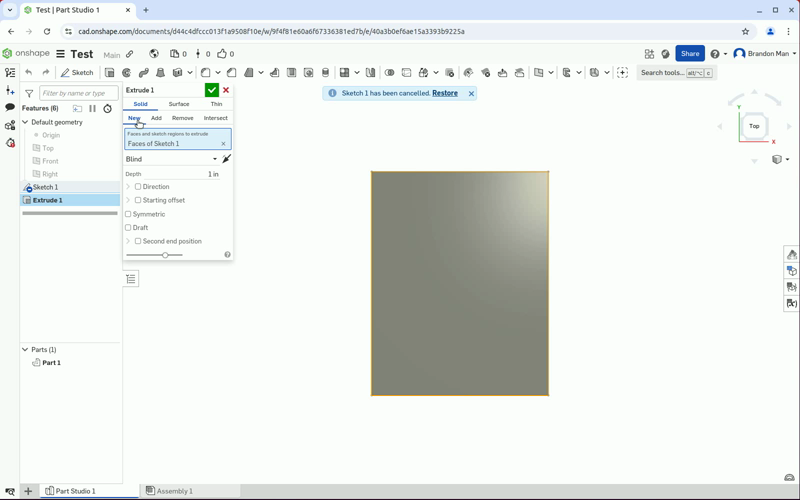
key(tab, 4)
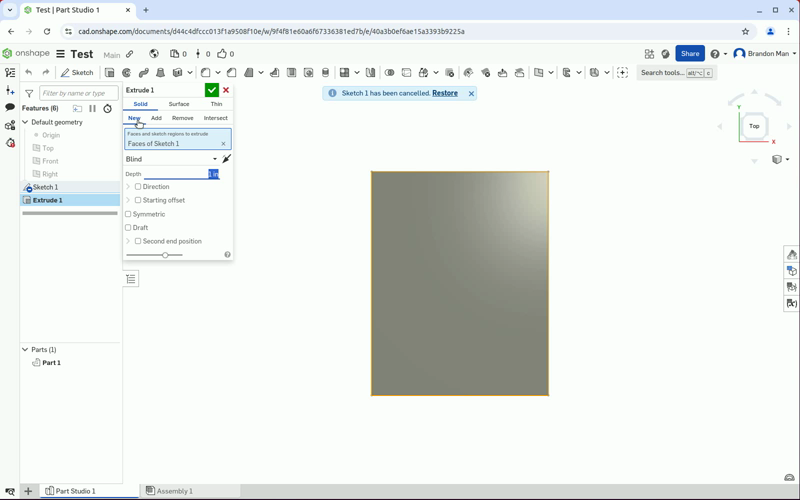
text(0.481)
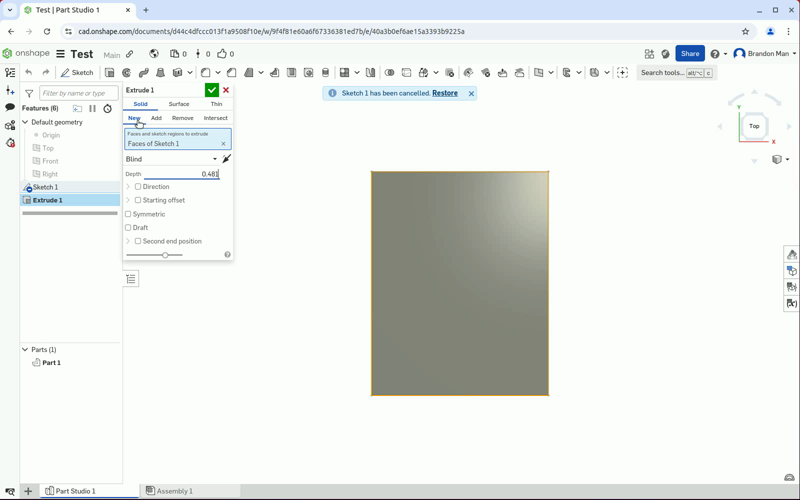
key(enter)
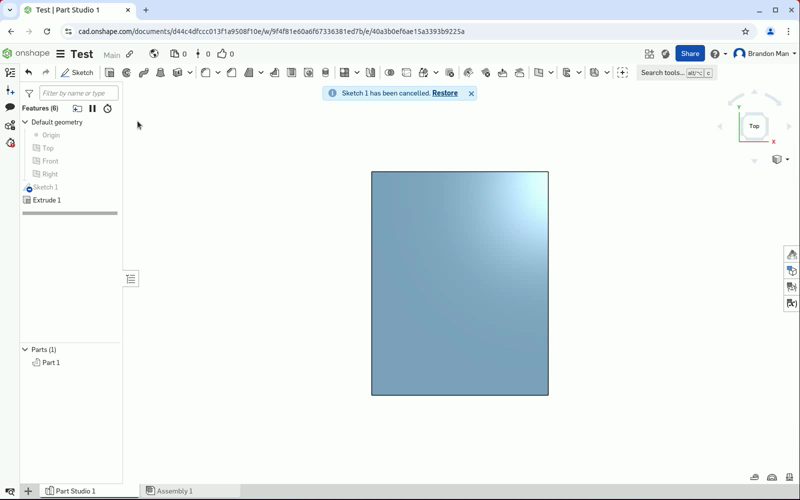
key(shift+h)
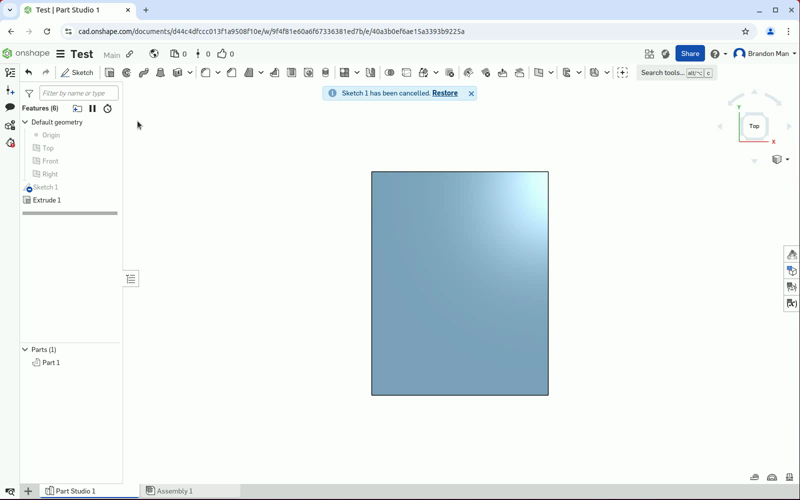
key(shift+h)
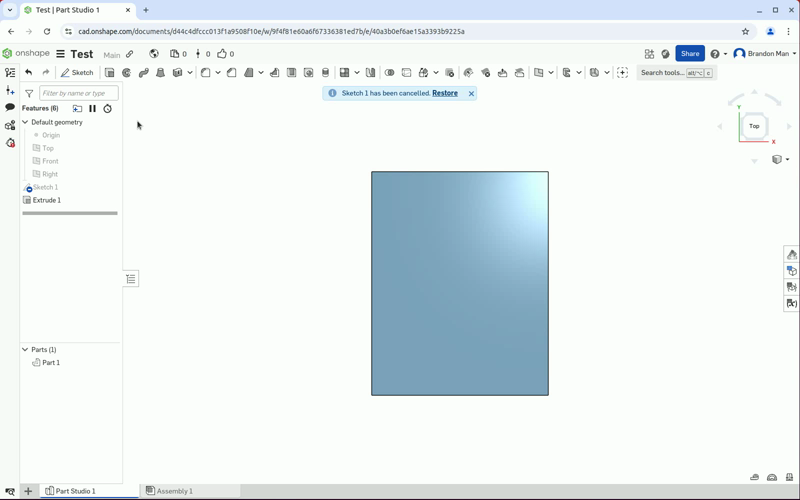
mouse_move(73, 189)
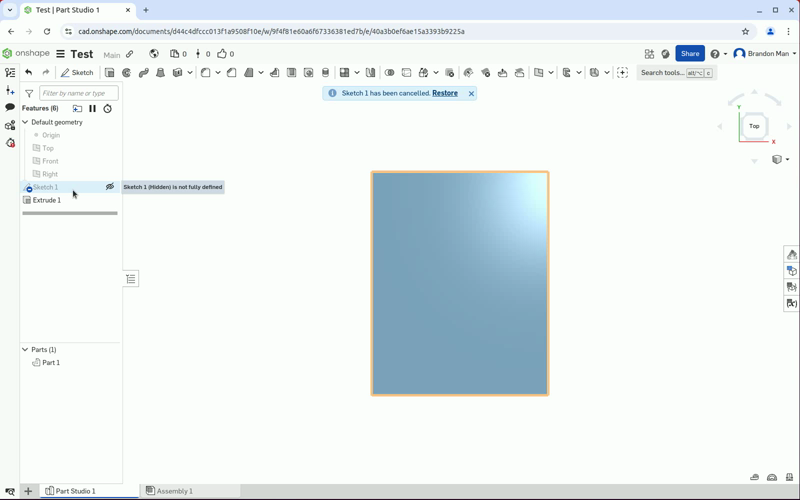
click(73, 189)
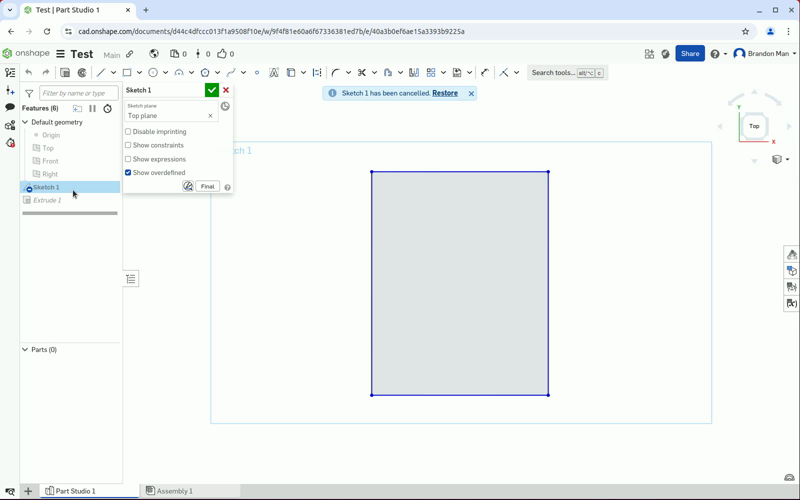
mouse_move(229, 92)
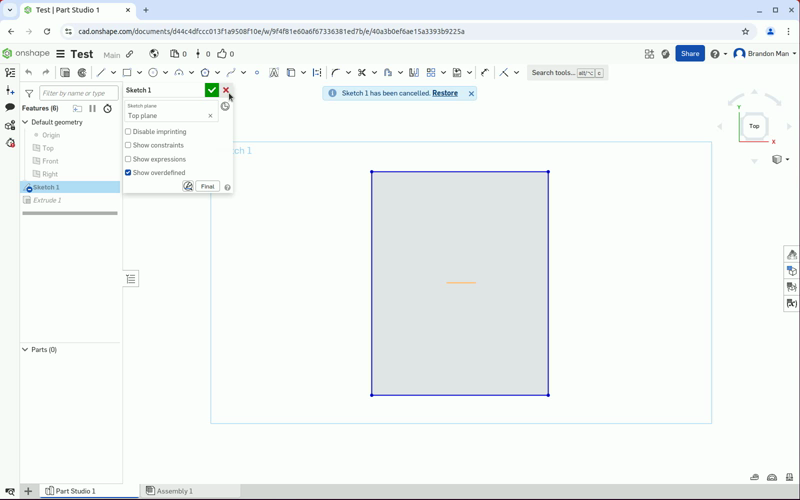
click(229, 92)
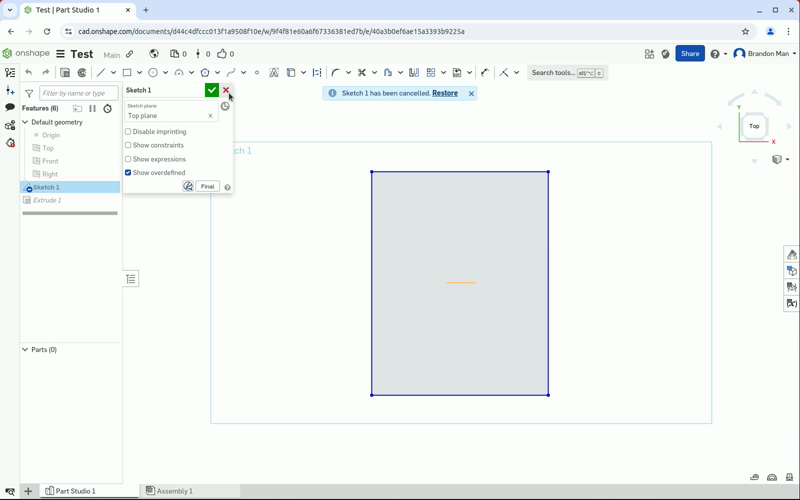
key(shift+s)
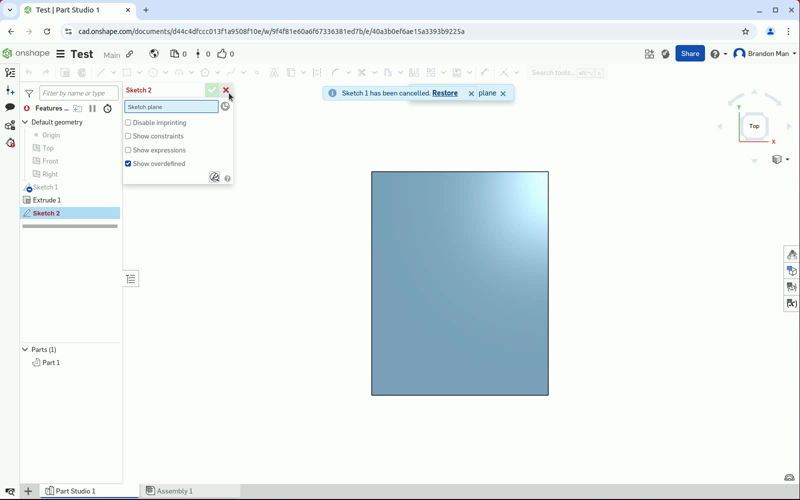
mouse_move(73, 150)
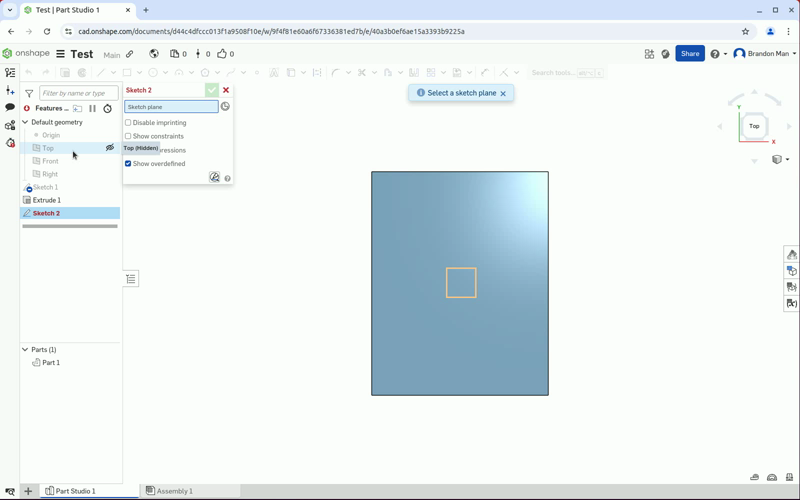
click(73, 150)
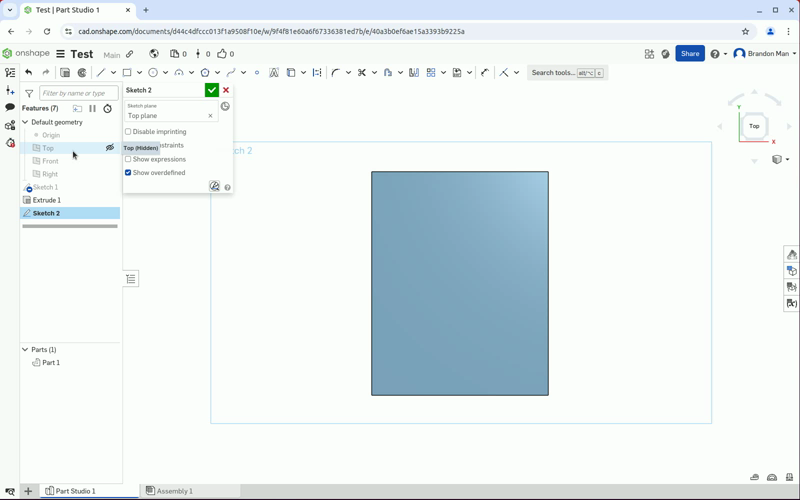
mouse_move(73, 352)
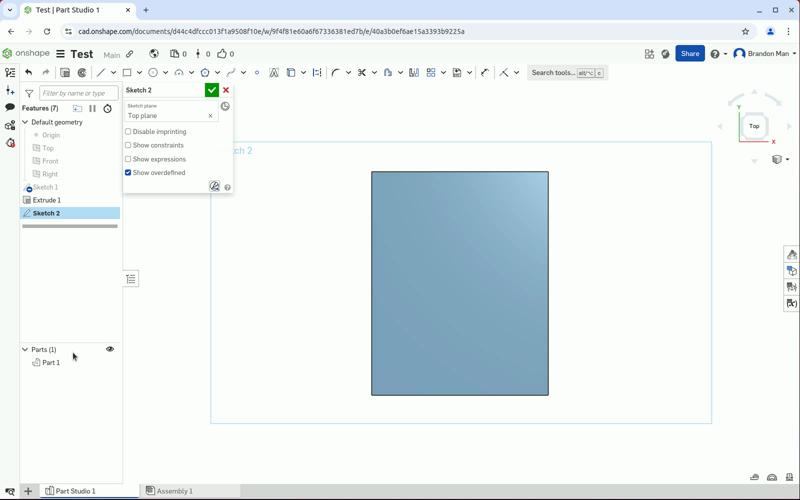
key(y)
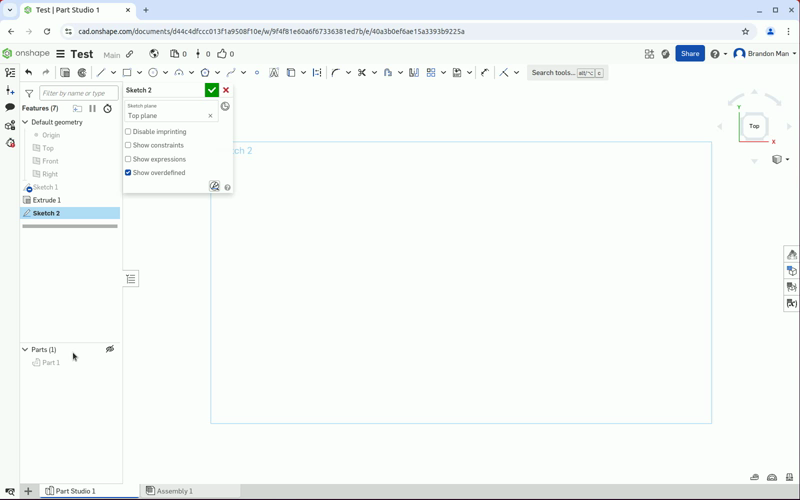
key(c)
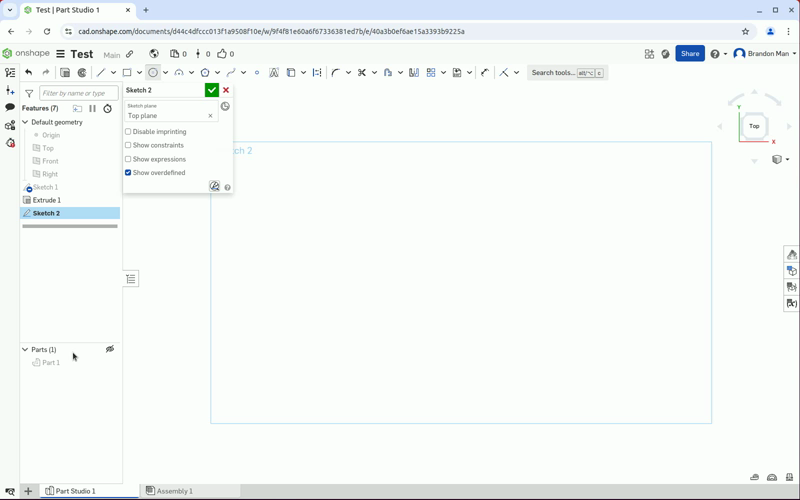
key_down(shift)
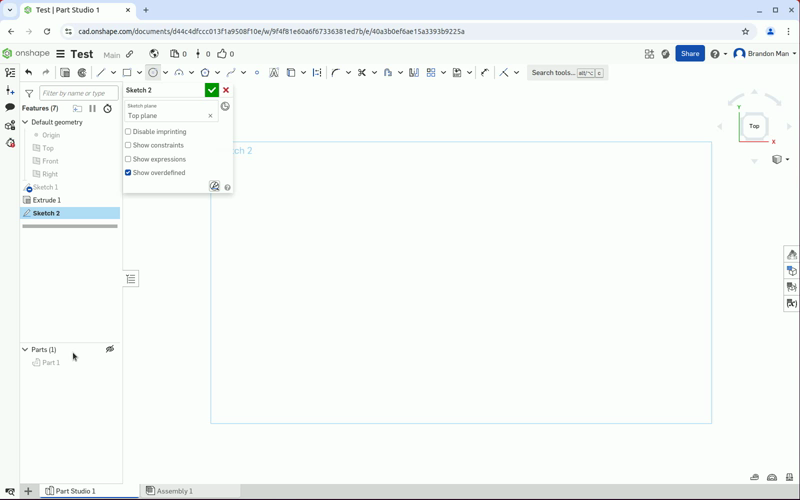
mouse_move(418, 373)
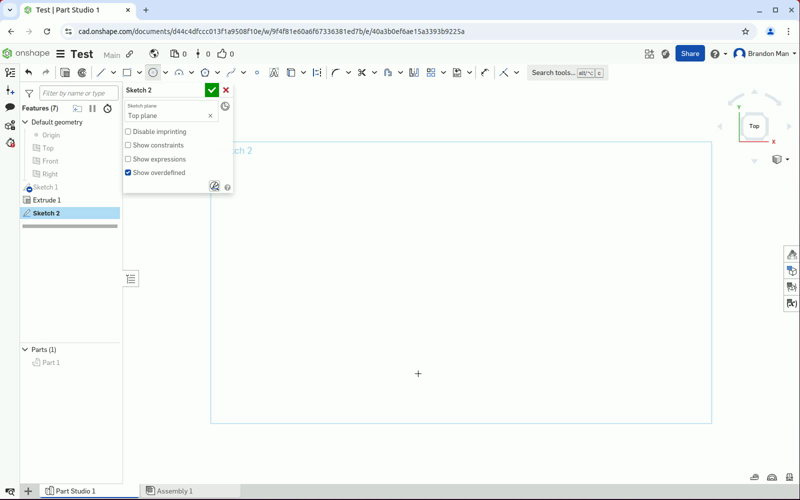
click(418, 373)
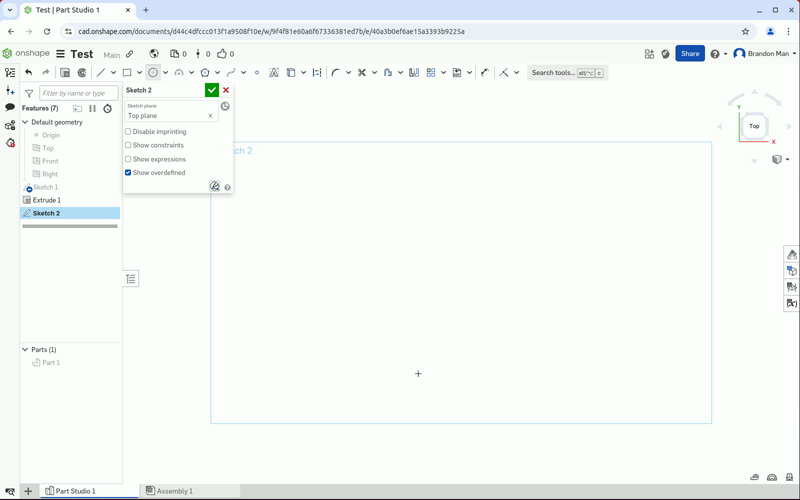
key_up(shift)
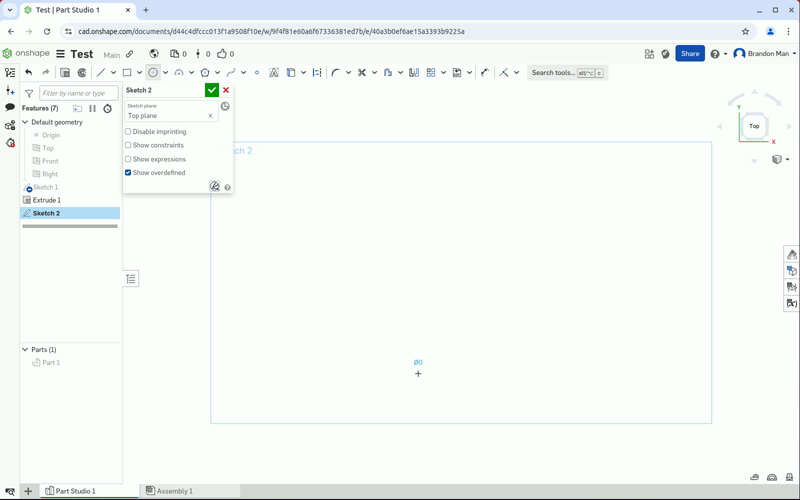
mouse_move(419, 373)
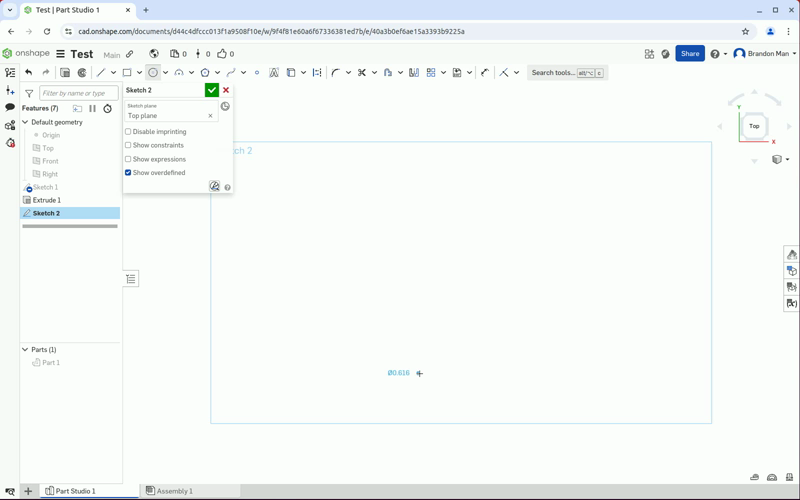
scroll(6)
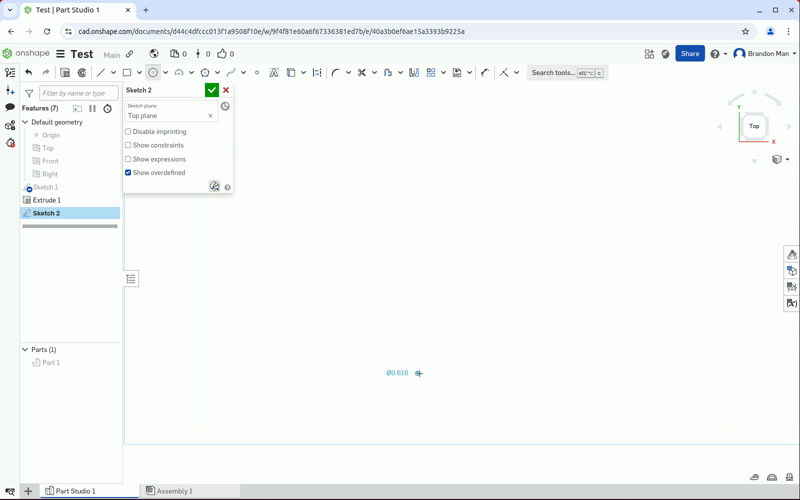
scroll(6)
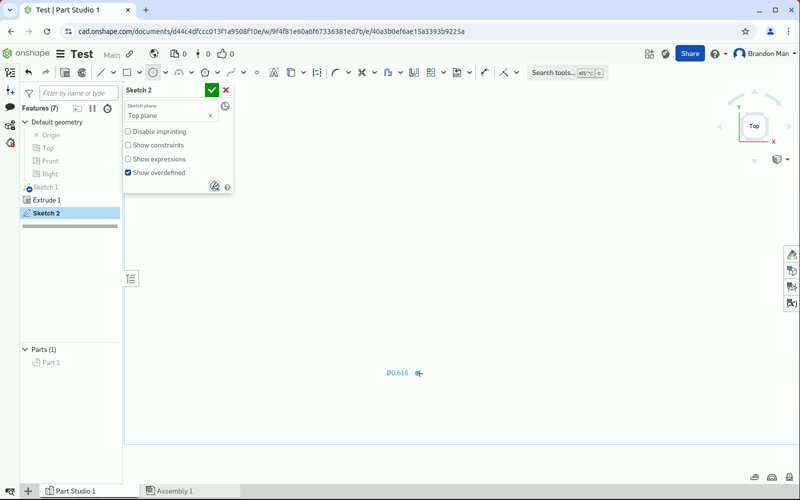
scroll(6)
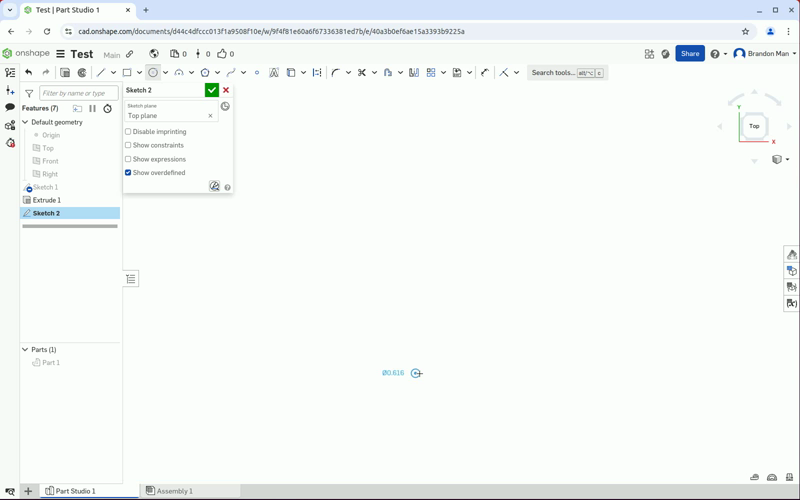
scroll(6)
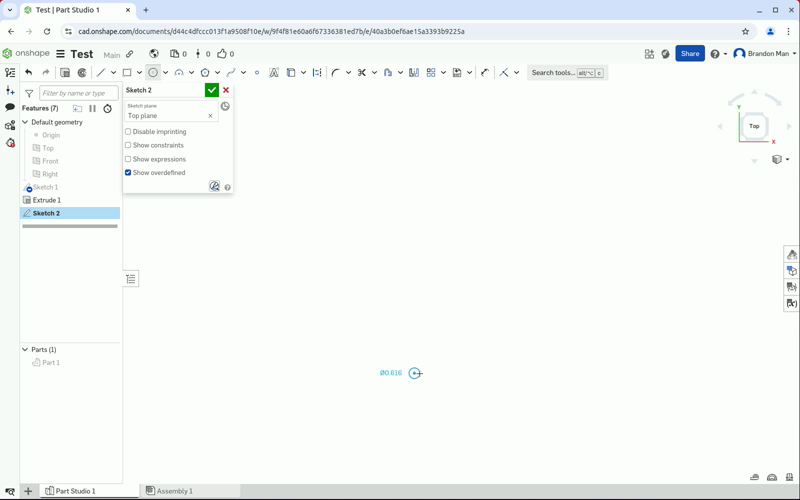
scroll(6)
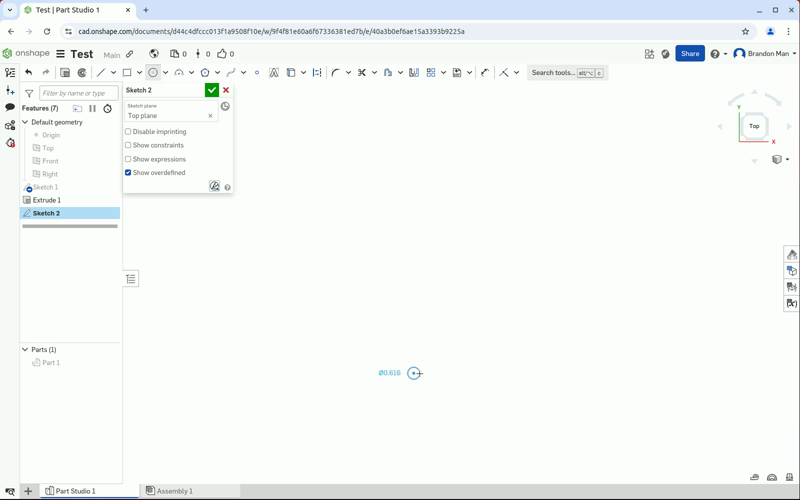
scroll(6)
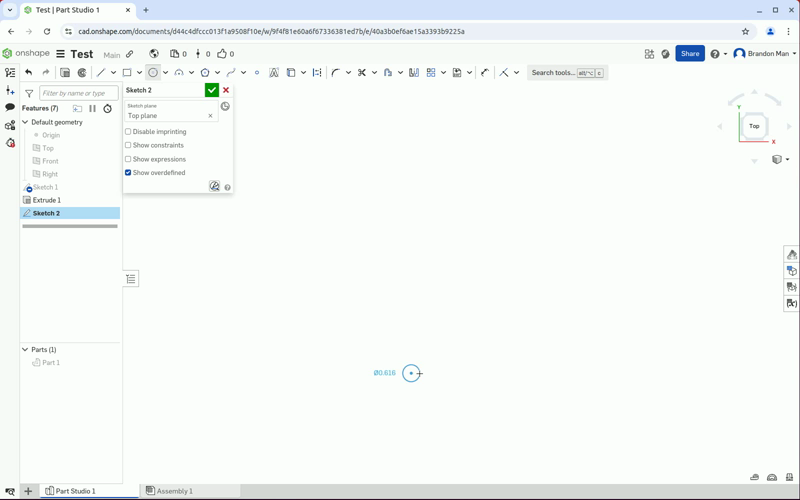
scroll(6)
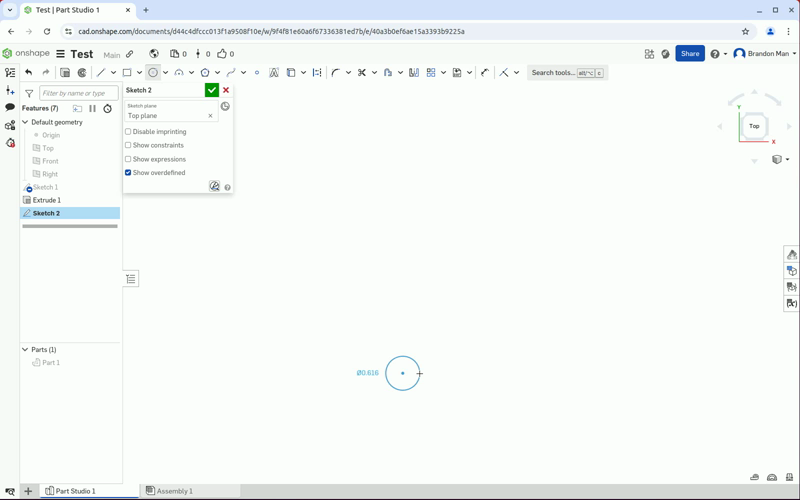
click(419, 373)
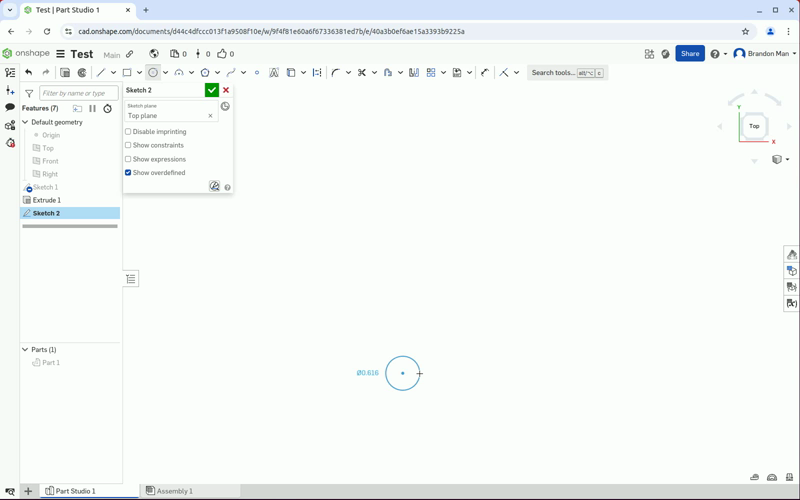
scroll(-6)
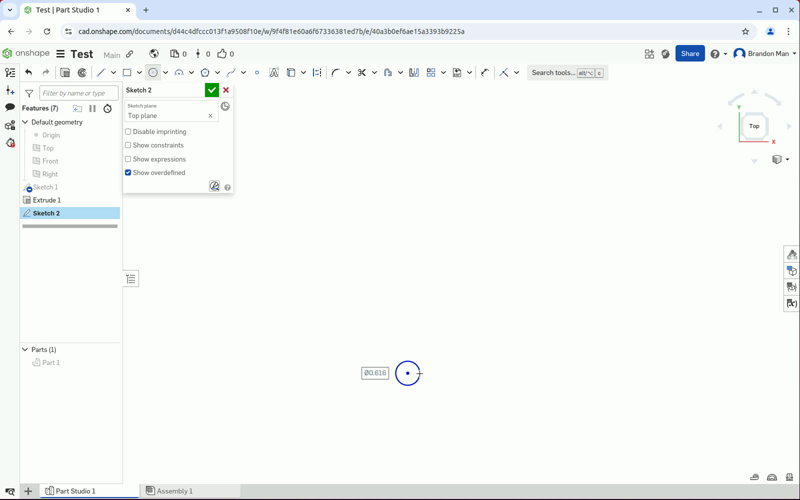
scroll(-6)
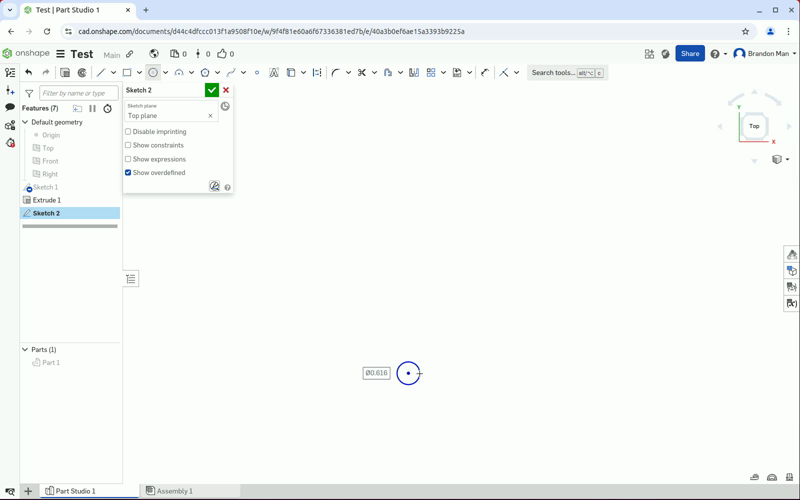
scroll(-6)
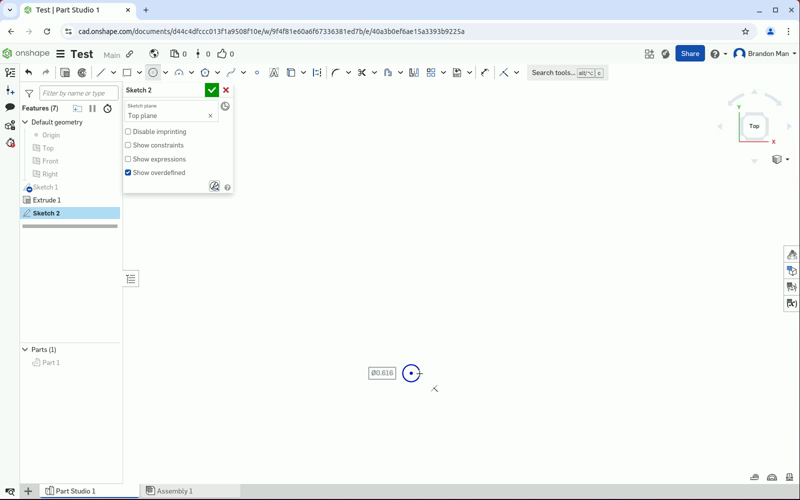
scroll(-6)
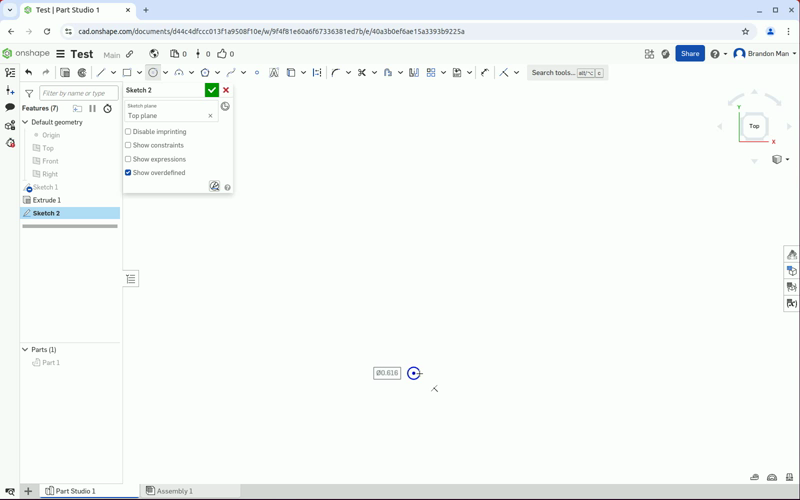
scroll(-6)
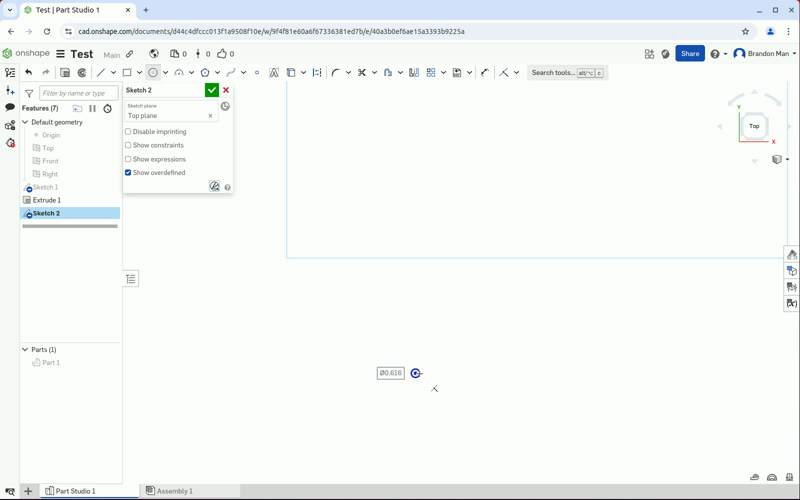
scroll(-6)
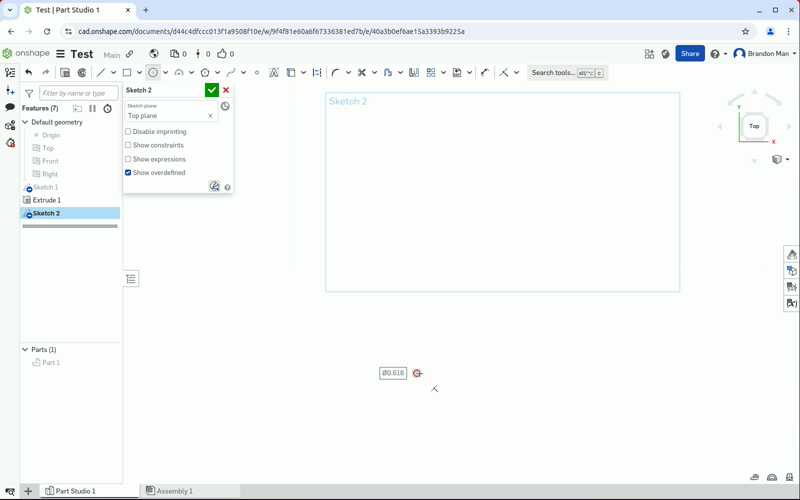
scroll(-6)
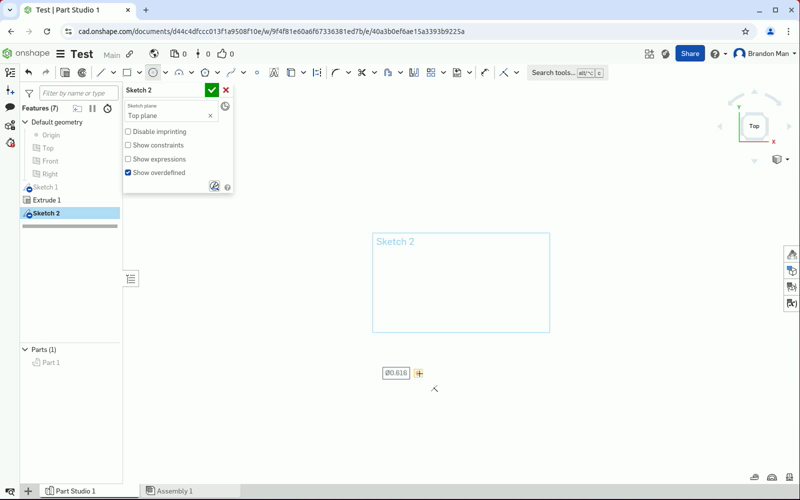
key(esc)
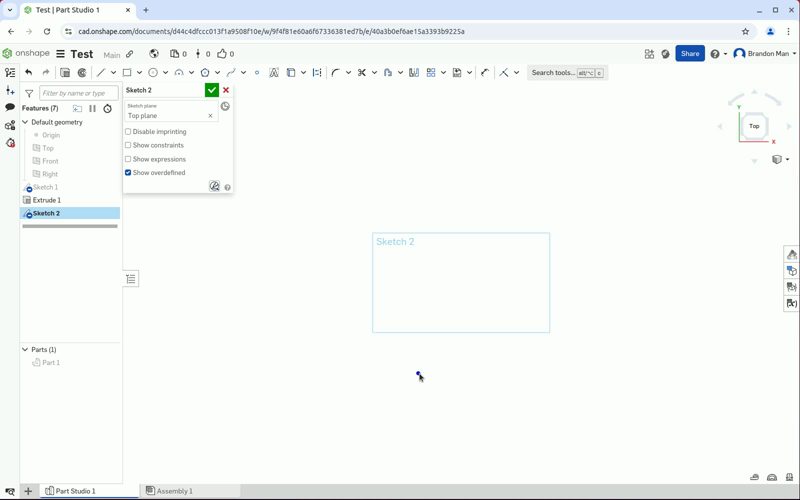
mouse_move(418, 372)
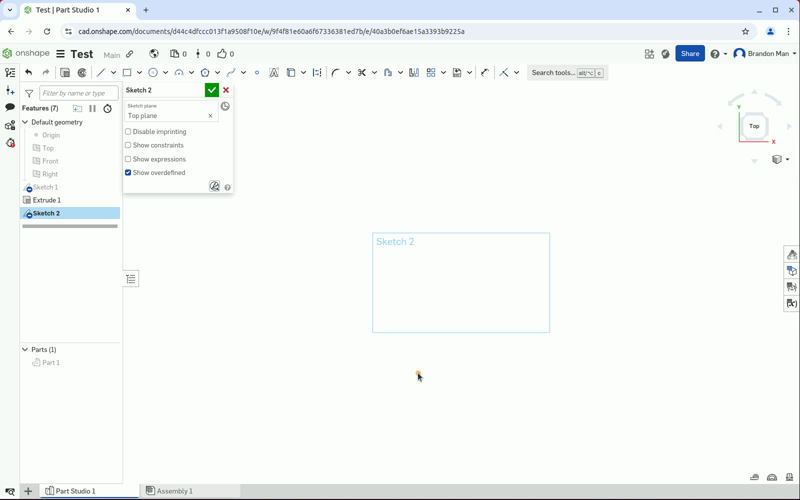
scroll(6)
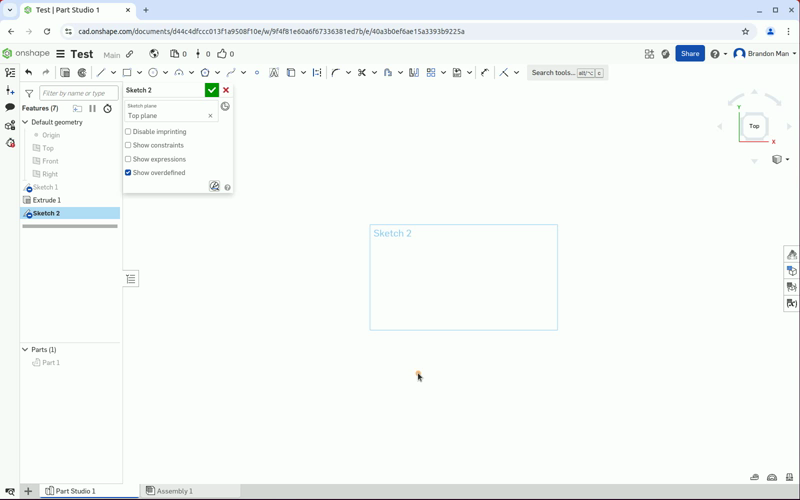
scroll(6)
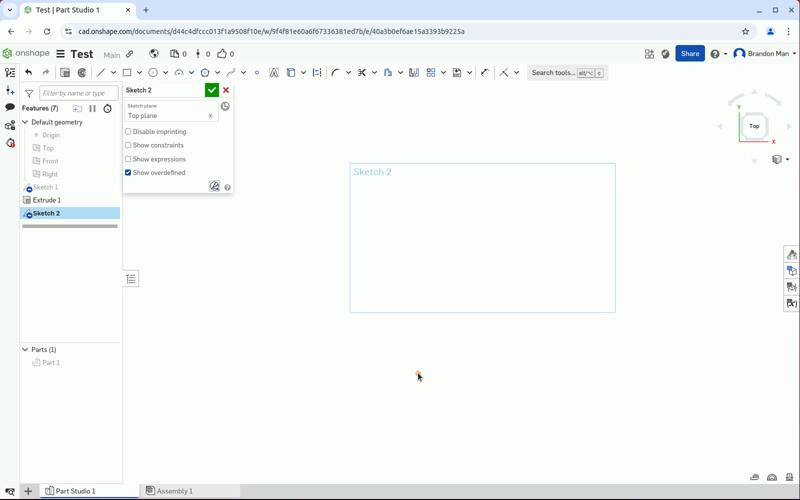
scroll(6)
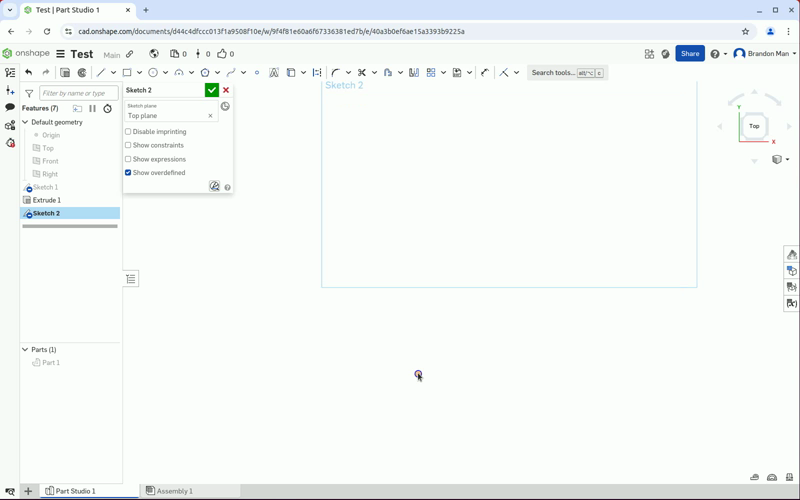
scroll(6)
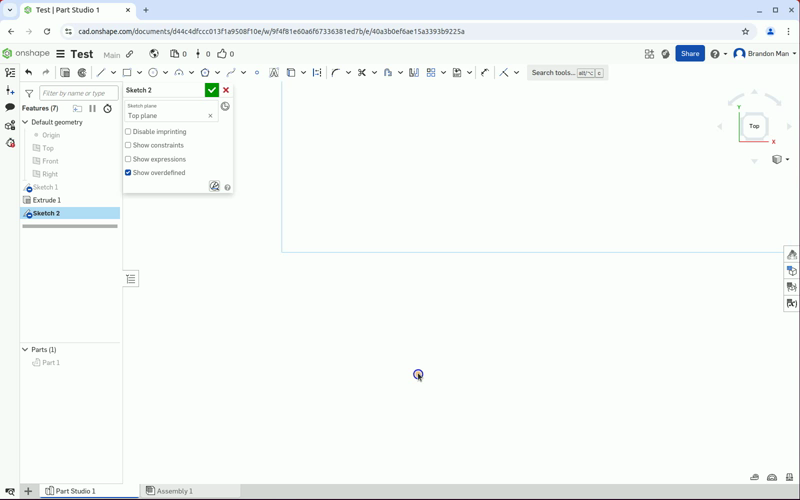
scroll(6)
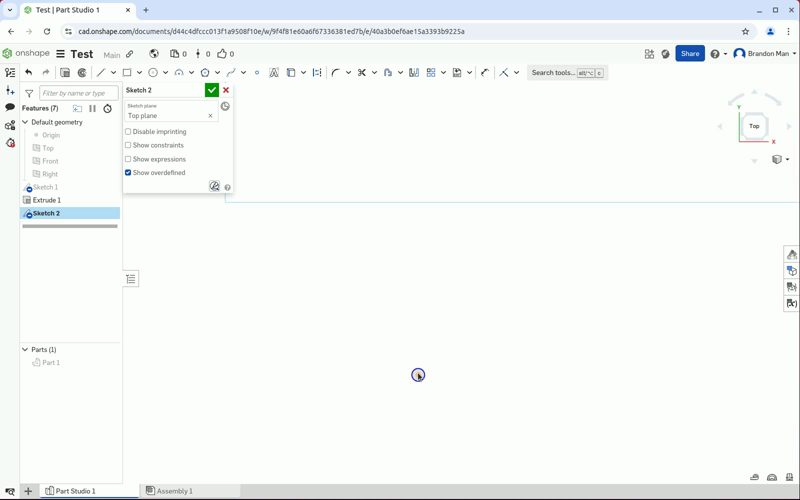
scroll(6)
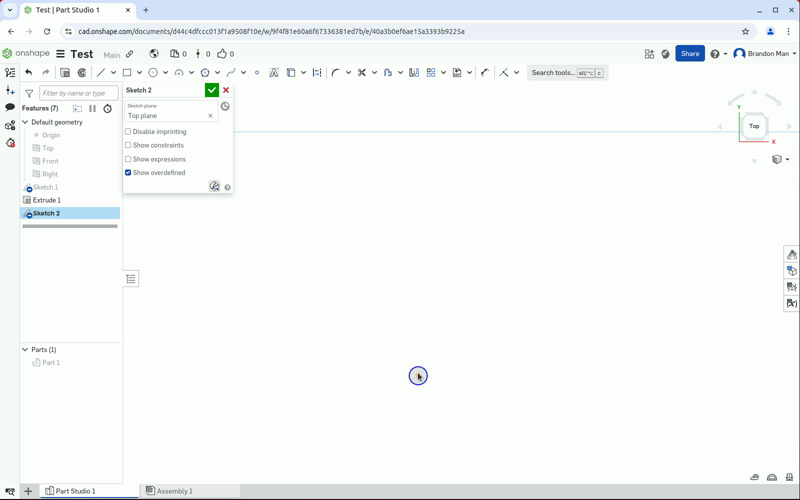
scroll(6)
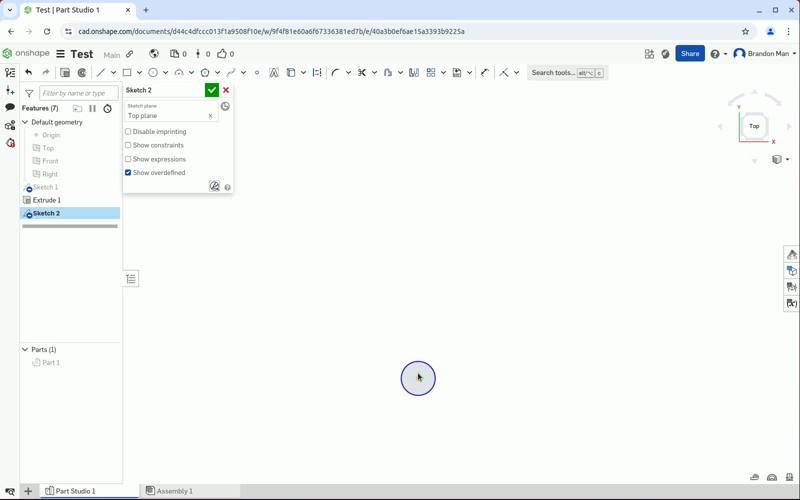
click(418, 372)
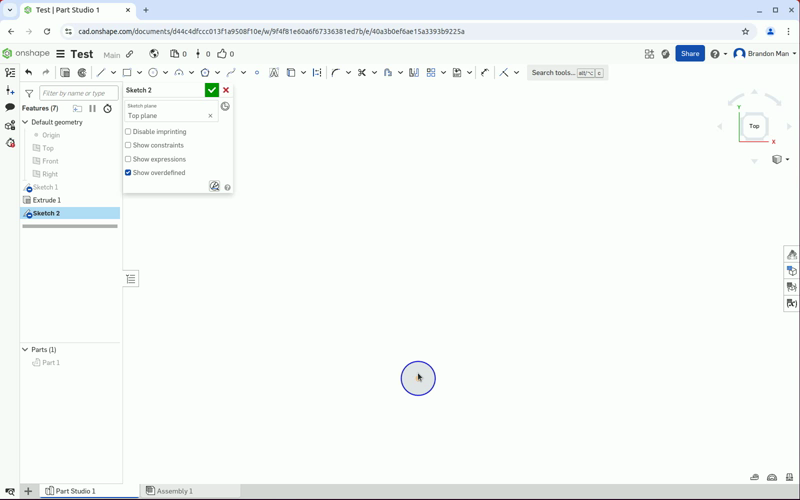
scroll(-6)
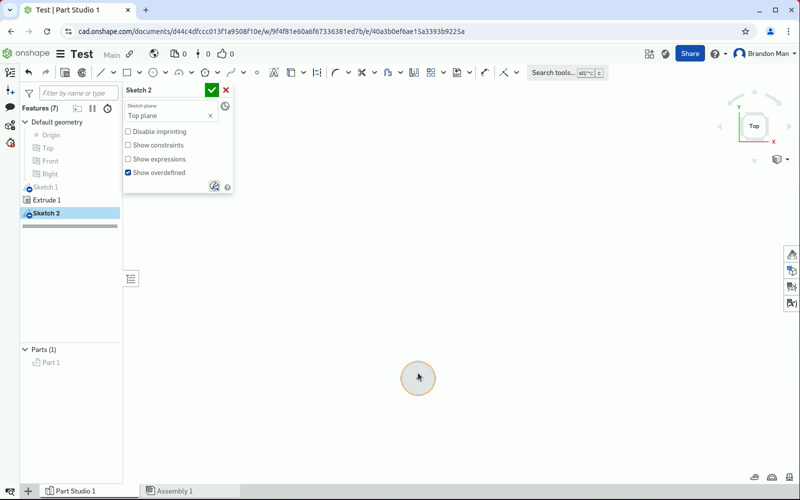
scroll(-6)
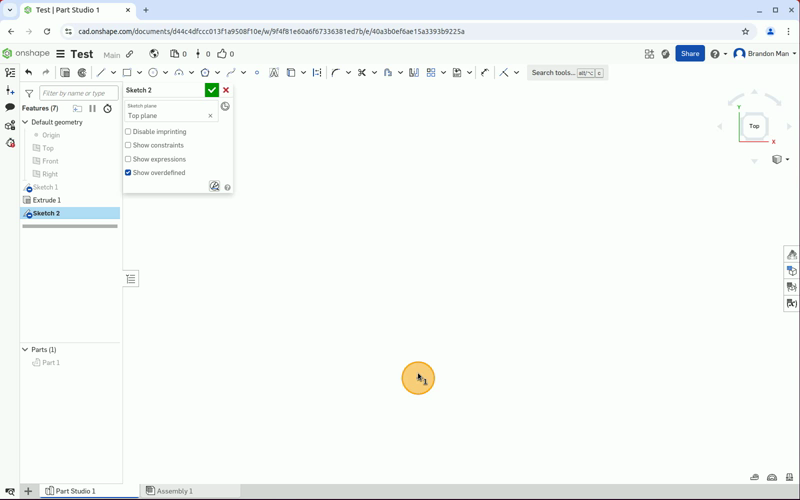
scroll(-6)
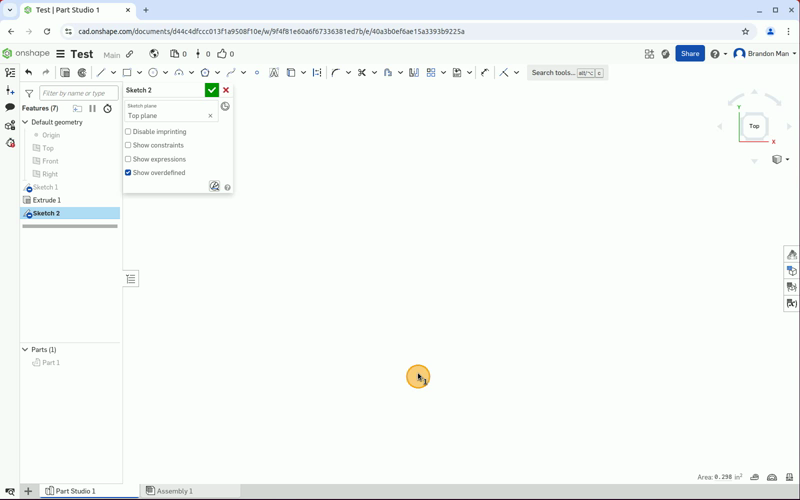
scroll(-6)
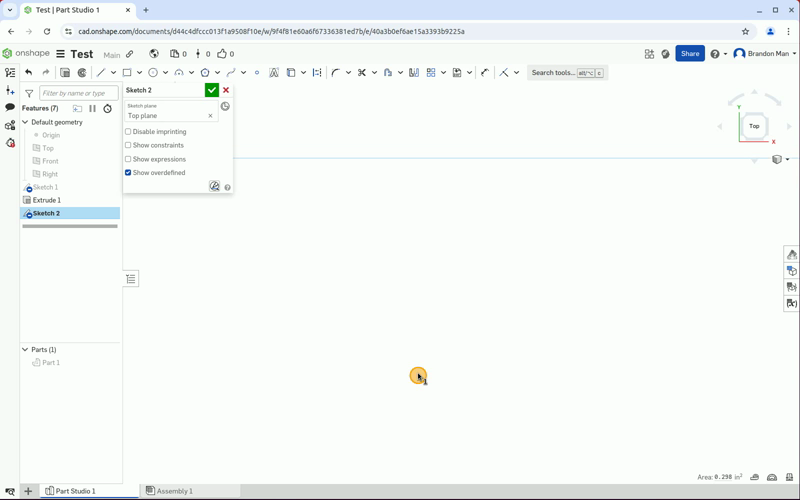
scroll(-6)
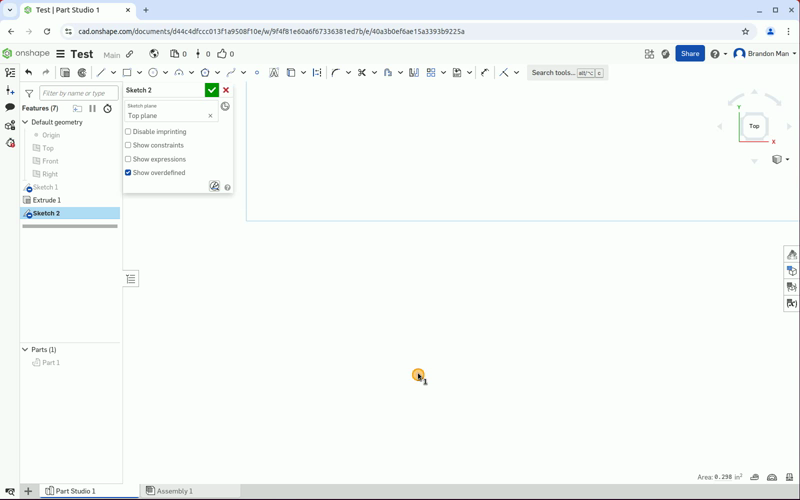
scroll(-6)
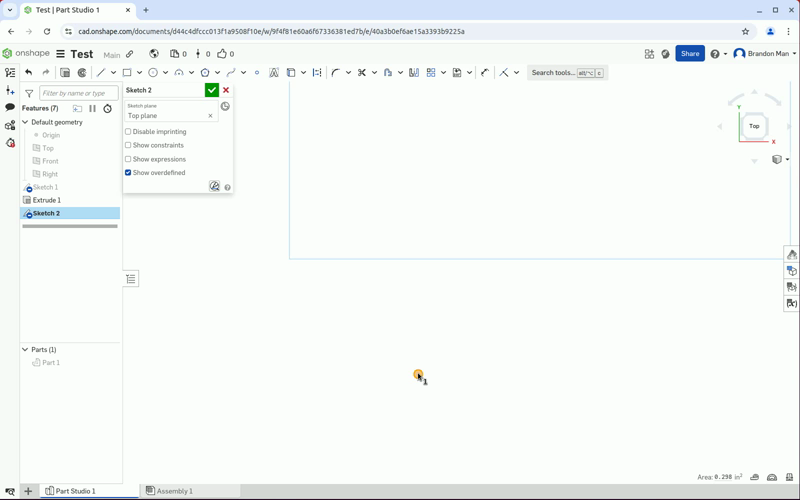
scroll(-6)
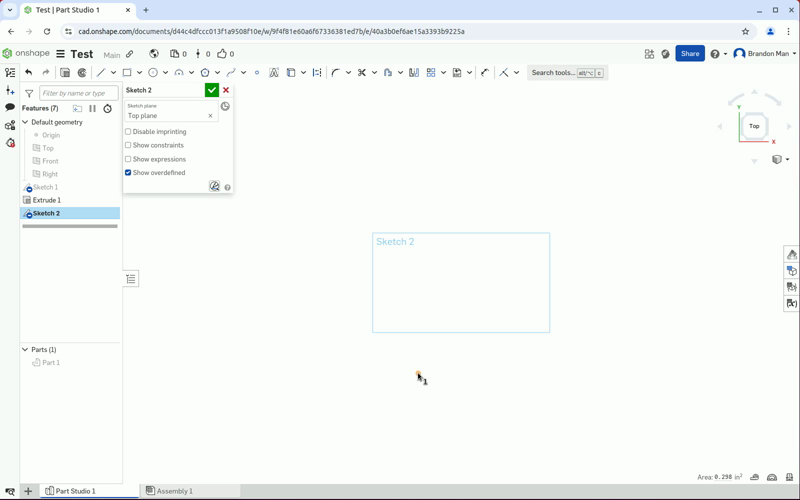
mouse_move(73, 352)
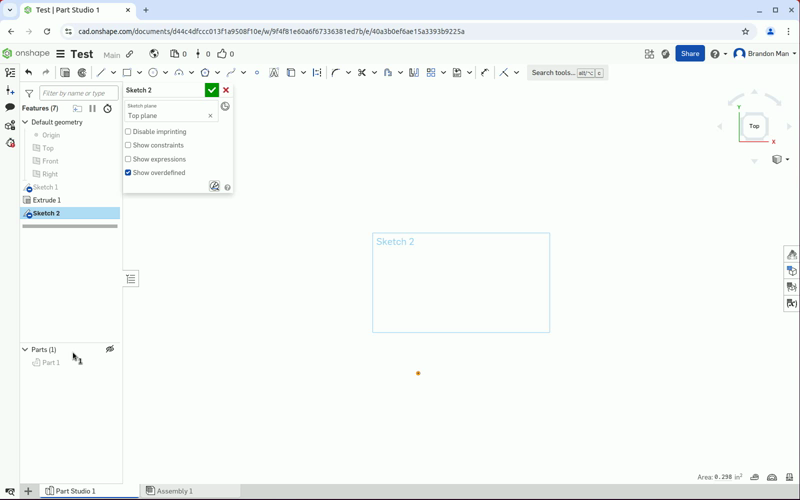
key(shift+y)
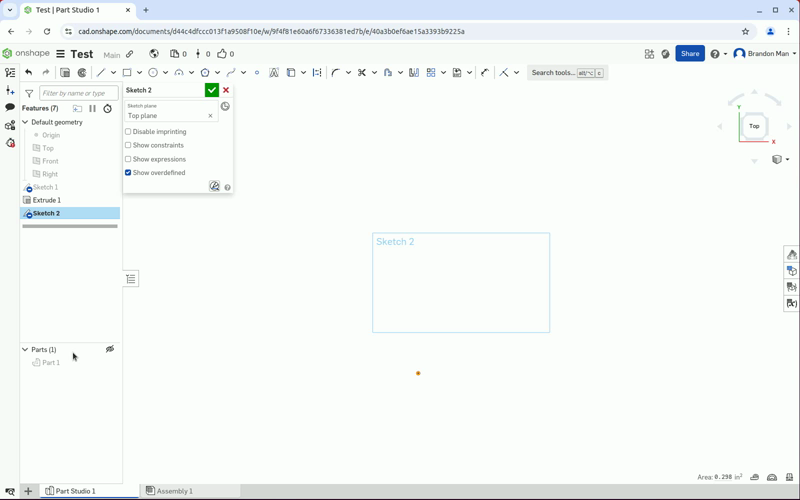
key(shift+e)
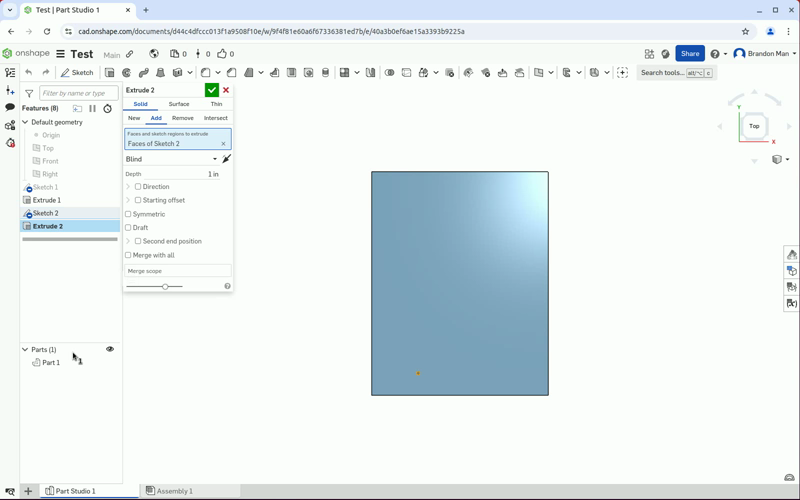
mouse_move(143, 106)
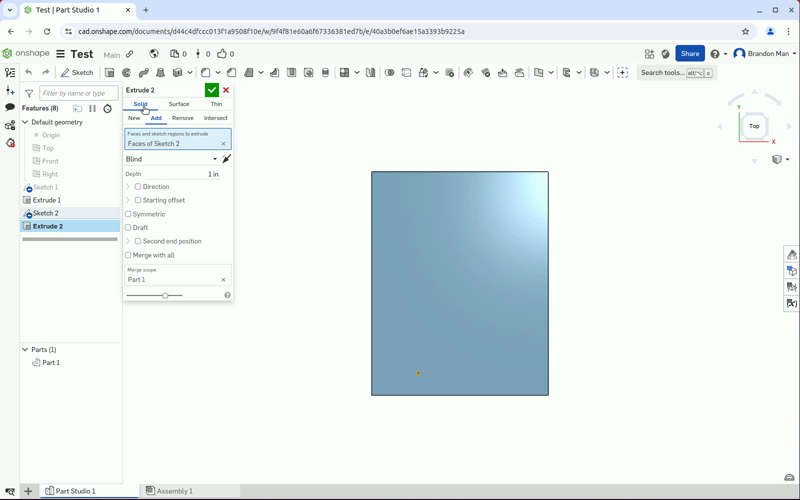
click(143, 106)
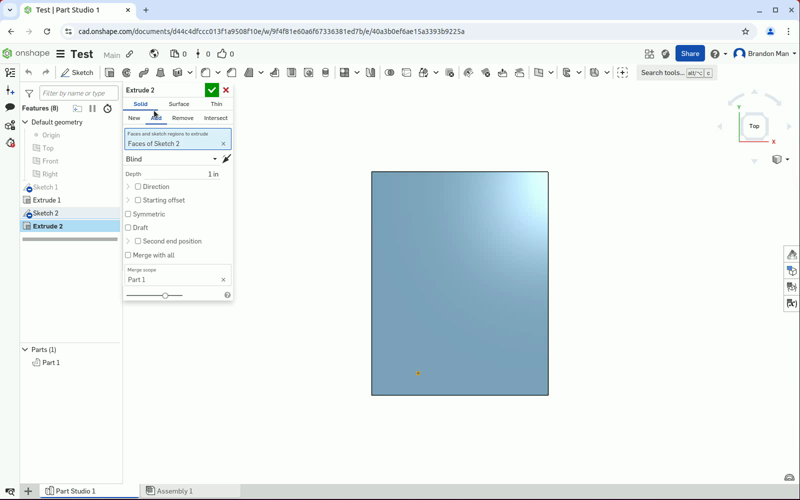
mouse_move(186, 120)
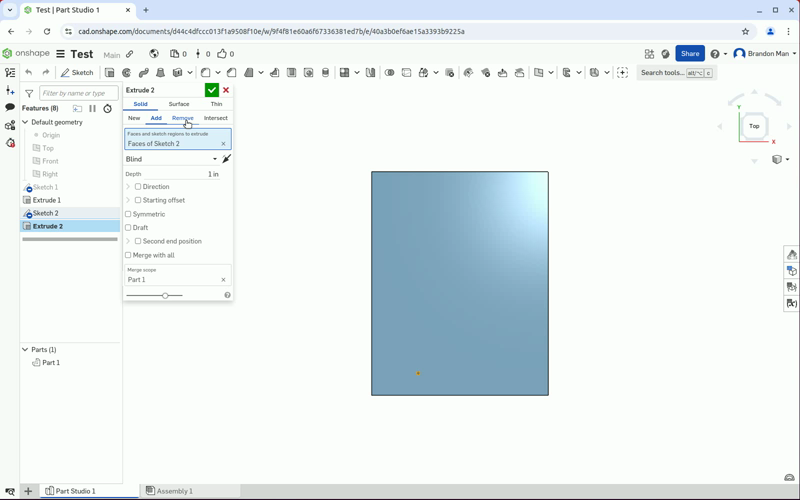
click(186, 120)
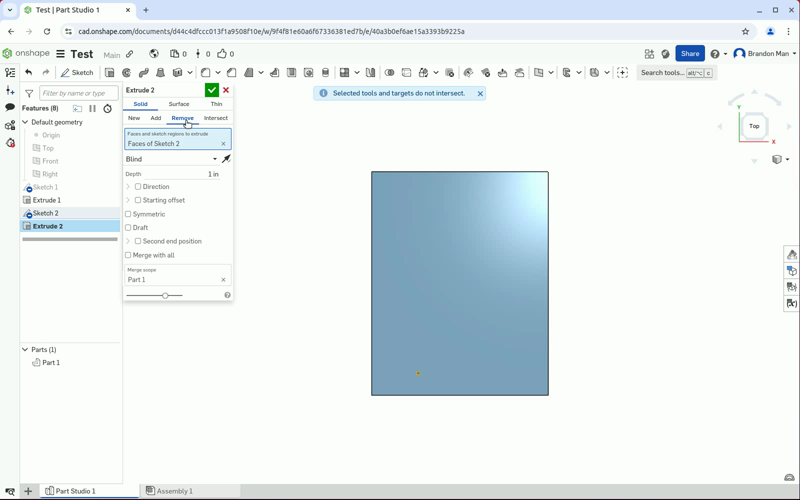
key(tab, 4)
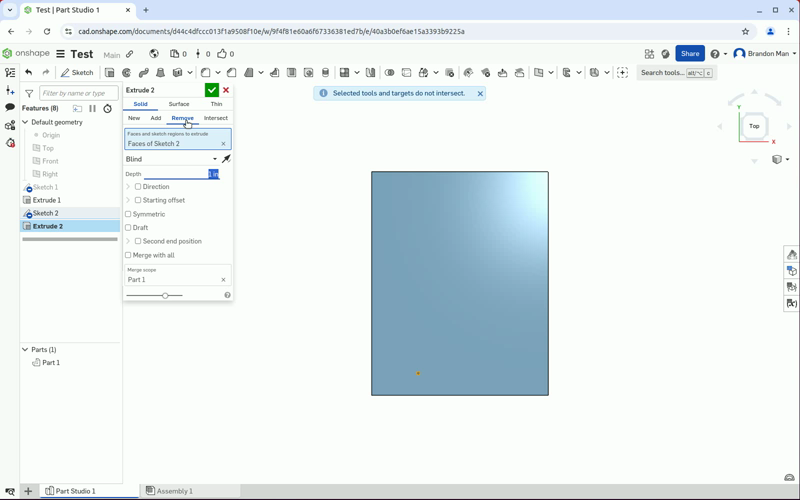
text(-0.963)
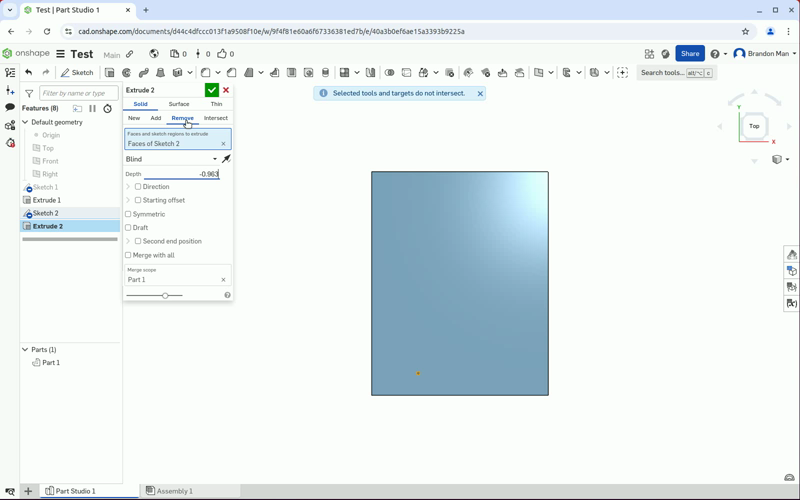
key(tab, 6)
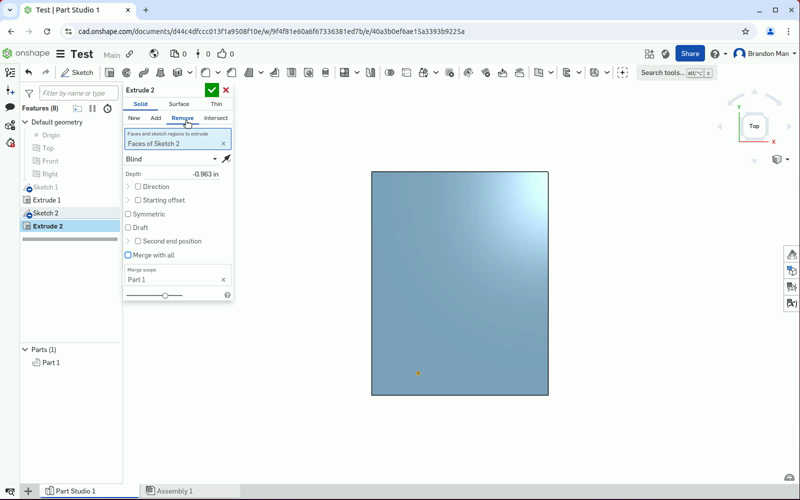
key(space)
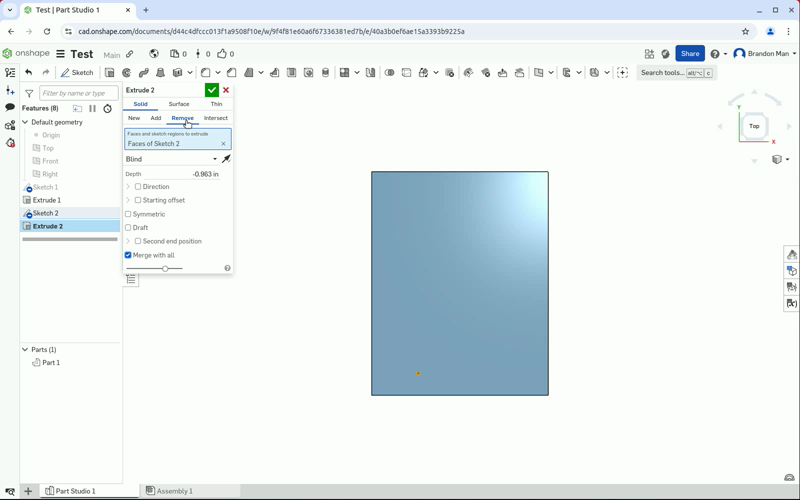
key(enter)
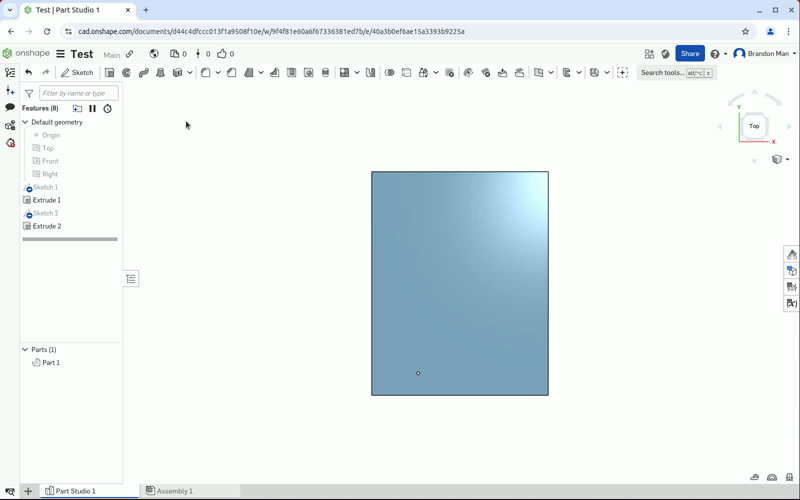
key(shift+h)
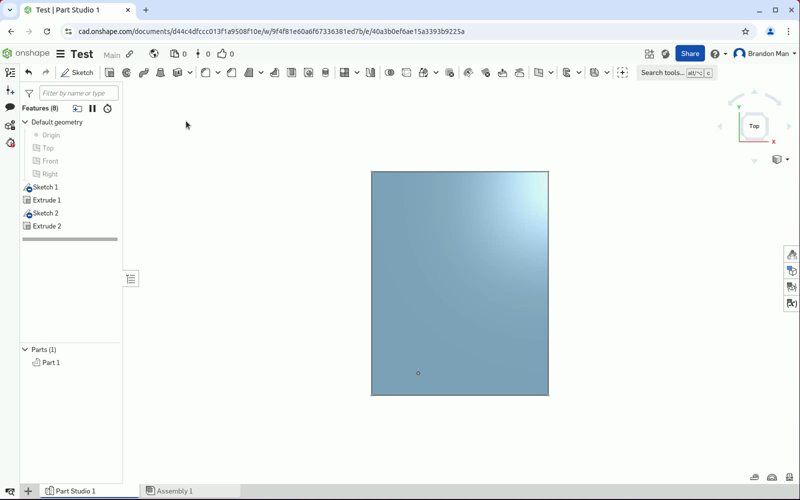
key(shift+h)
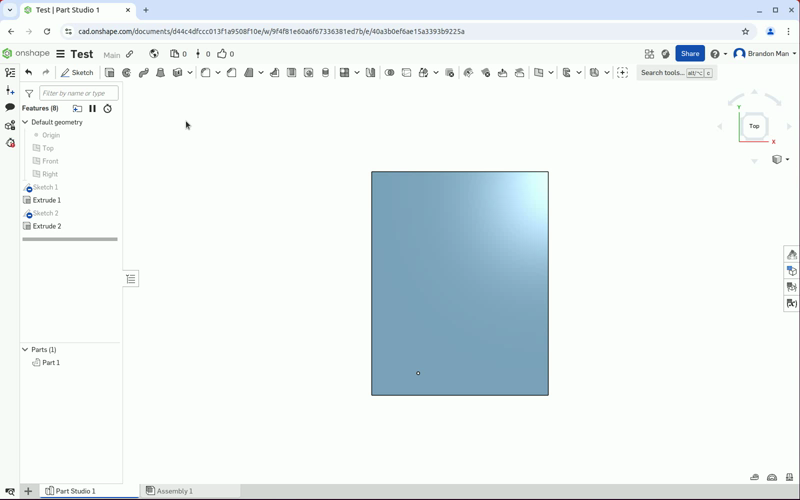
mouse_move(73, 189)
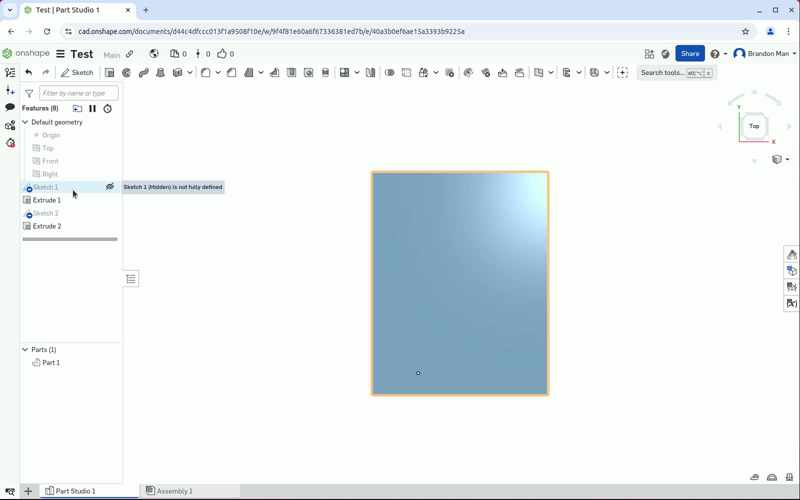
click(73, 189)
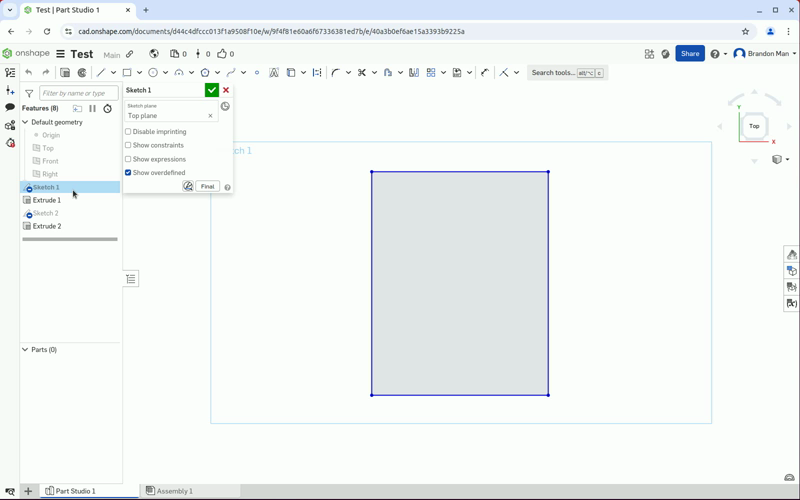
mouse_move(229, 92)
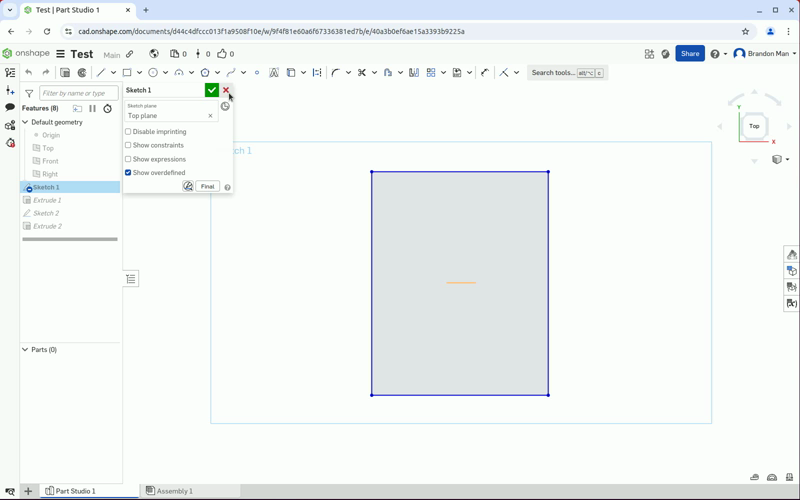
click(229, 92)
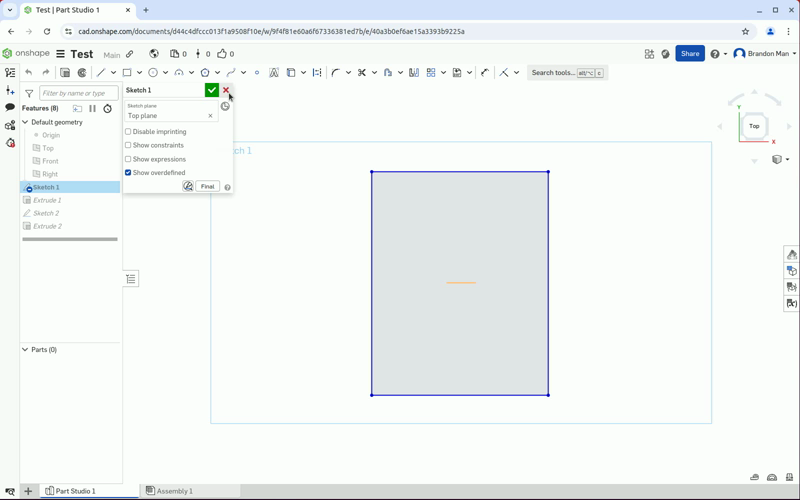
key(shift+s)
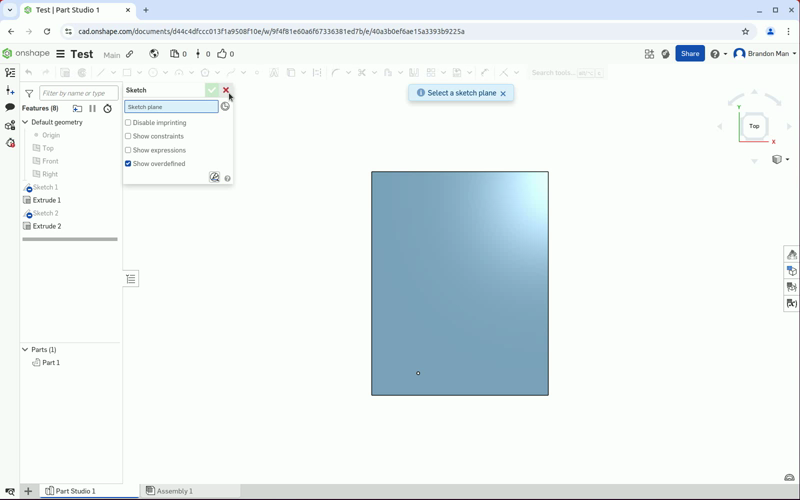
mouse_move(73, 150)
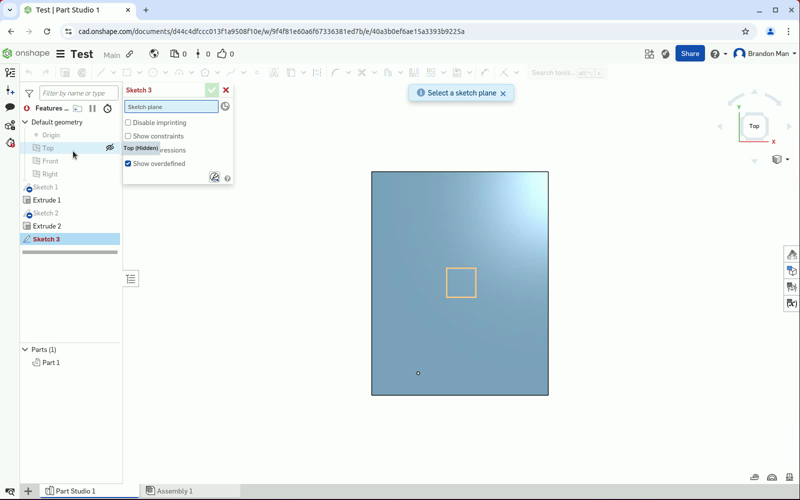
click(73, 150)
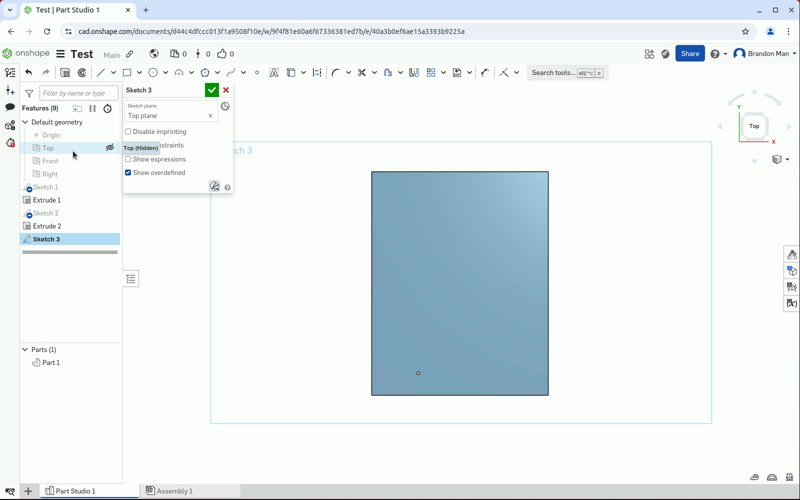
mouse_move(73, 352)
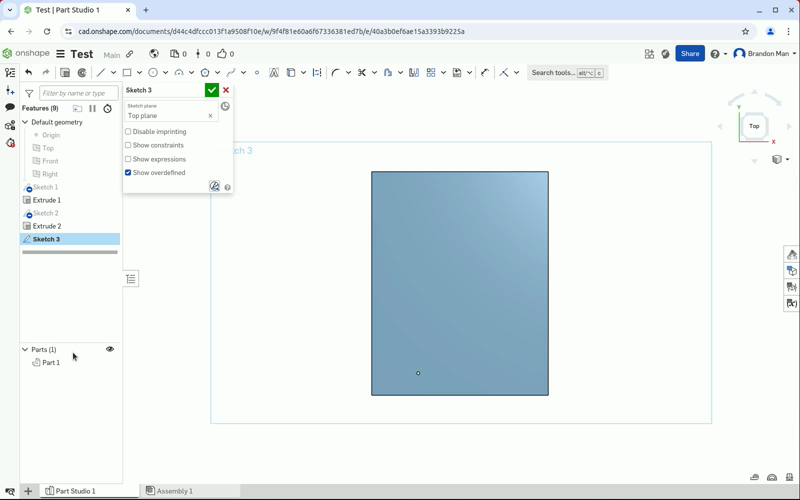
key(y)
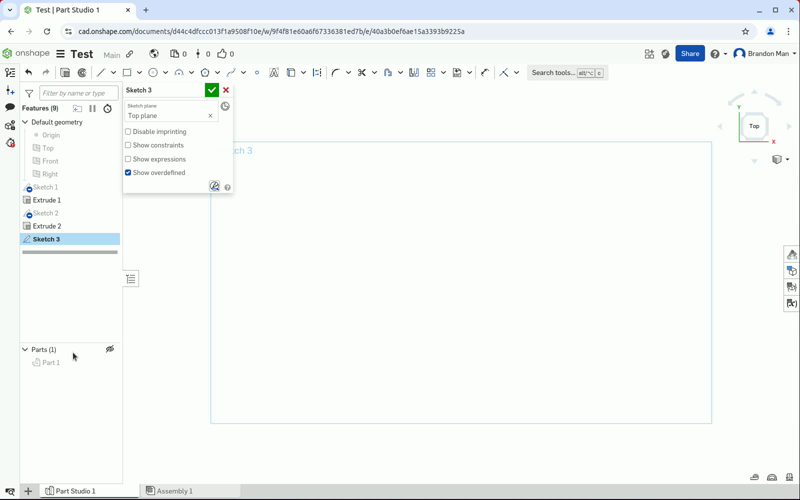
key(c)
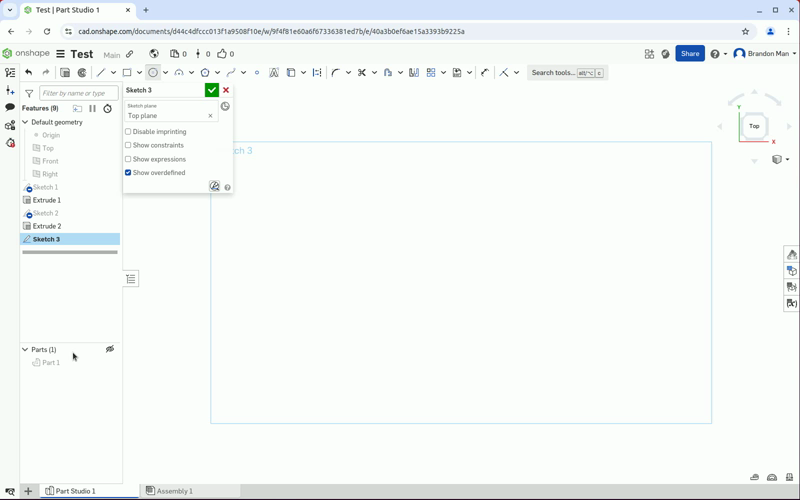
key_down(shift)
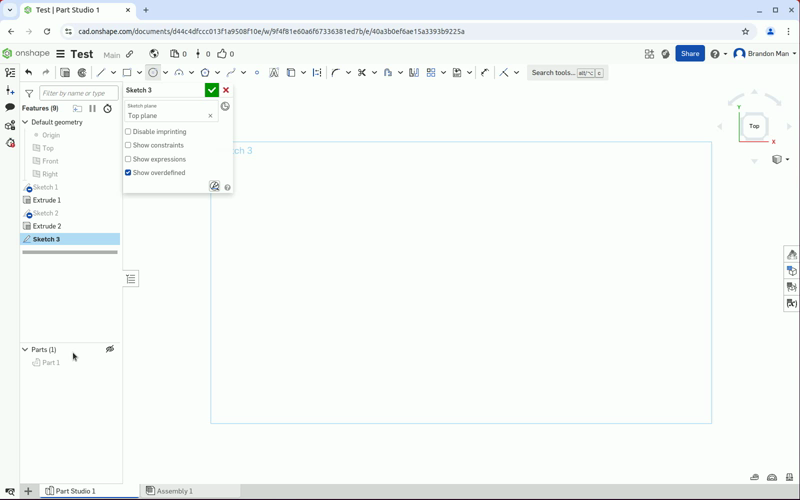
mouse_move(502, 373)
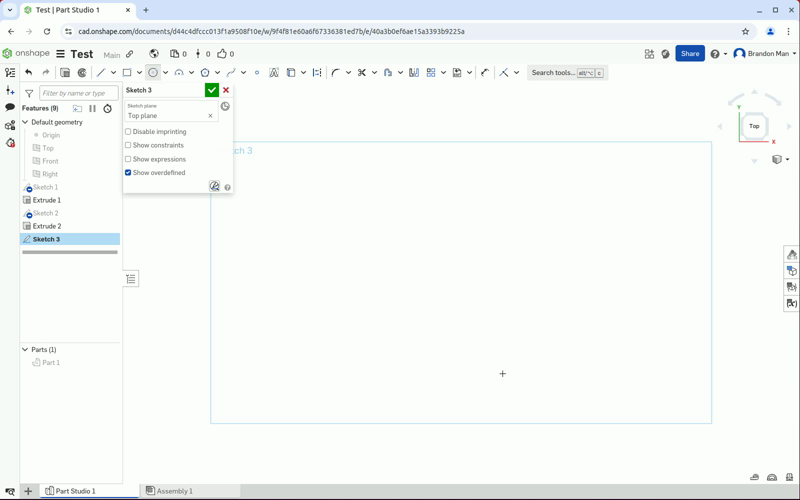
click(502, 373)
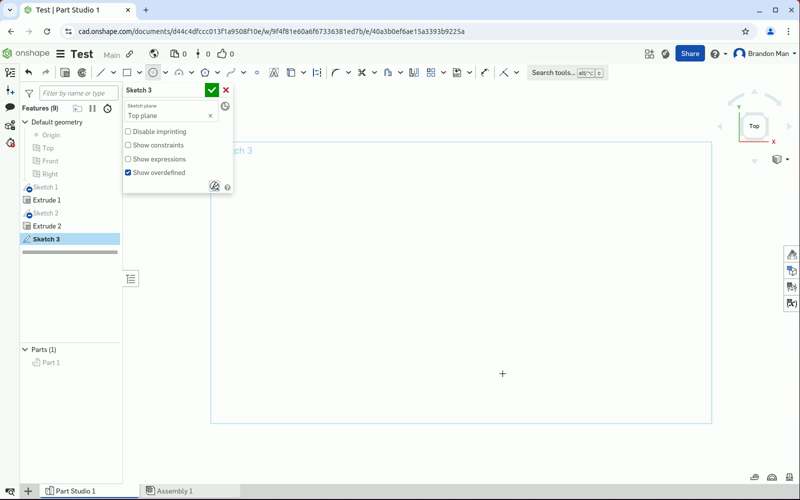
key_up(shift)
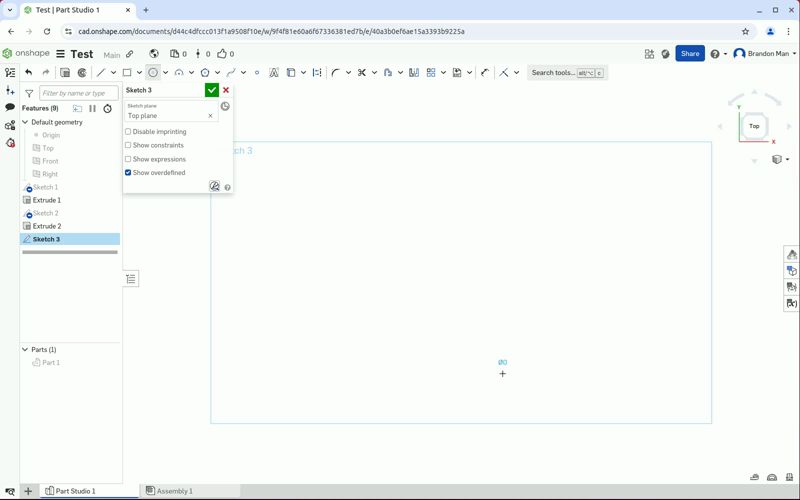
mouse_move(504, 373)
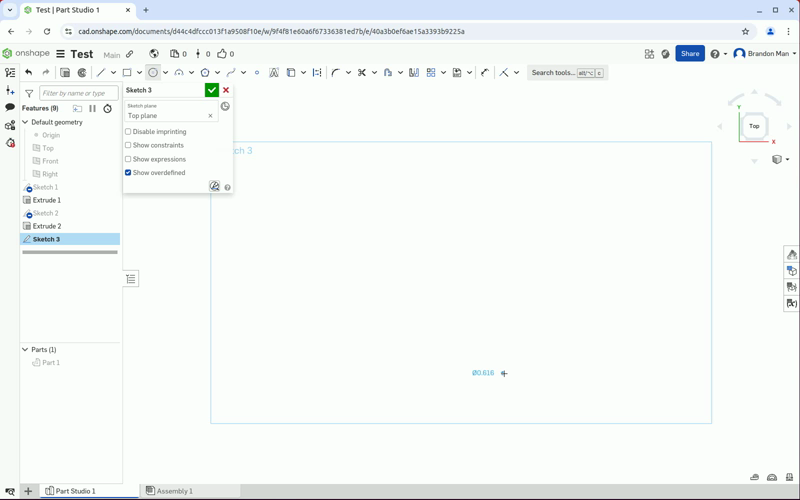
scroll(6)
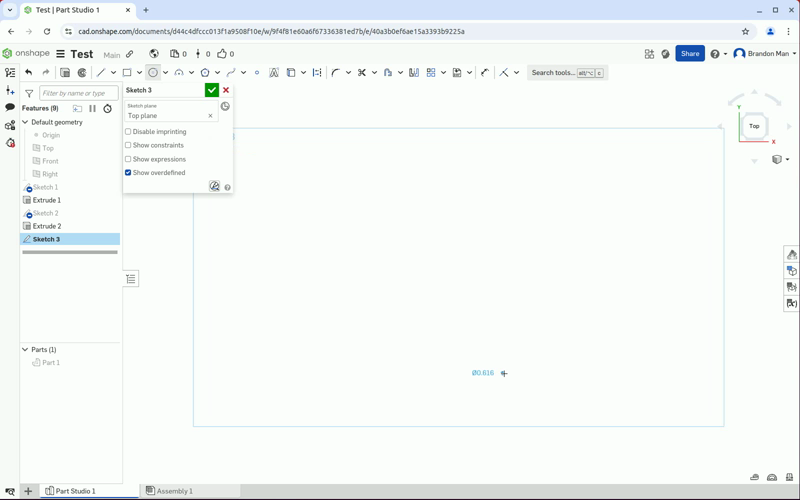
scroll(6)
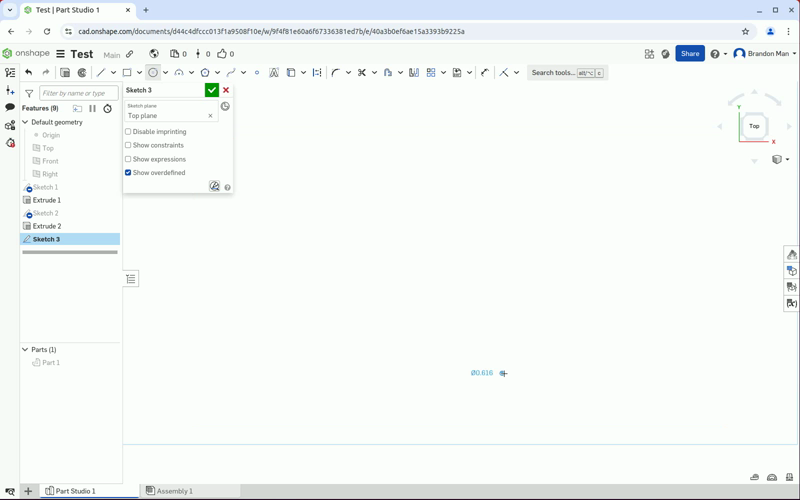
scroll(6)
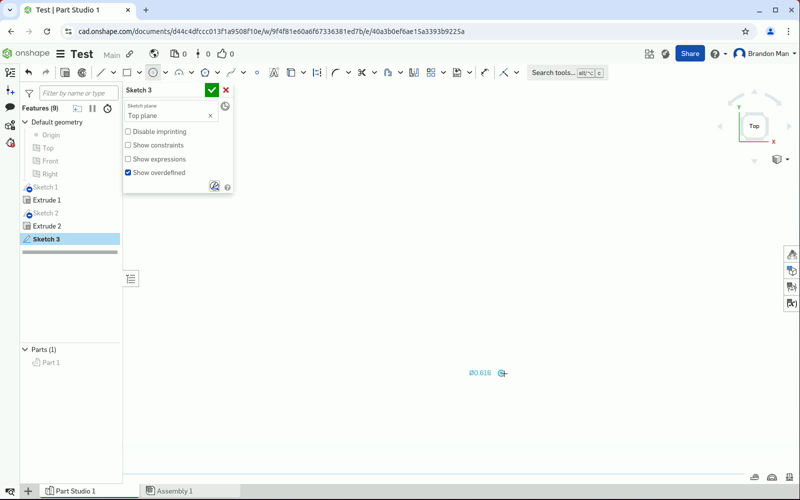
scroll(6)
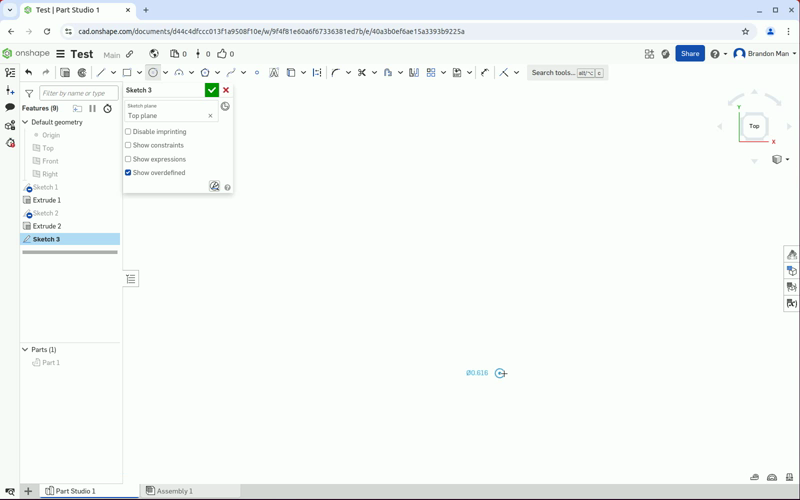
scroll(6)
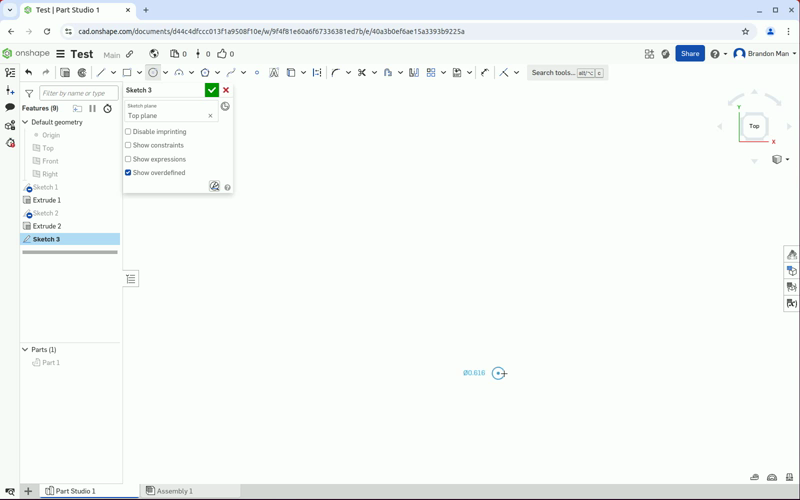
scroll(6)
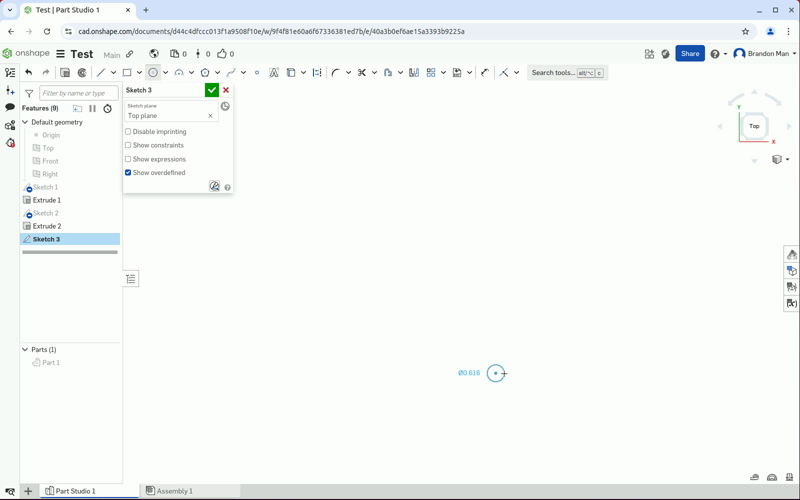
scroll(6)
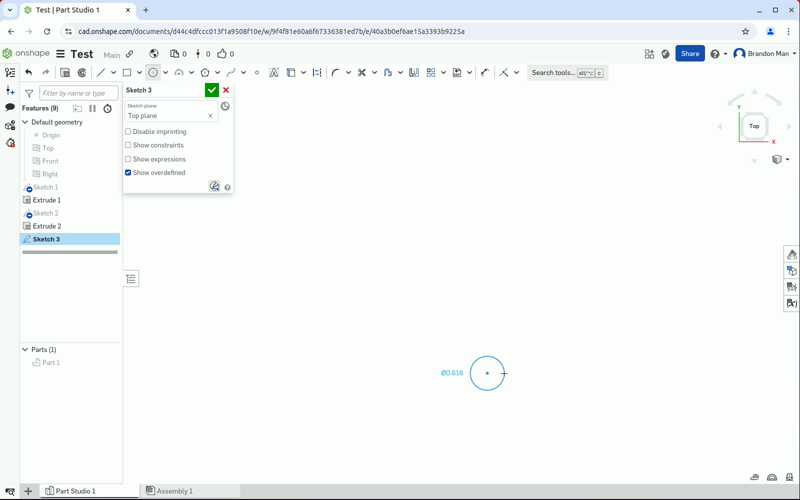
click(504, 373)
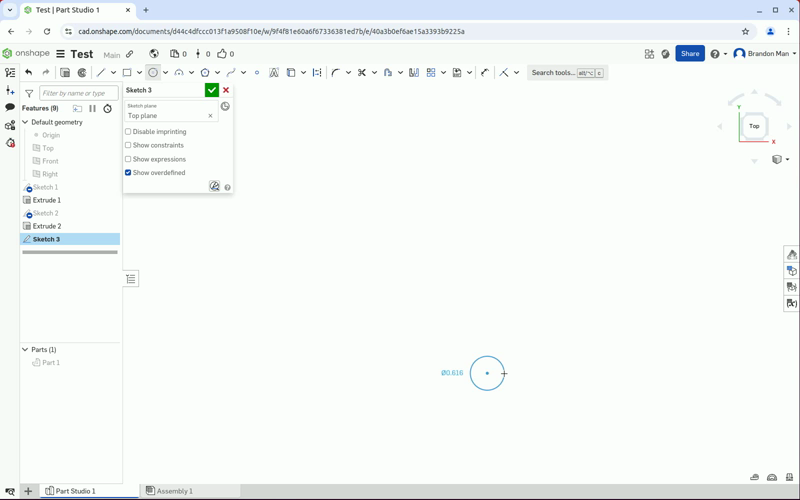
scroll(-6)
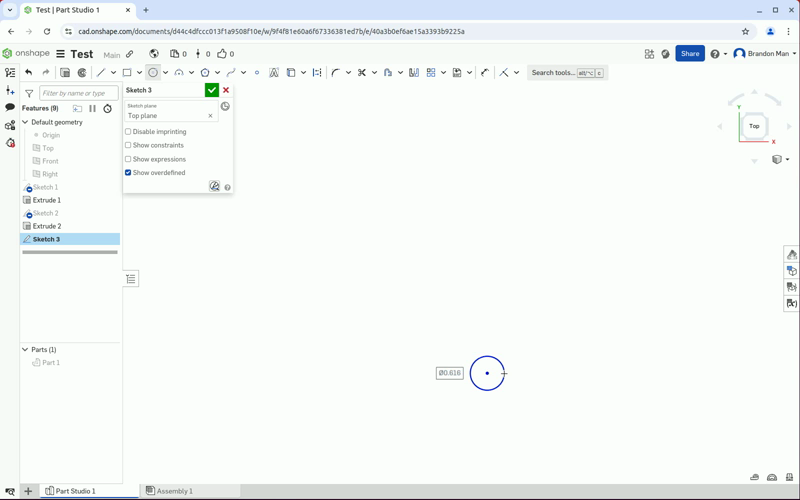
scroll(-6)
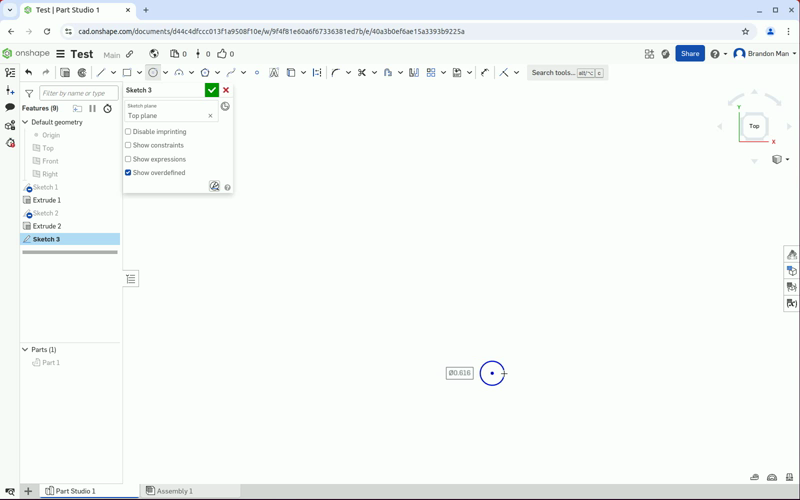
scroll(-6)
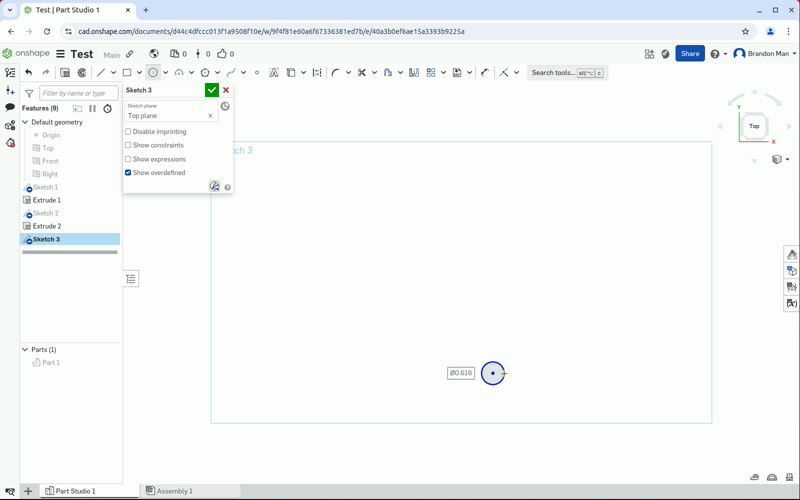
scroll(-6)
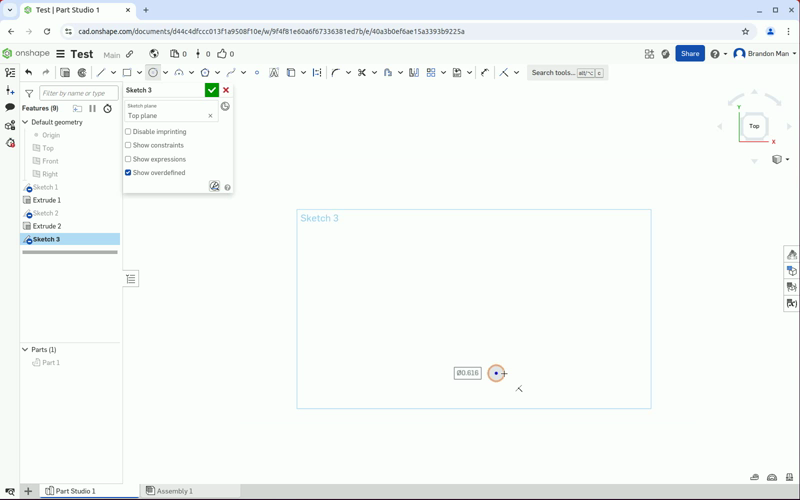
scroll(-6)
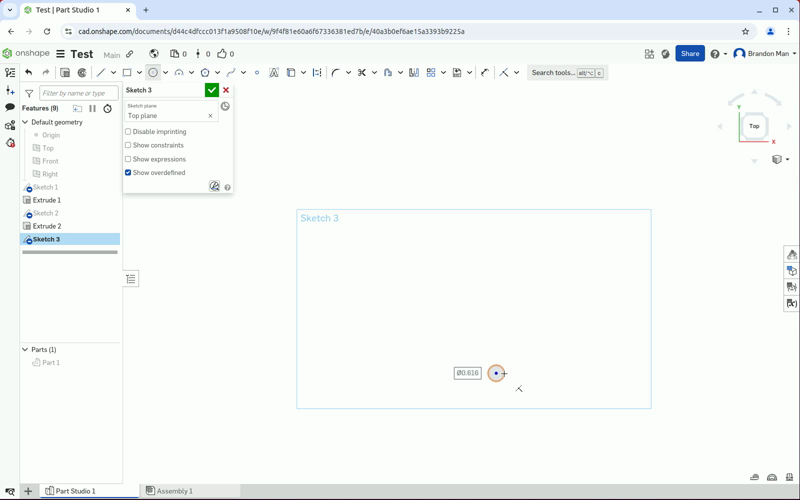
scroll(-6)
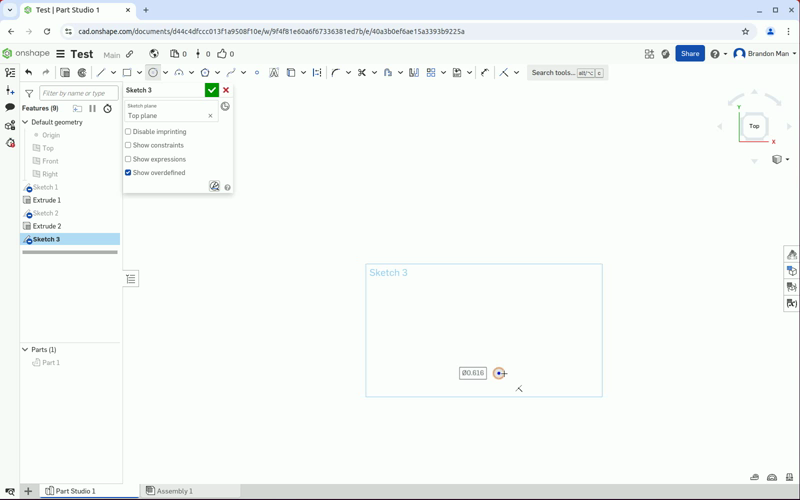
scroll(-6)
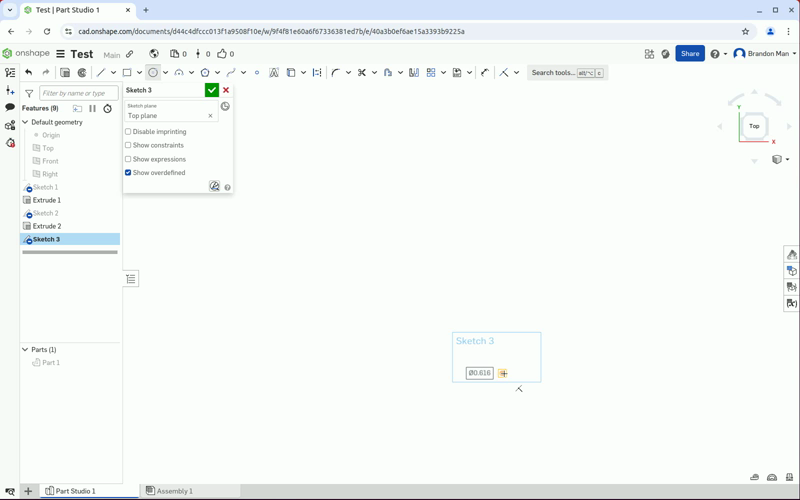
key(esc)
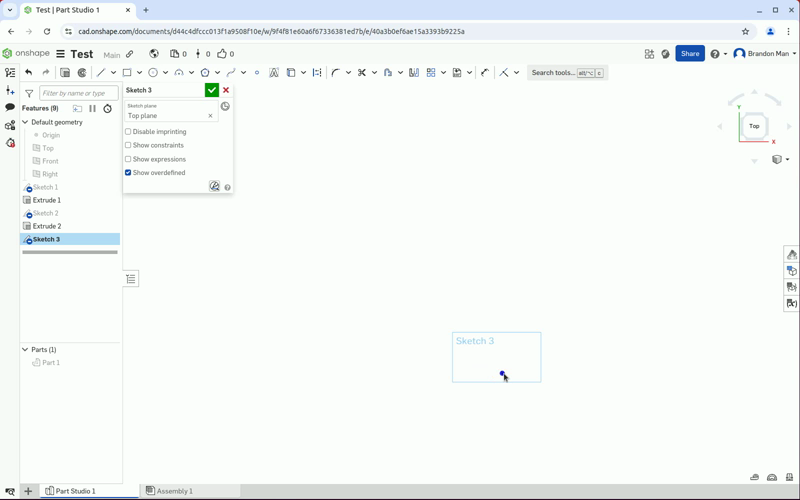
mouse_move(502, 373)
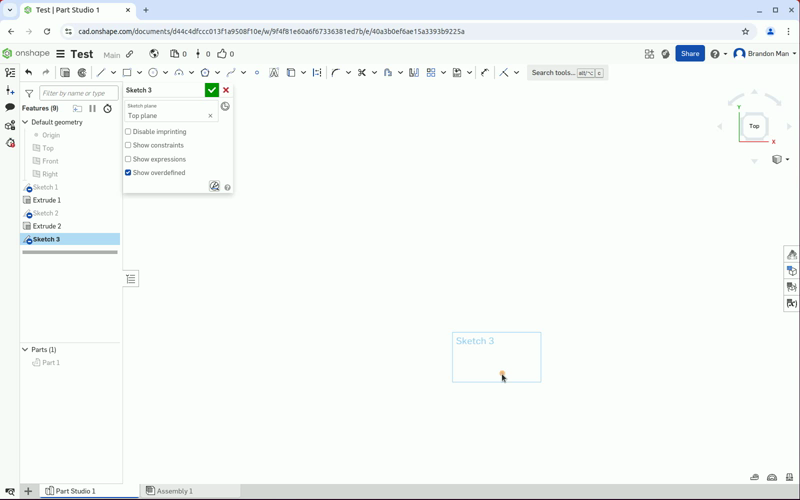
scroll(6)
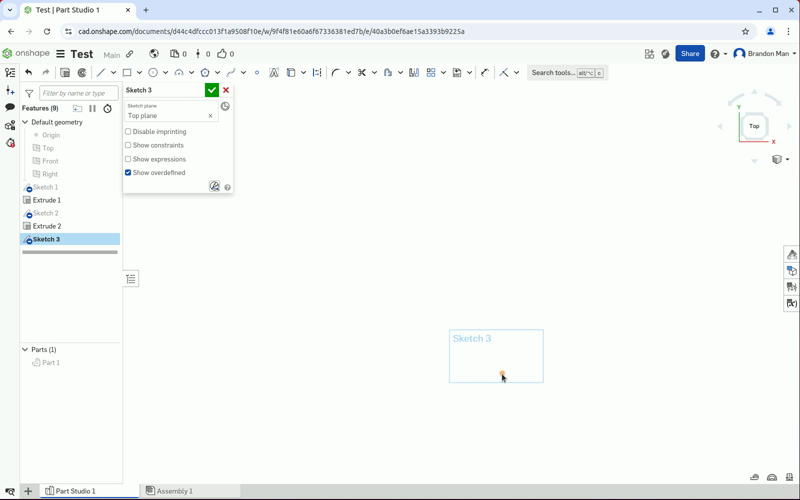
scroll(6)
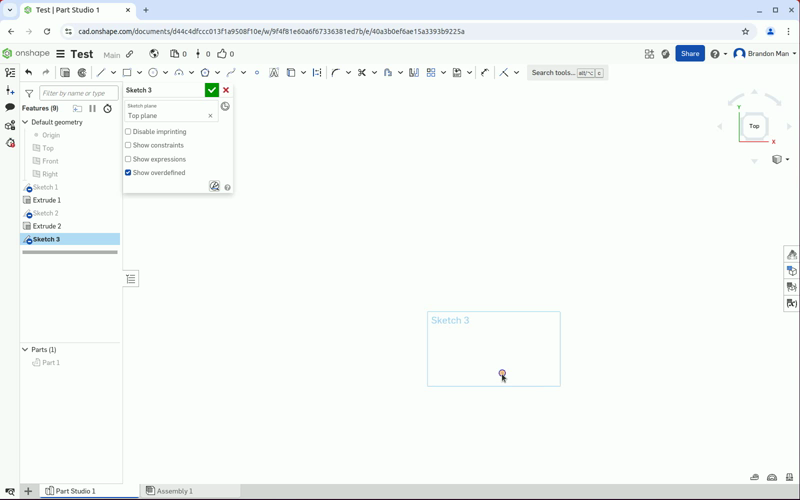
scroll(6)
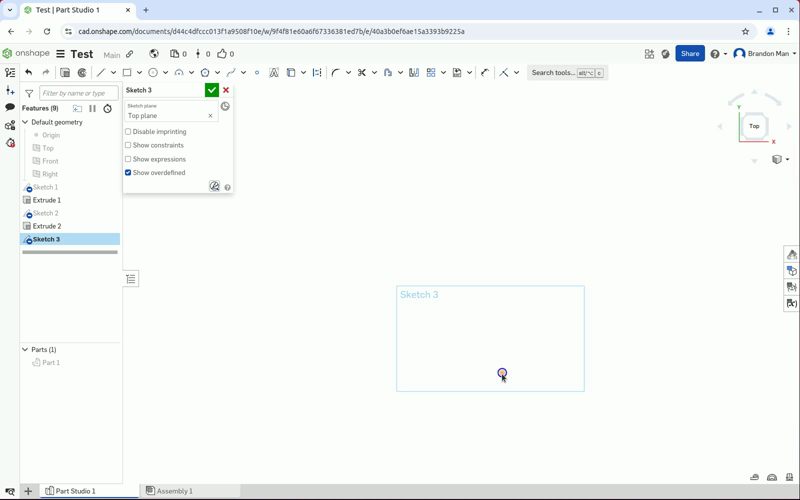
scroll(6)
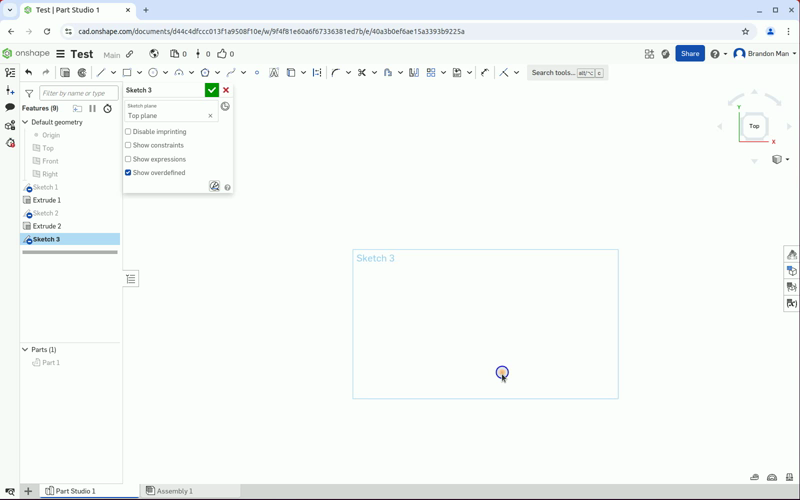
scroll(6)
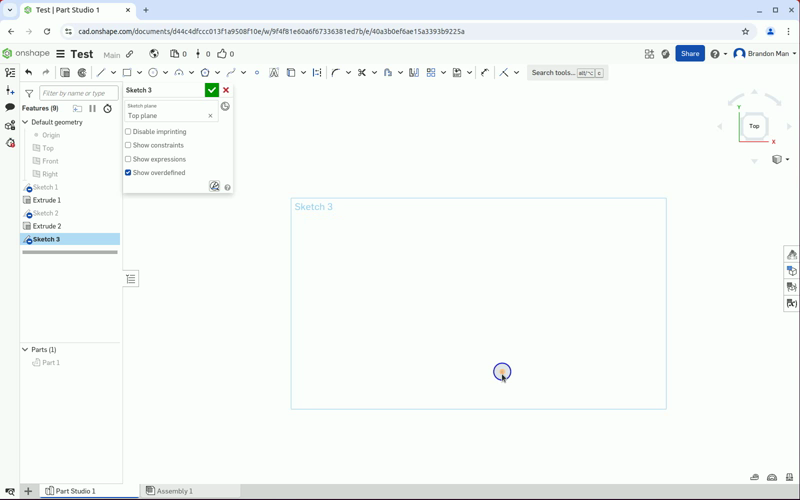
scroll(6)
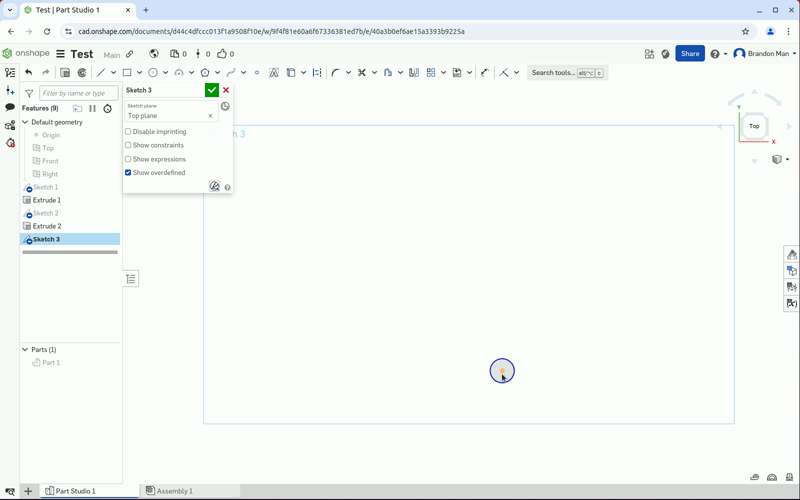
scroll(6)
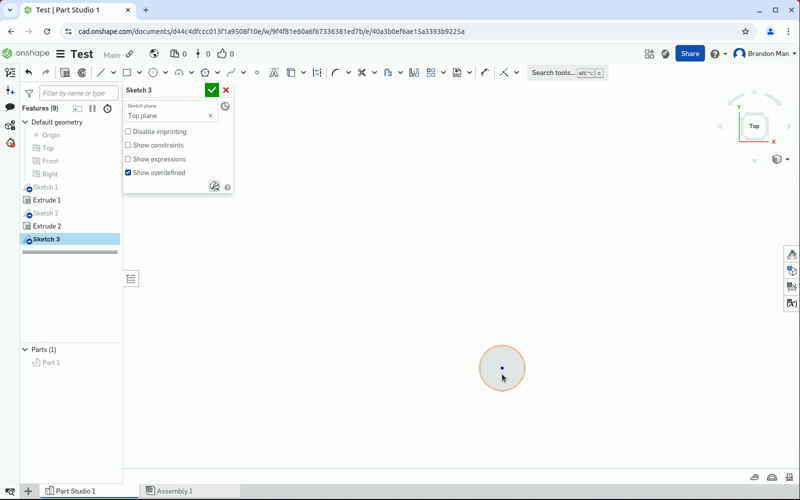
click(502, 373)
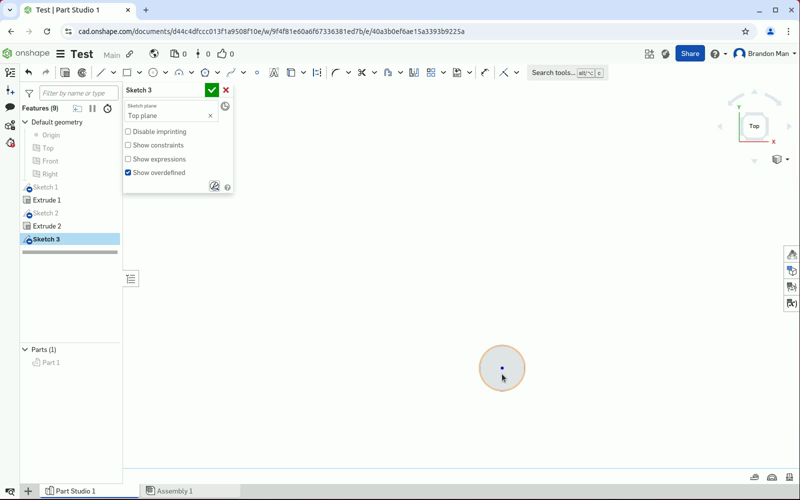
scroll(-6)
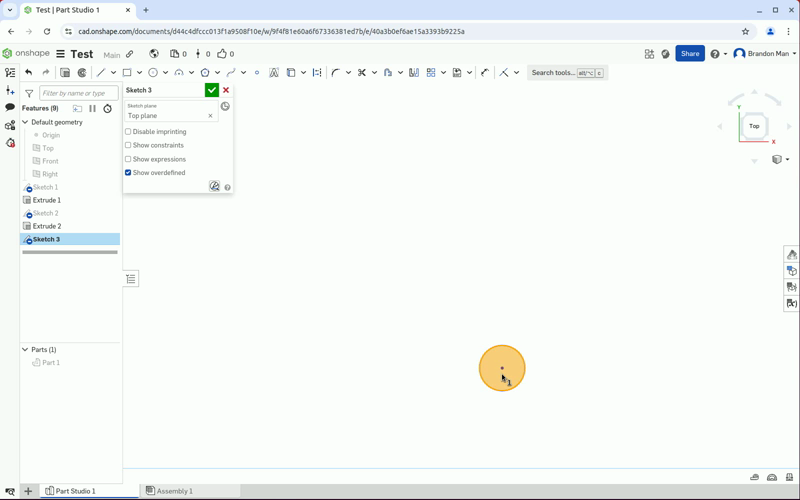
scroll(-6)
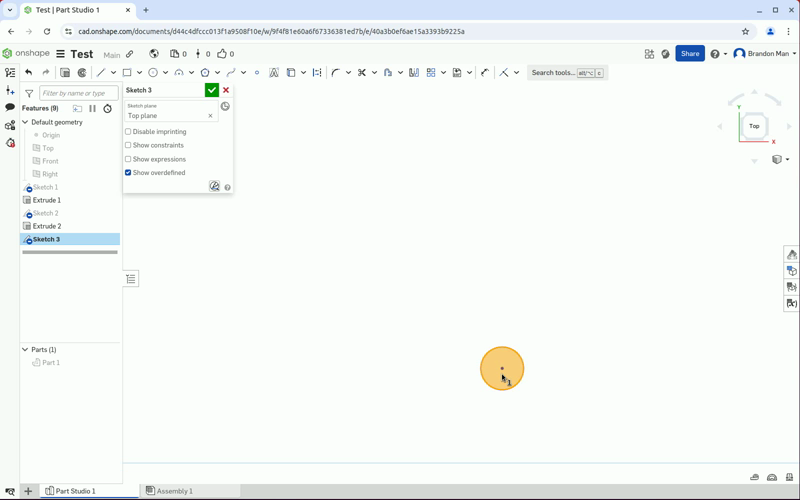
scroll(-6)
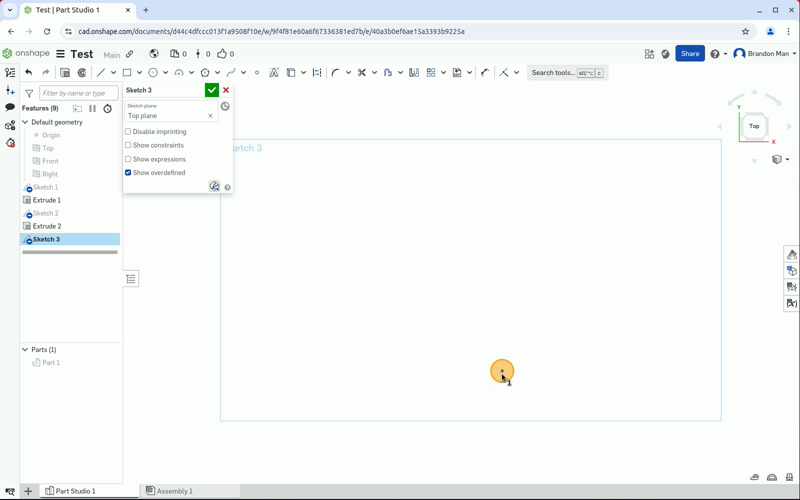
scroll(-6)
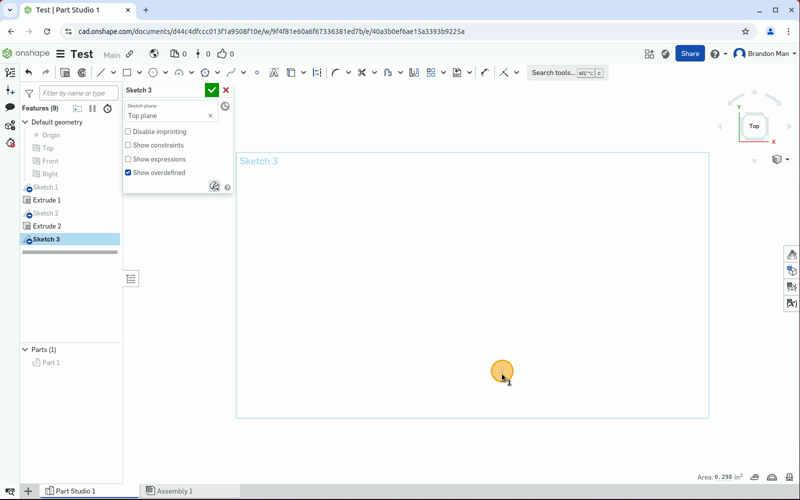
scroll(-6)
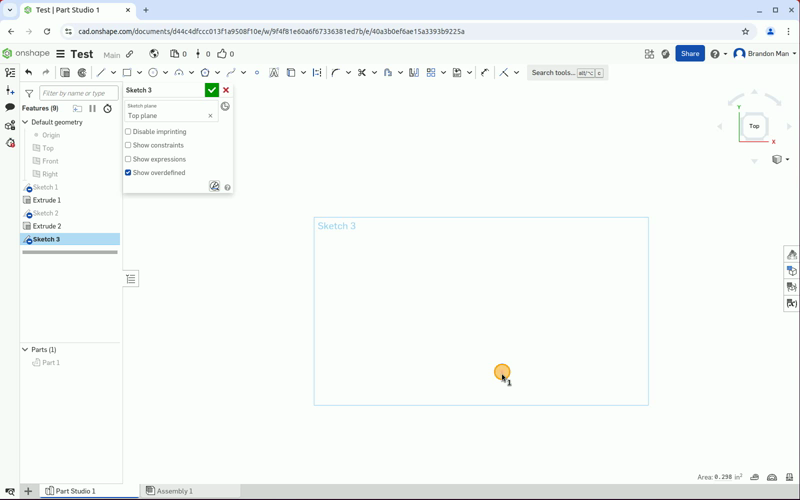
scroll(-6)
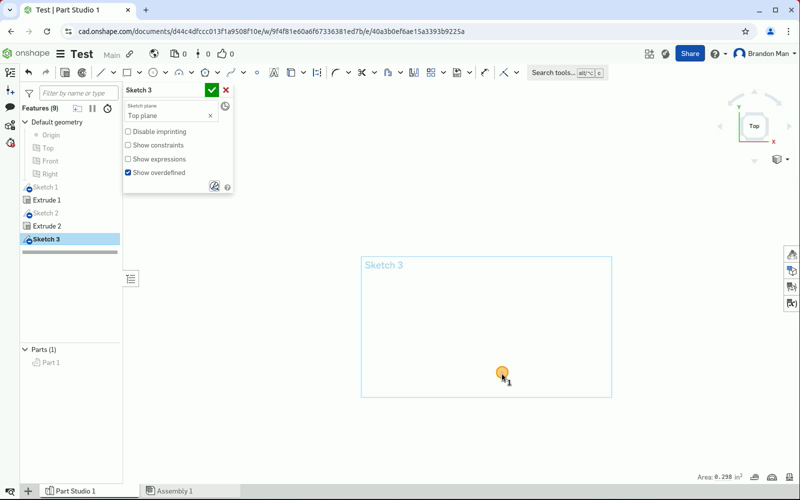
scroll(-6)
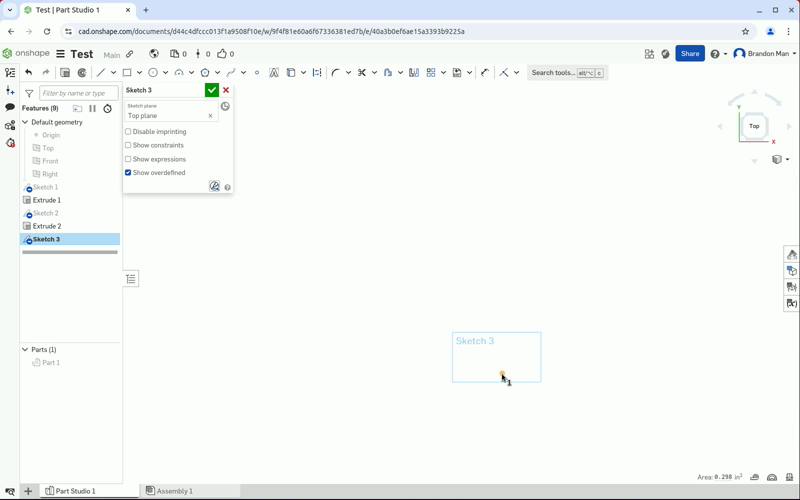
mouse_move(73, 352)
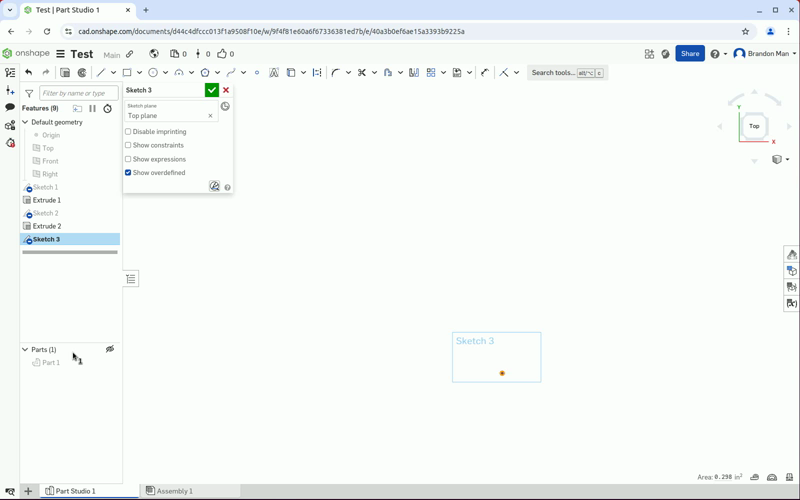
key(shift+y)
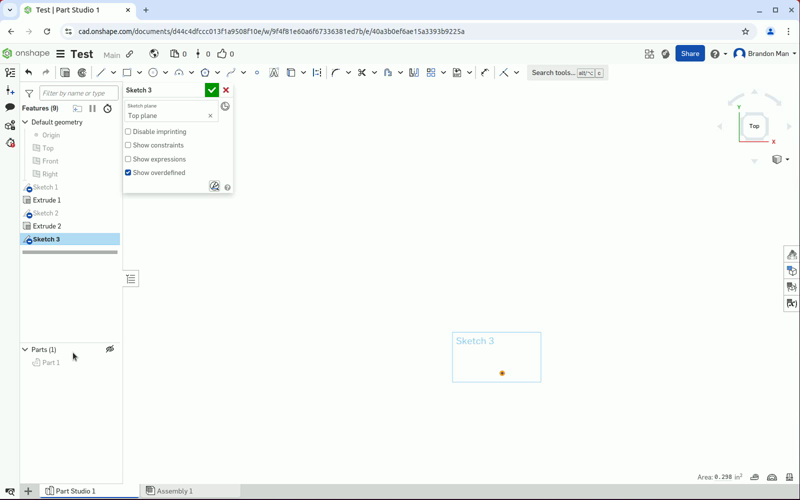
key(shift+e)
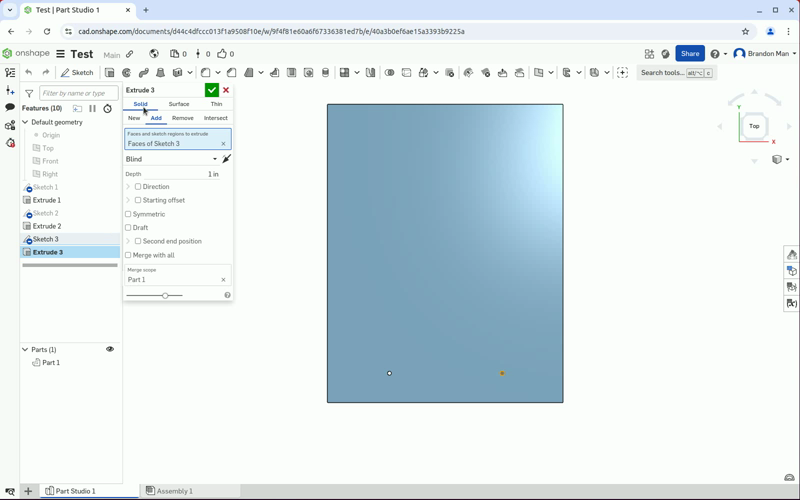
mouse_move(143, 106)
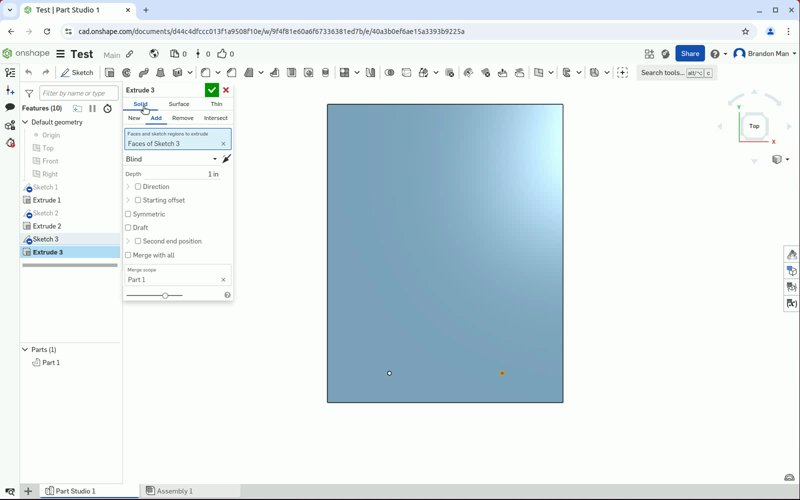
click(143, 106)
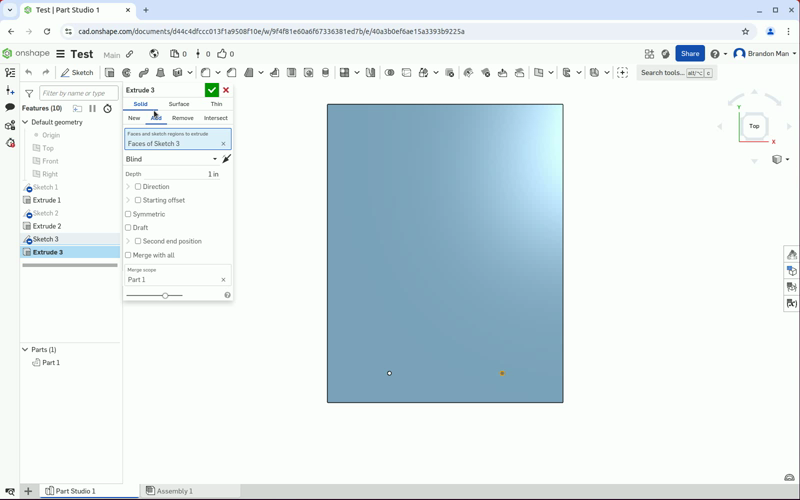
mouse_move(186, 120)
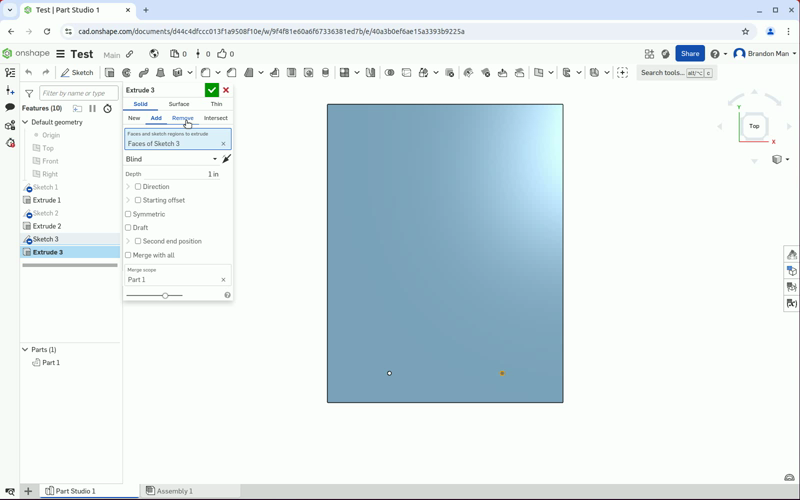
click(186, 120)
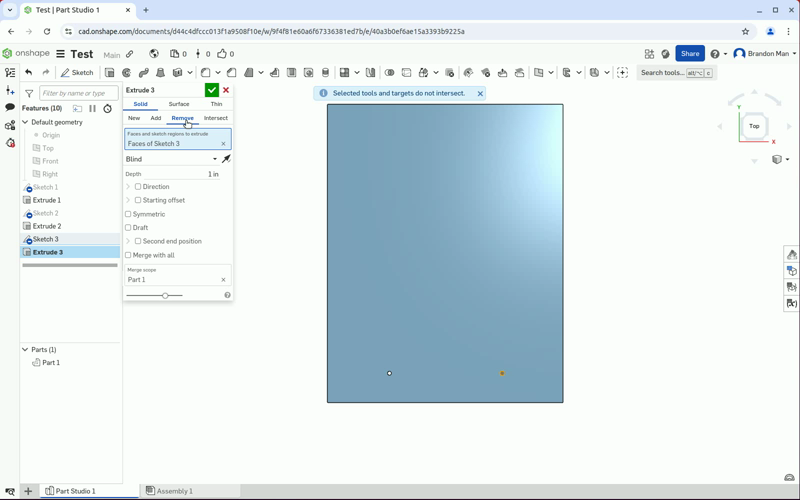
key(tab, 4)
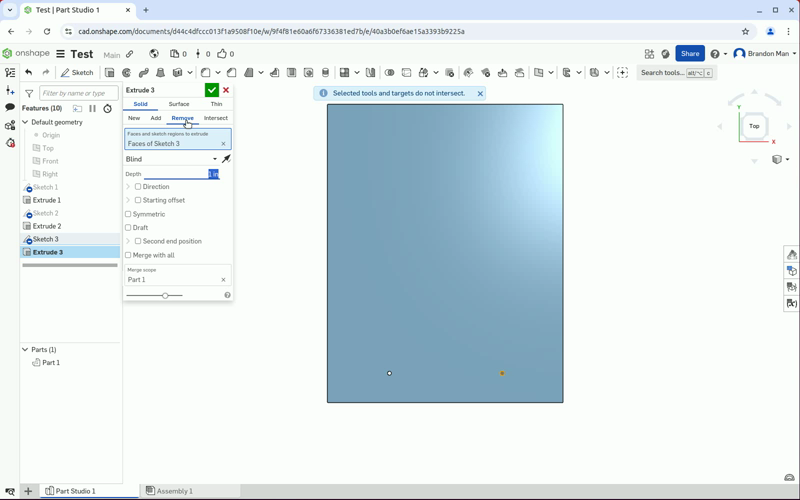
text(-0.963)
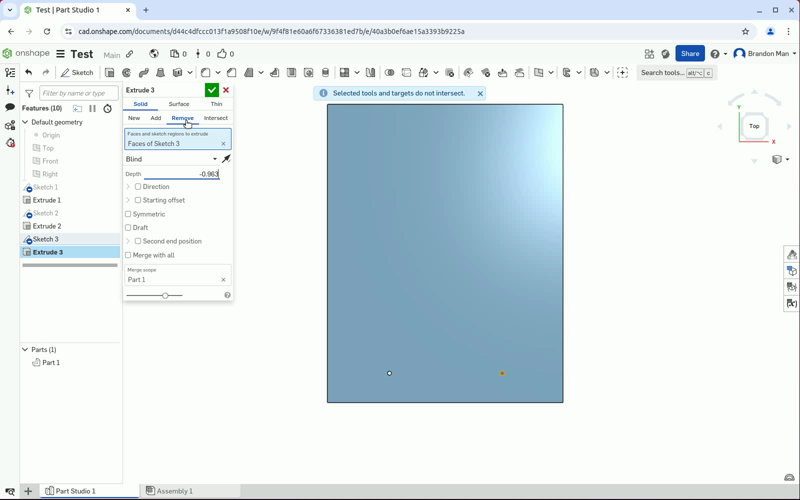
key(tab, 6)
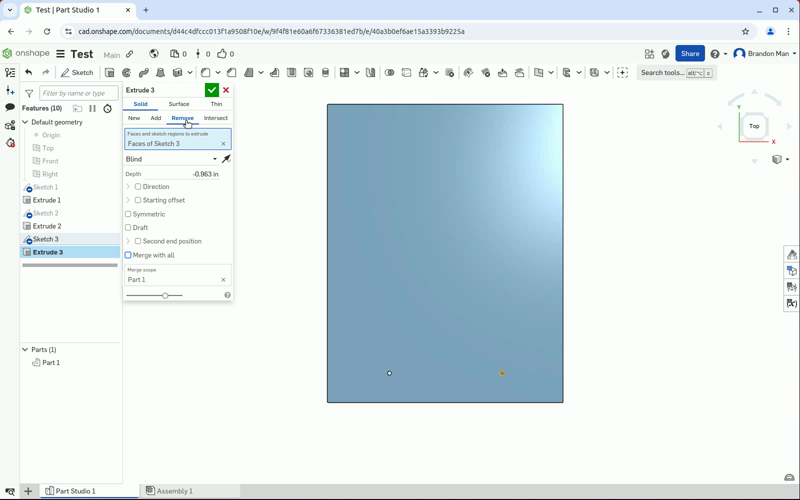
key(space)
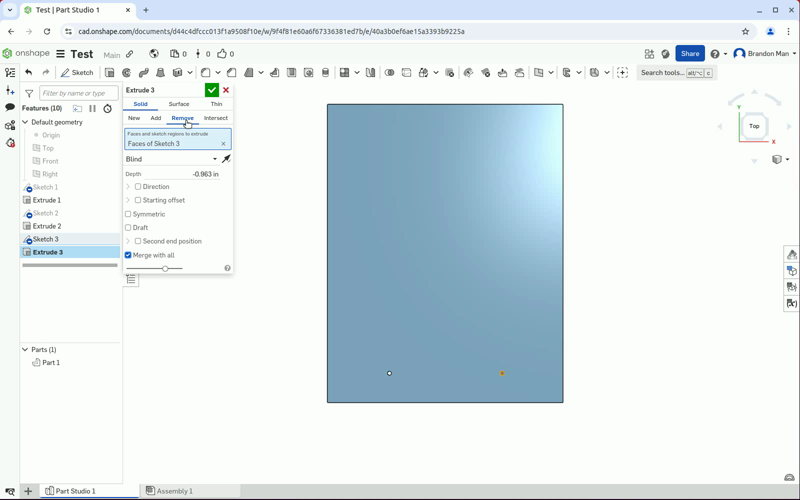
key(enter)
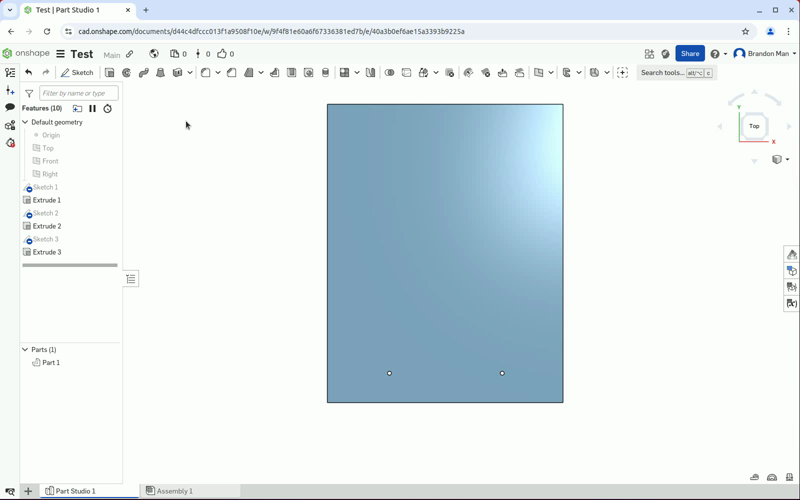
key(shift+h)
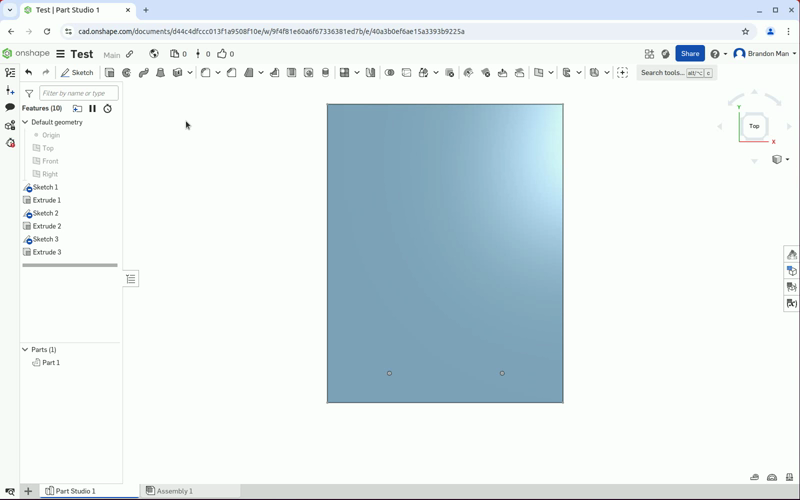
key(shift+h)
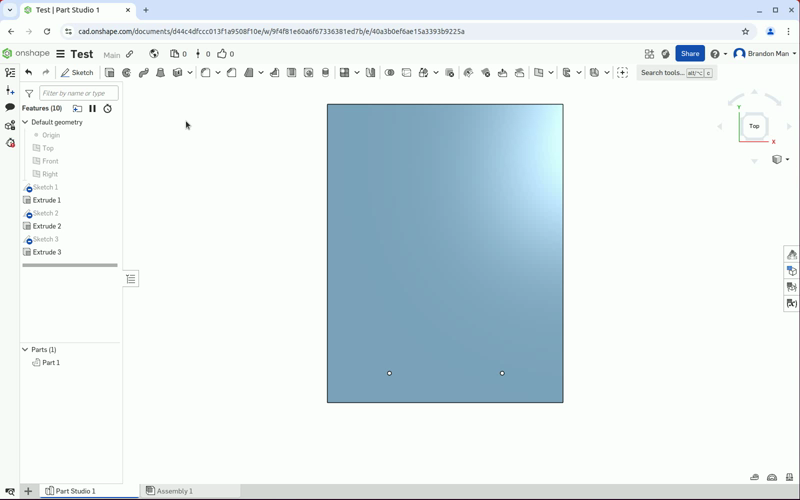
mouse_move(73, 189)
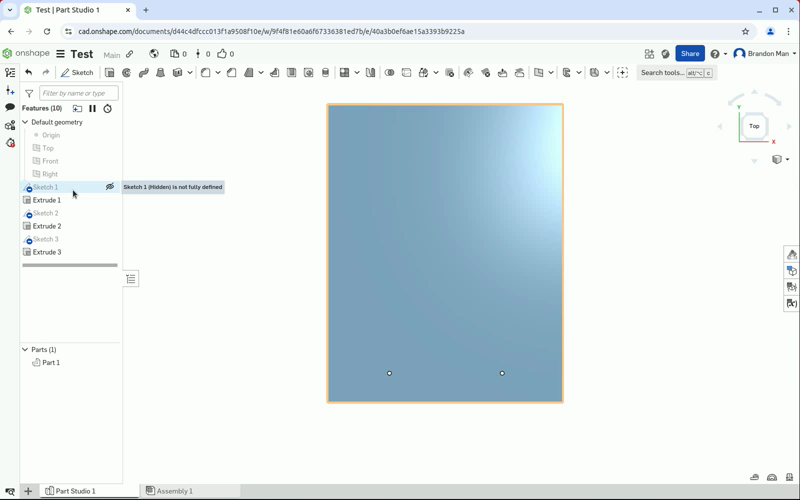
click(73, 189)
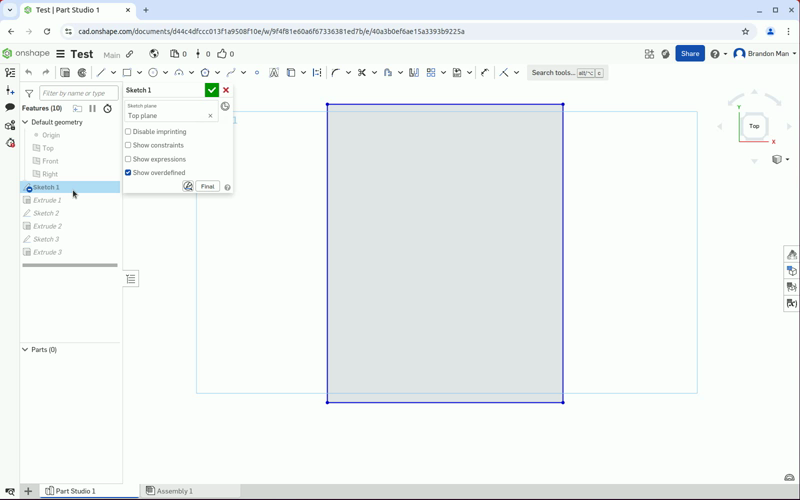
mouse_move(229, 92)
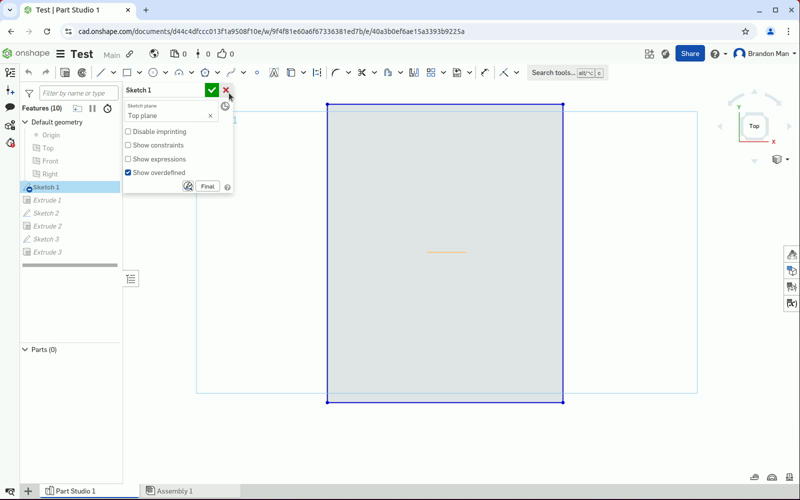
click(229, 92)
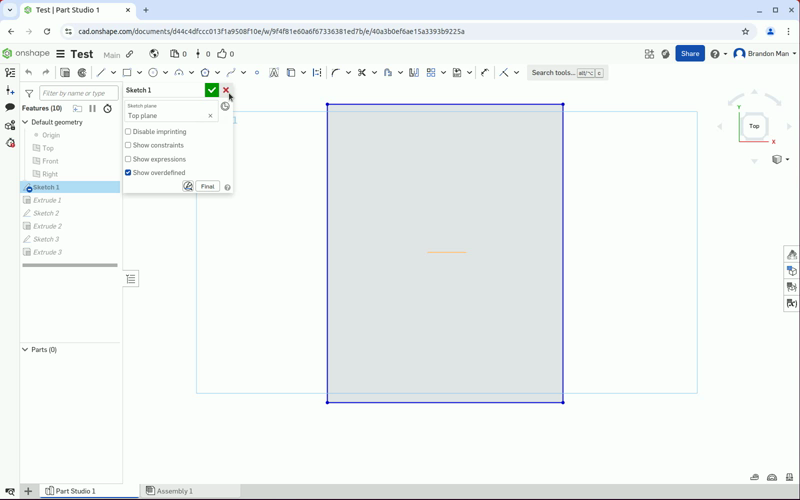
key(shift+s)
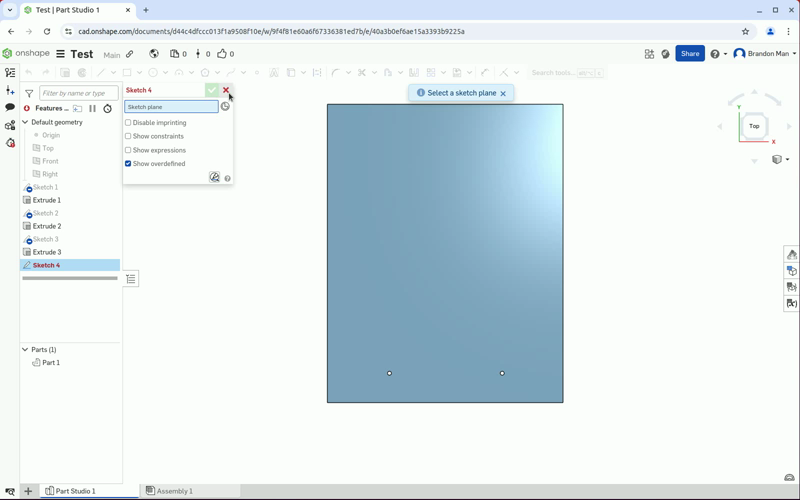
mouse_move(73, 150)
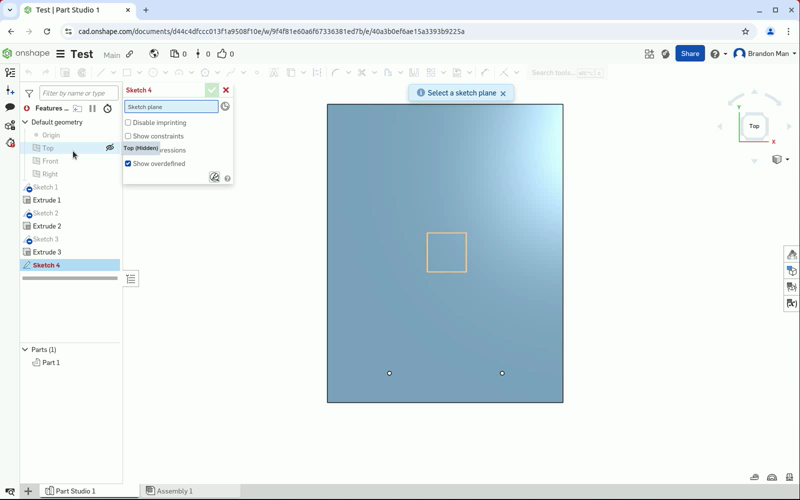
click(73, 150)
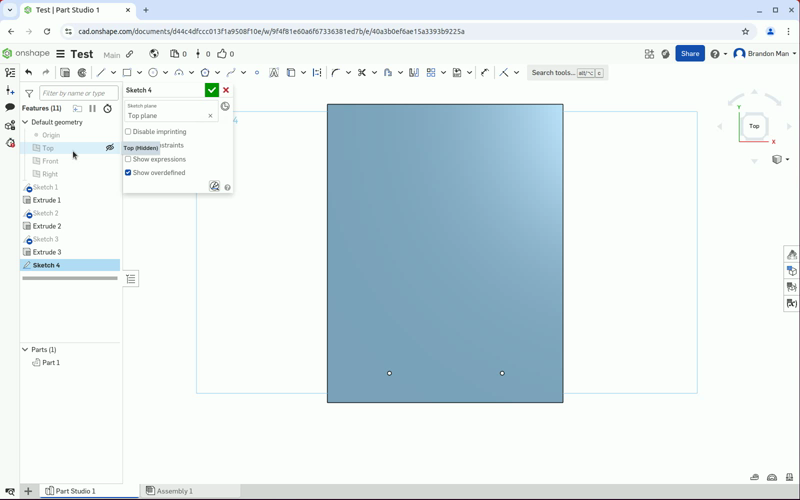
mouse_move(73, 352)
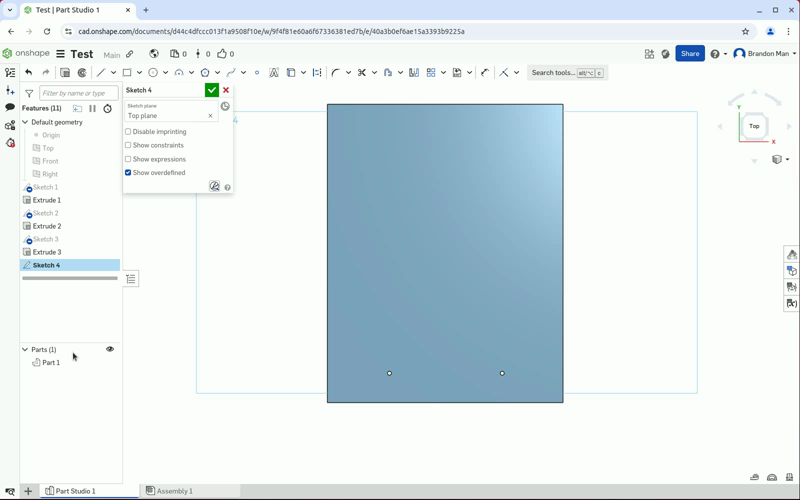
key(y)
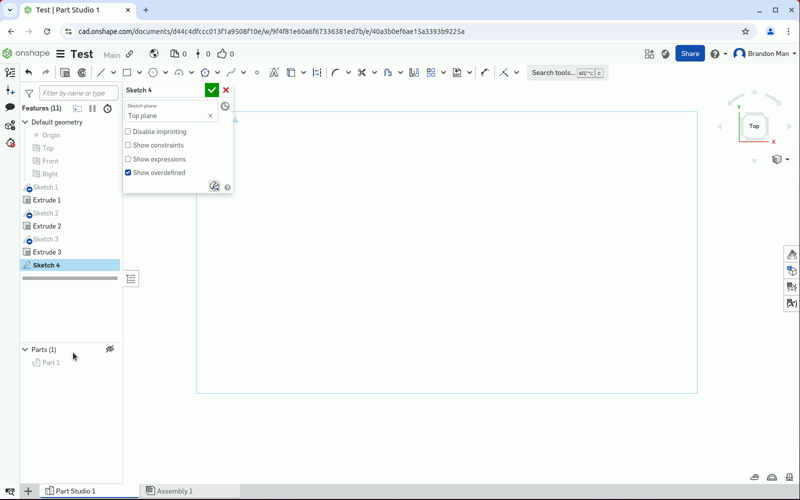
key(c)
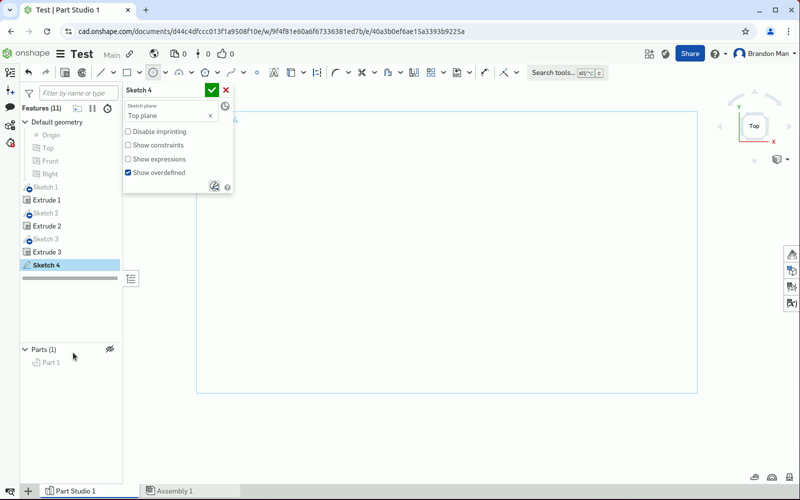
key_down(shift)
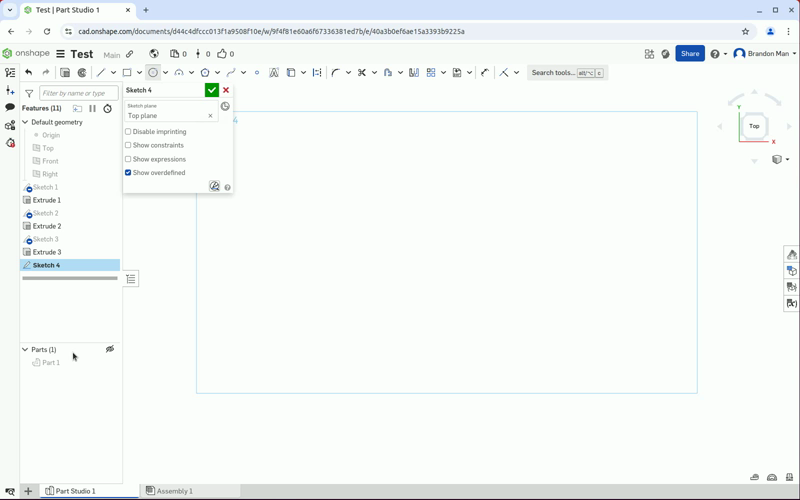
mouse_move(419, 191)
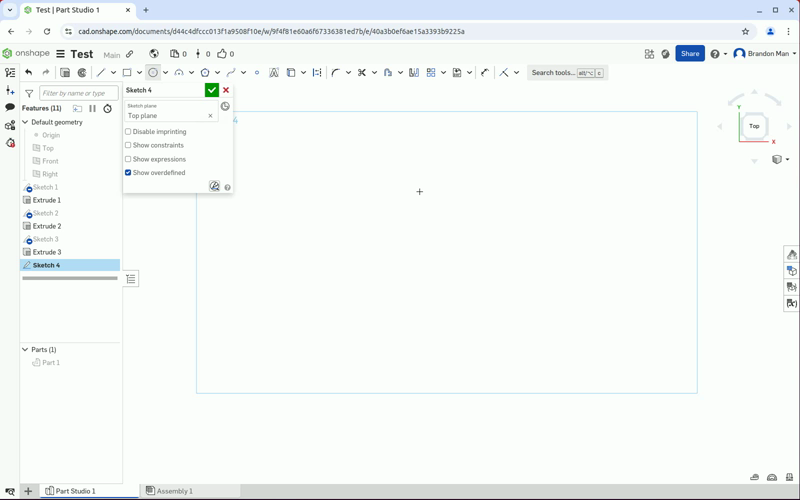
click(419, 191)
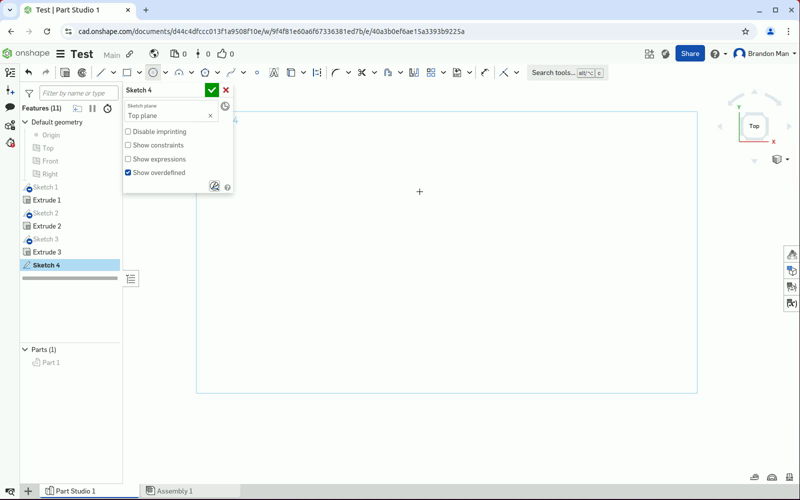
key_up(shift)
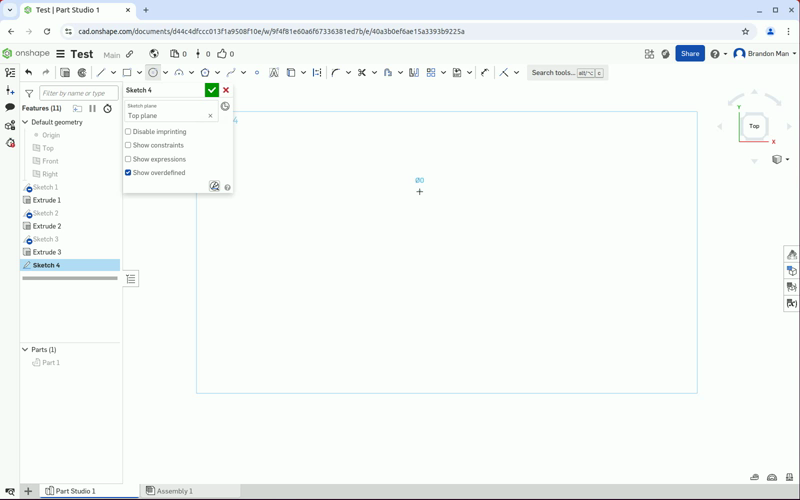
mouse_move(420, 191)
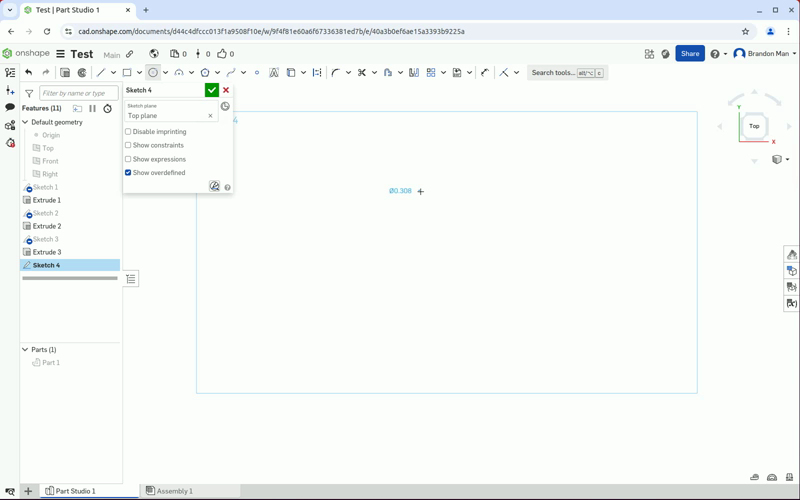
scroll(6)
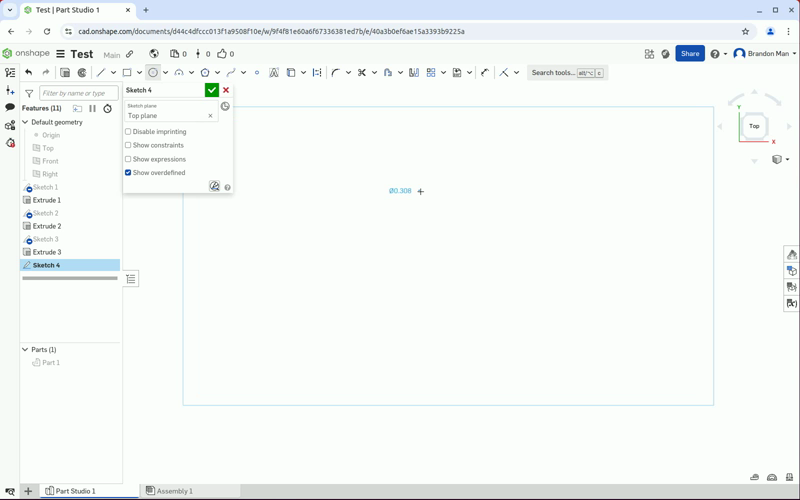
scroll(6)
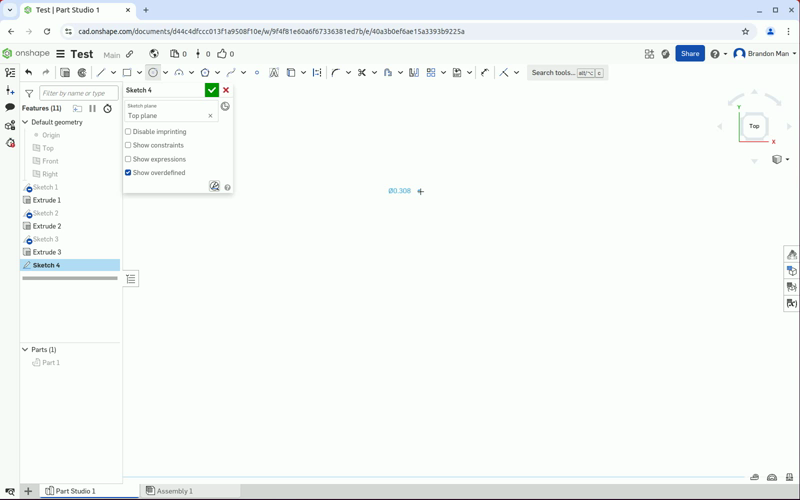
scroll(6)
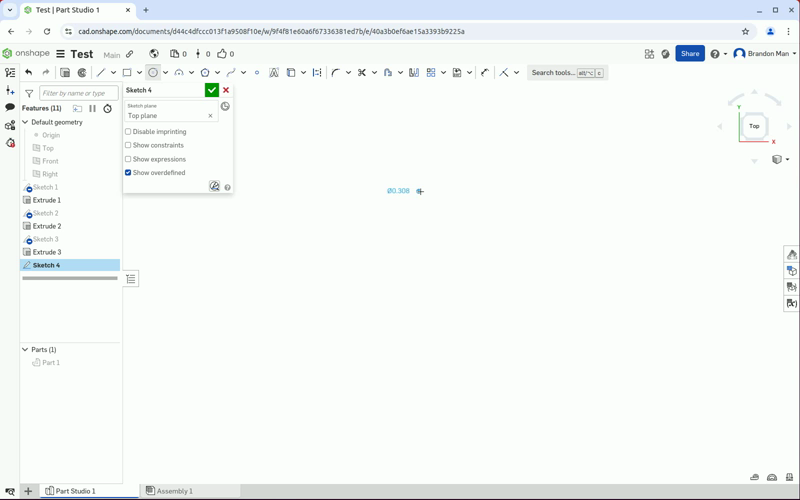
scroll(6)
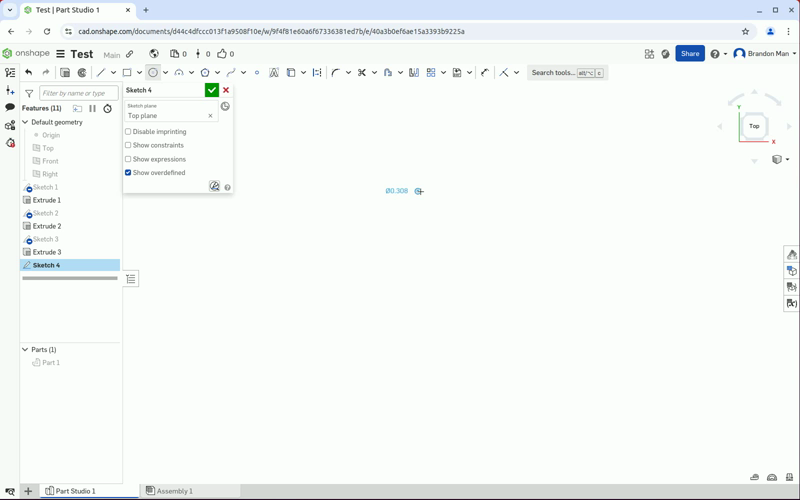
scroll(6)
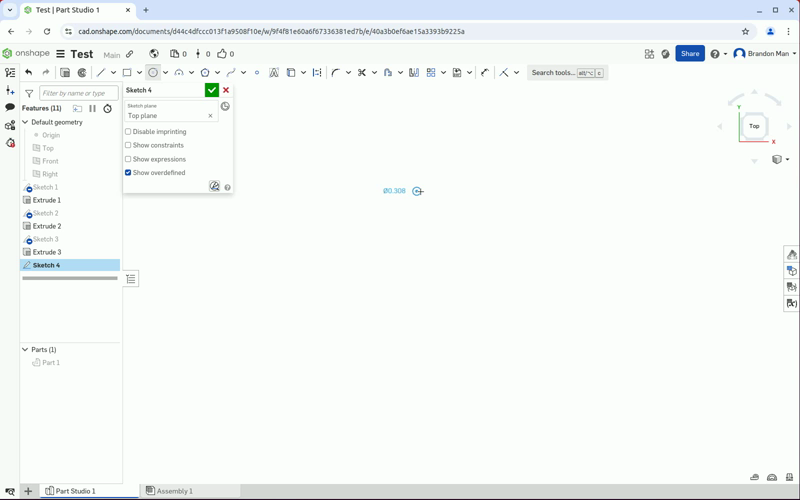
scroll(6)
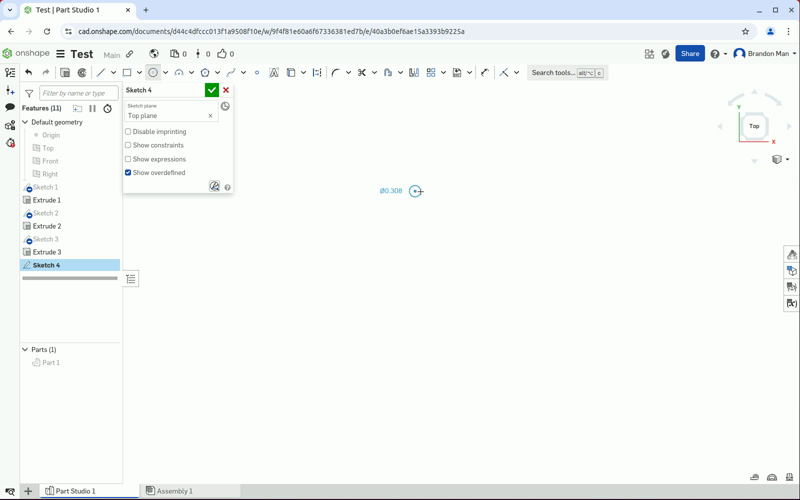
scroll(6)
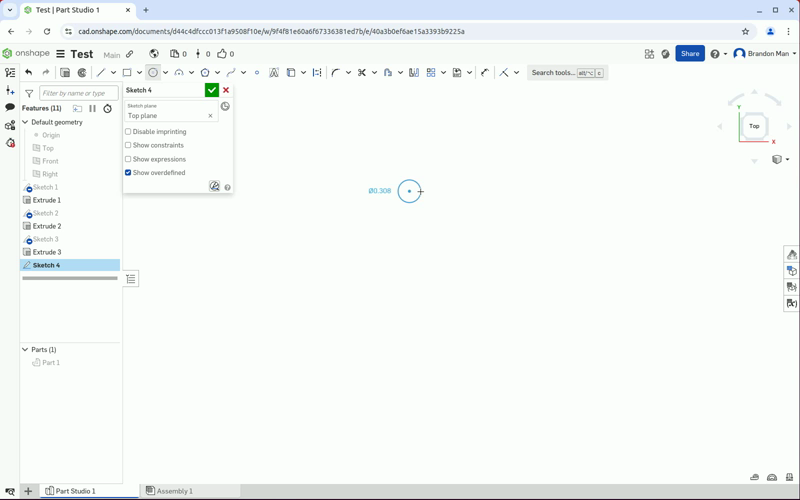
click(420, 191)
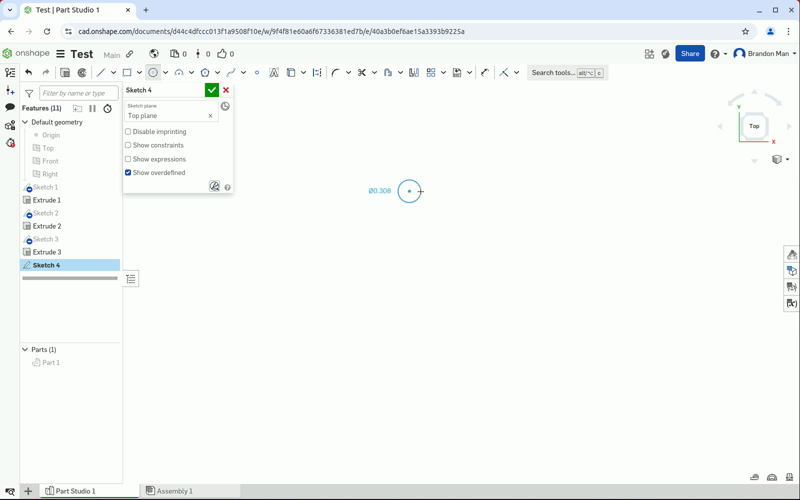
scroll(-6)
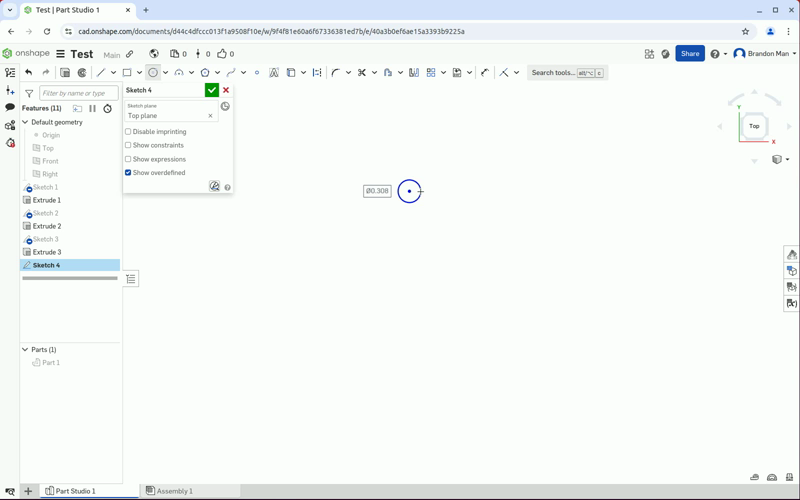
scroll(-6)
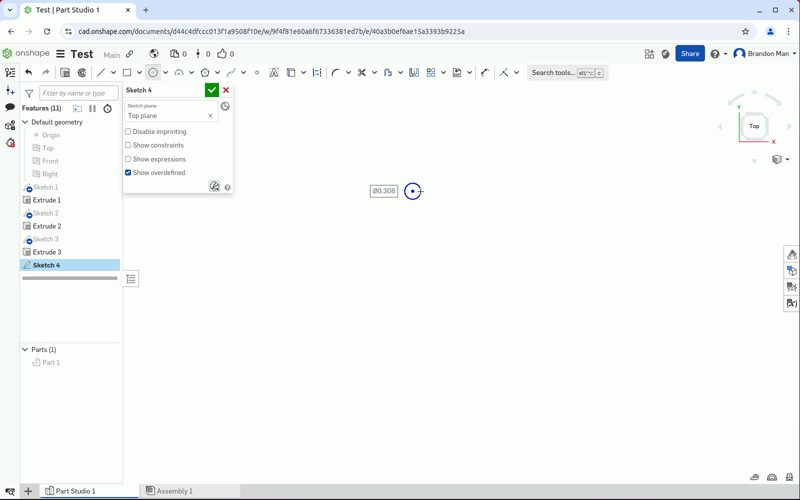
scroll(-6)
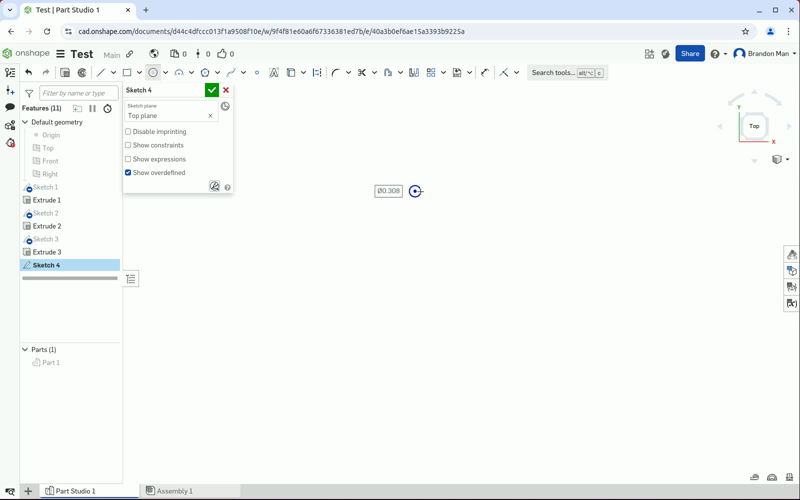
scroll(-6)
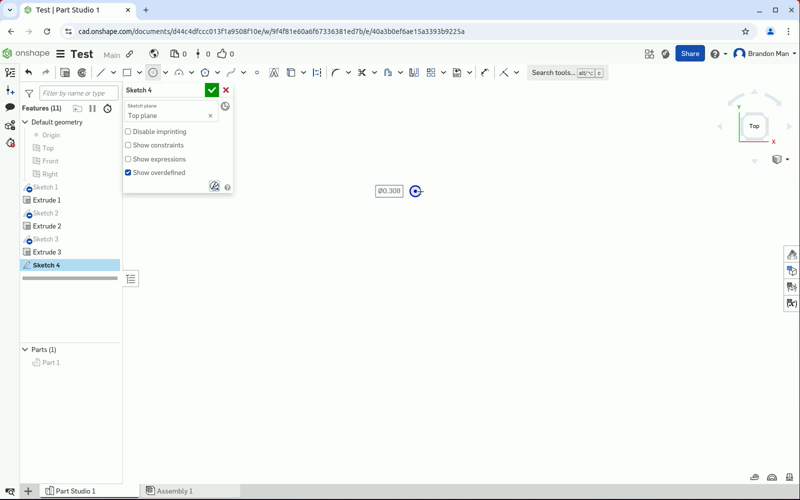
scroll(-6)
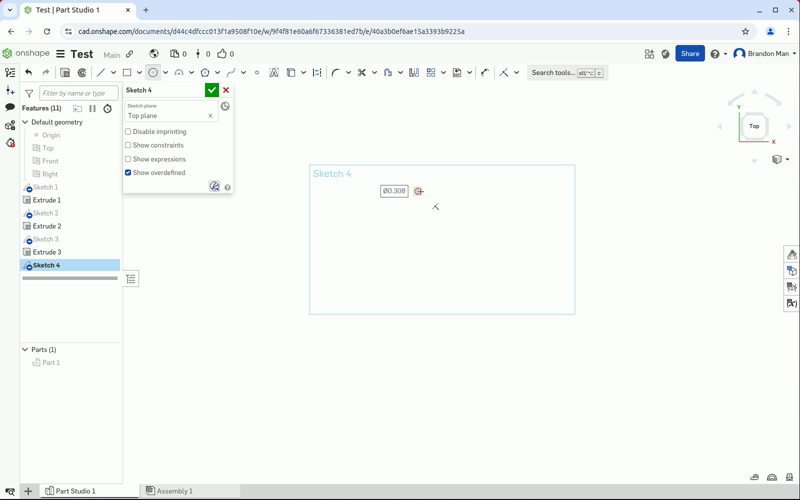
scroll(-6)
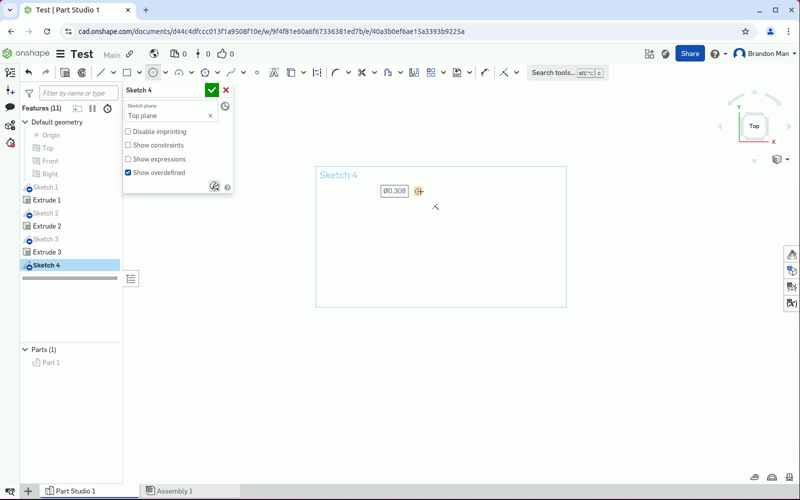
scroll(-6)
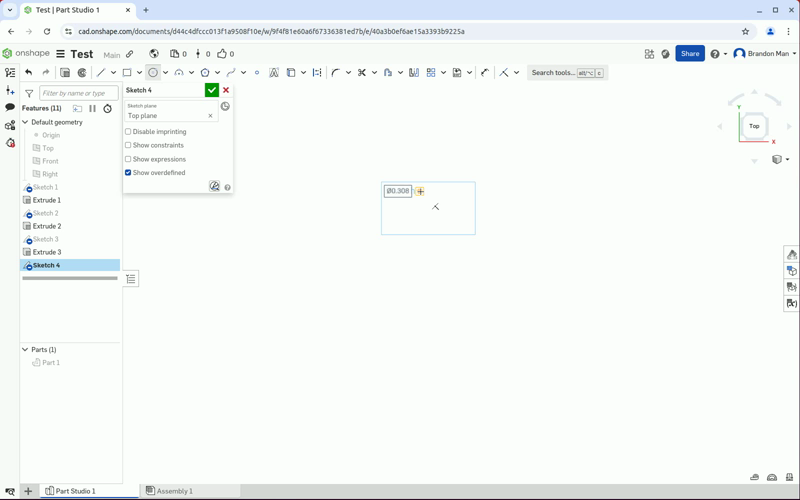
key(esc)
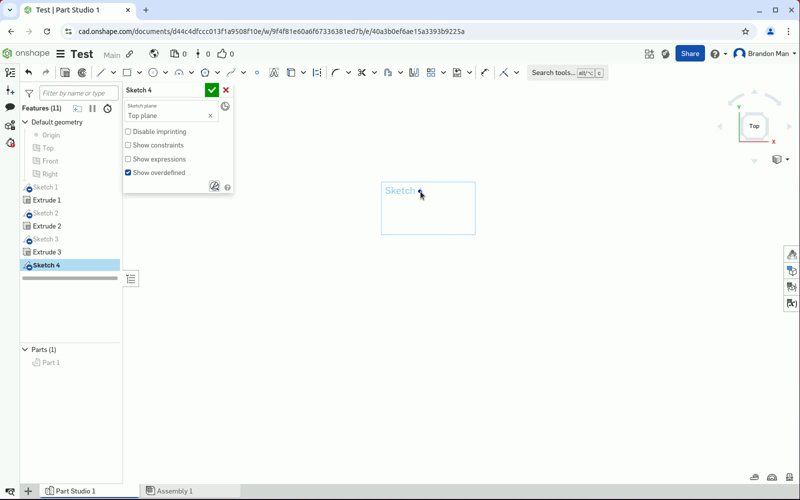
mouse_move(419, 192)
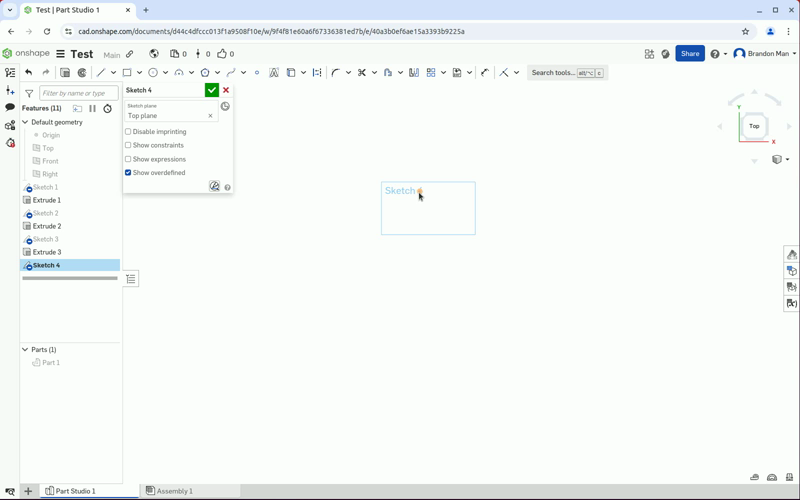
scroll(6)
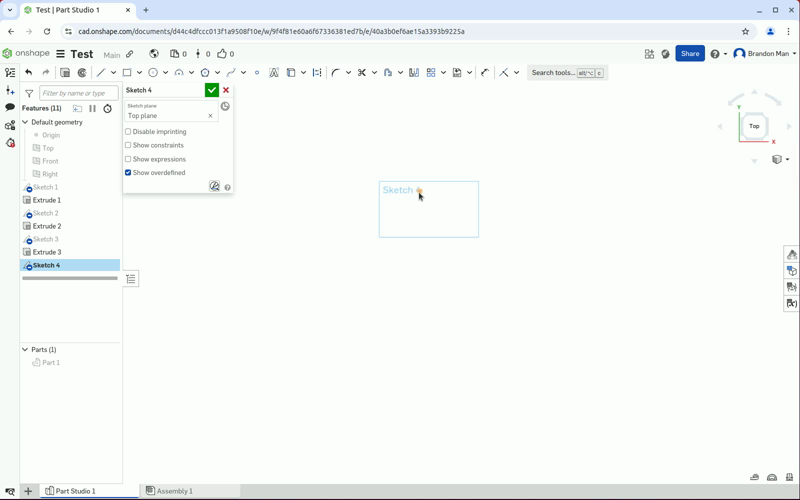
scroll(6)
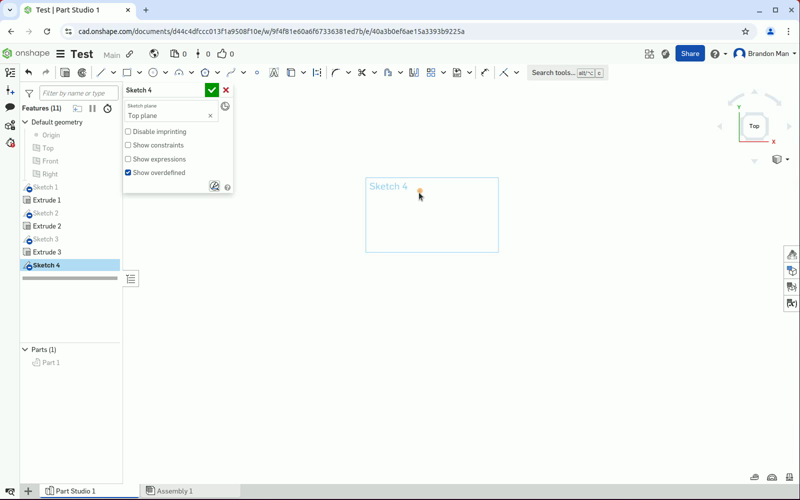
scroll(6)
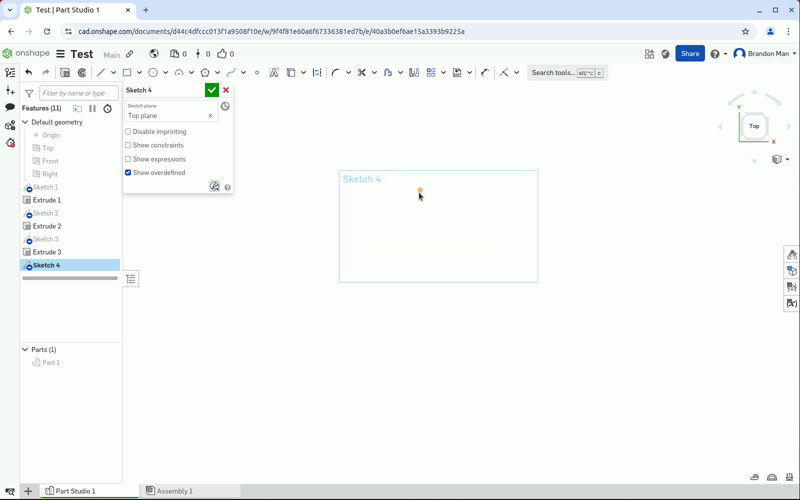
scroll(6)
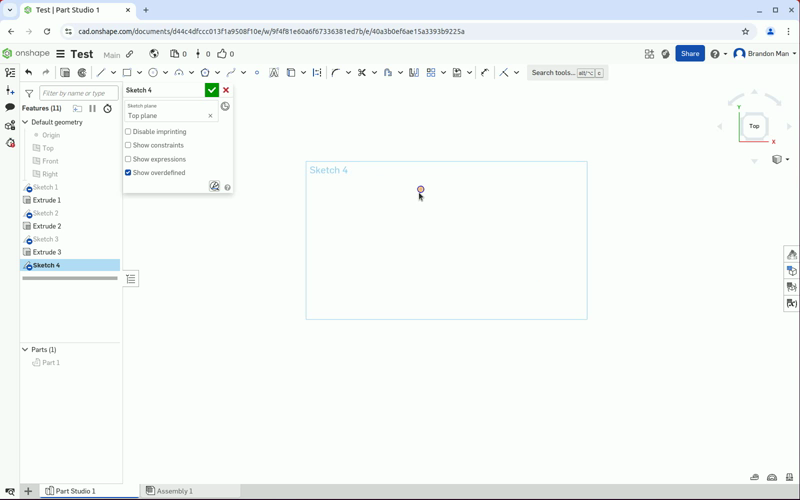
scroll(6)
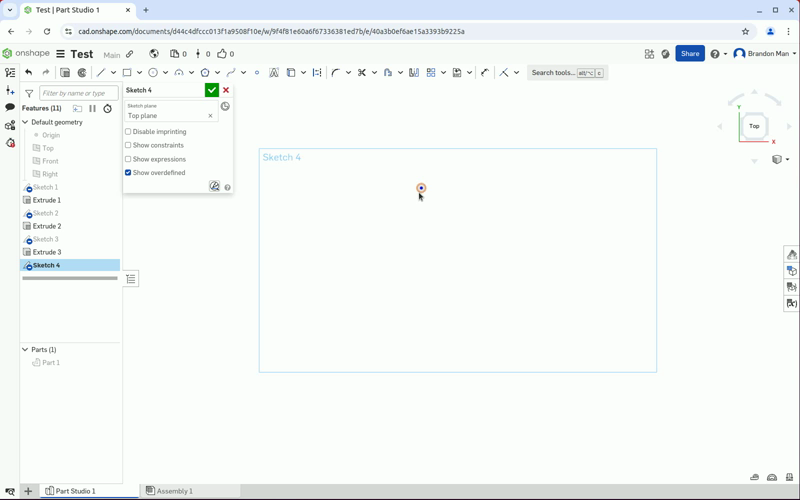
scroll(6)
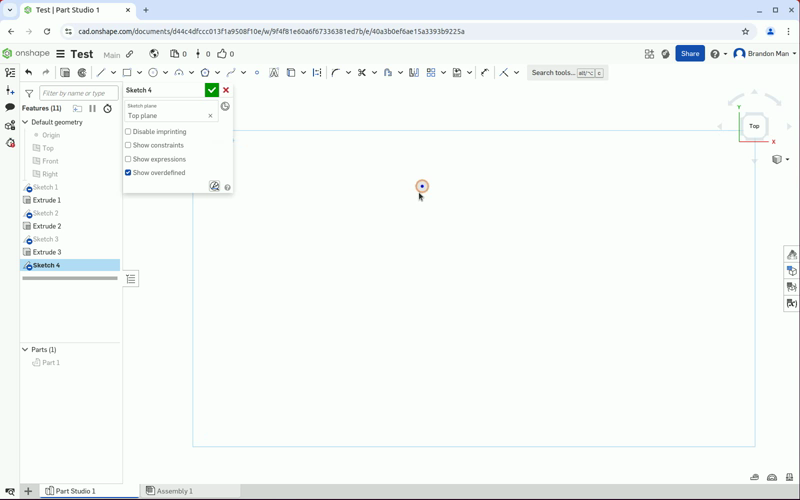
scroll(6)
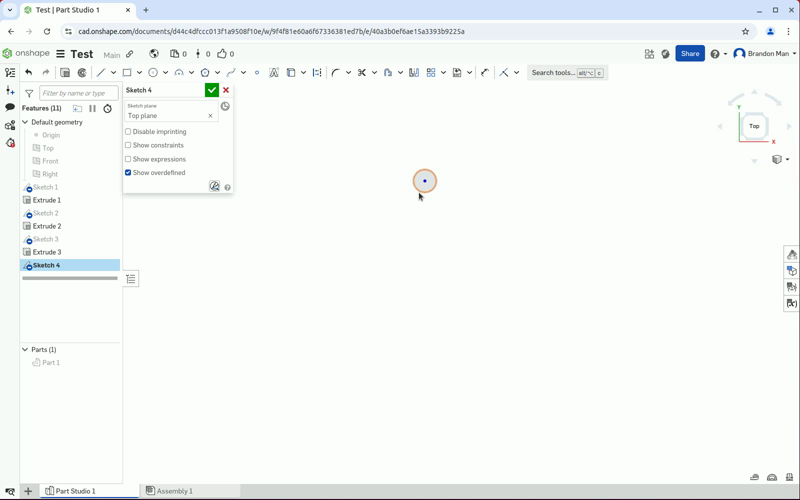
click(419, 192)
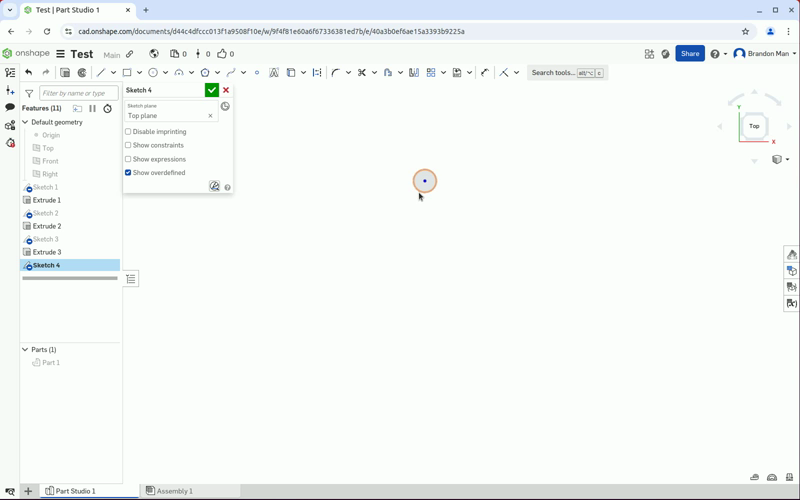
scroll(-6)
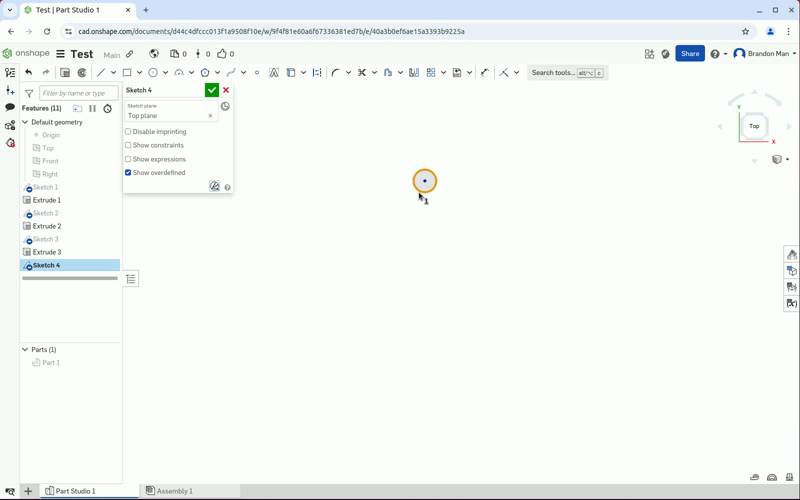
scroll(-6)
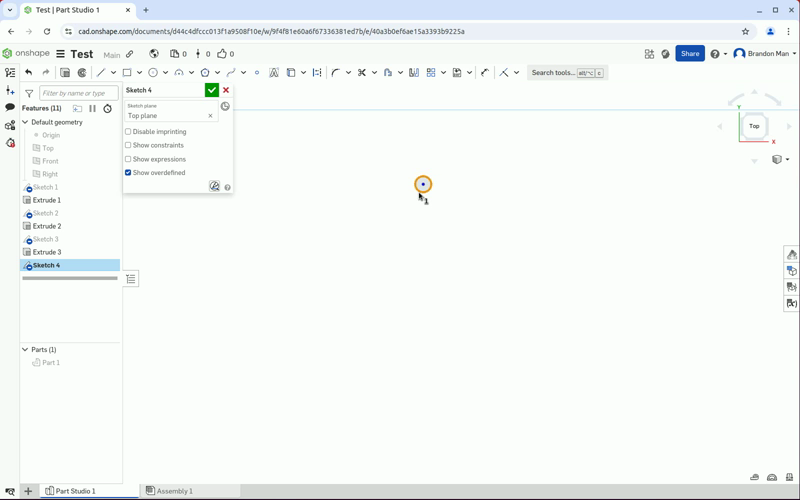
scroll(-6)
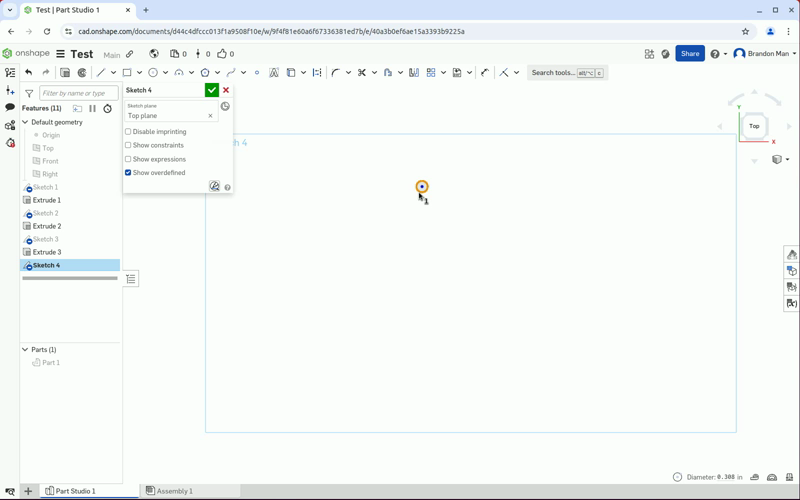
scroll(-6)
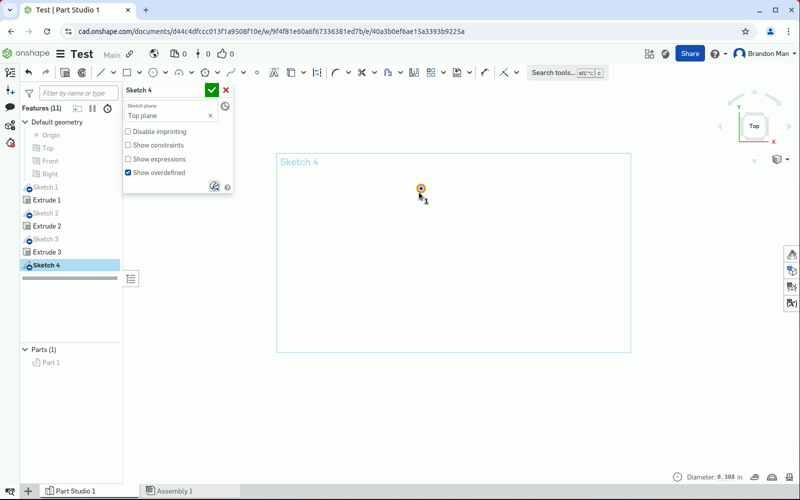
scroll(-6)
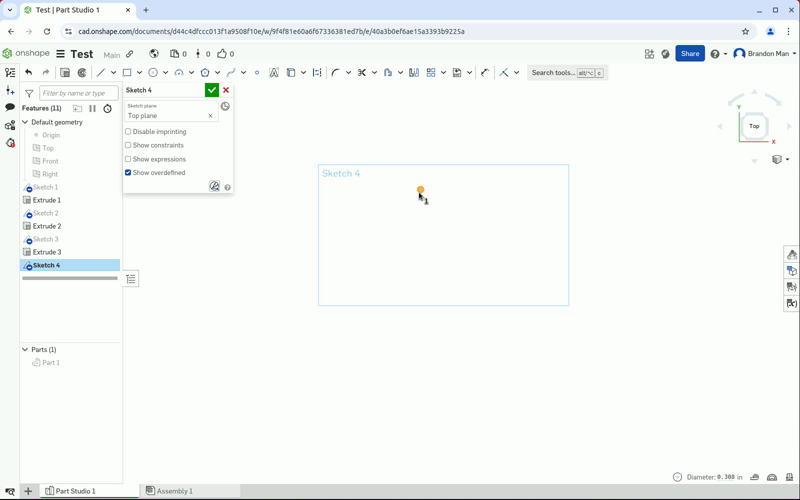
scroll(-6)
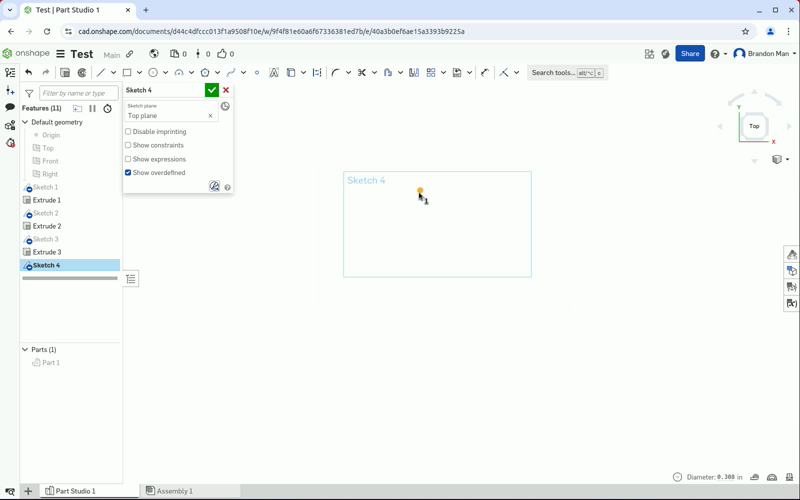
scroll(-6)
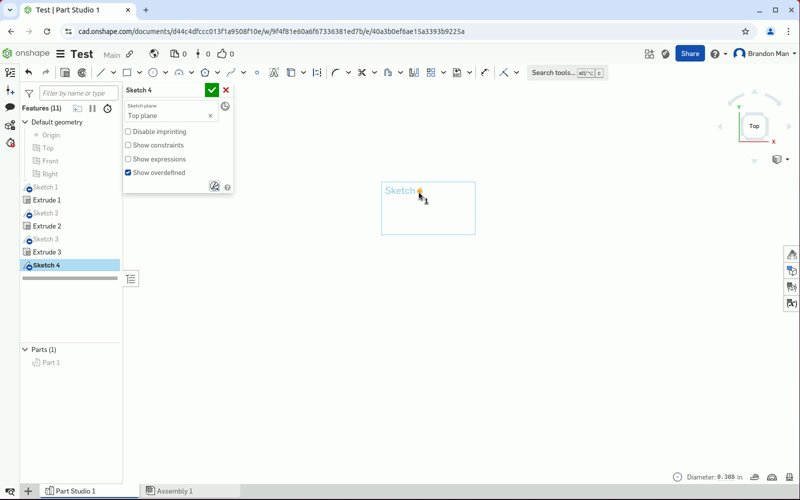
mouse_move(73, 352)
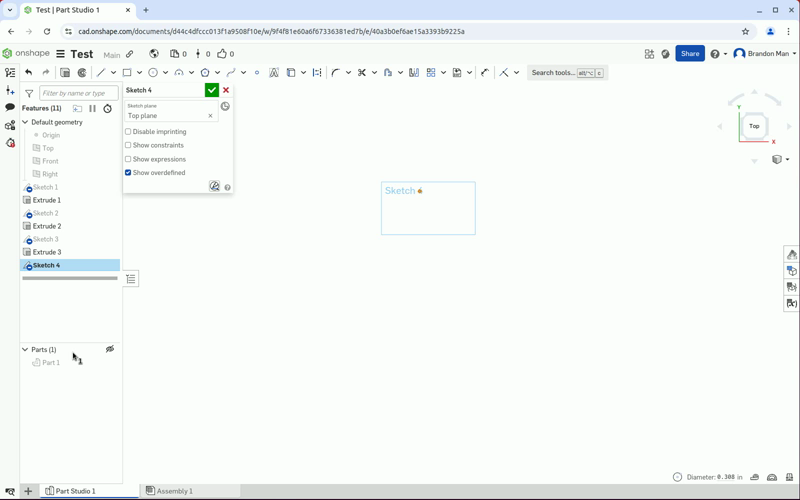
key(shift+y)
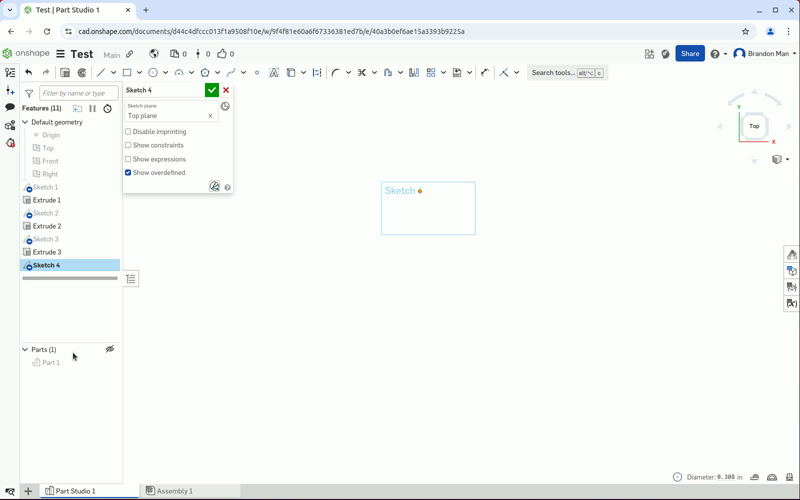
key(shift+e)
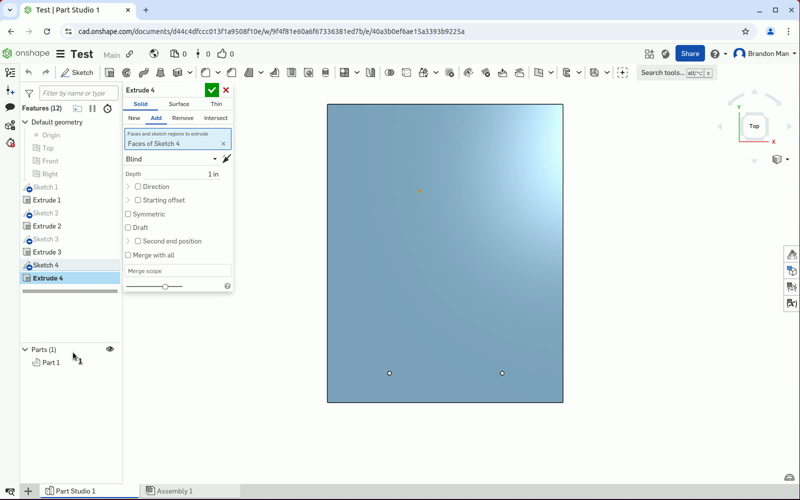
mouse_move(143, 106)
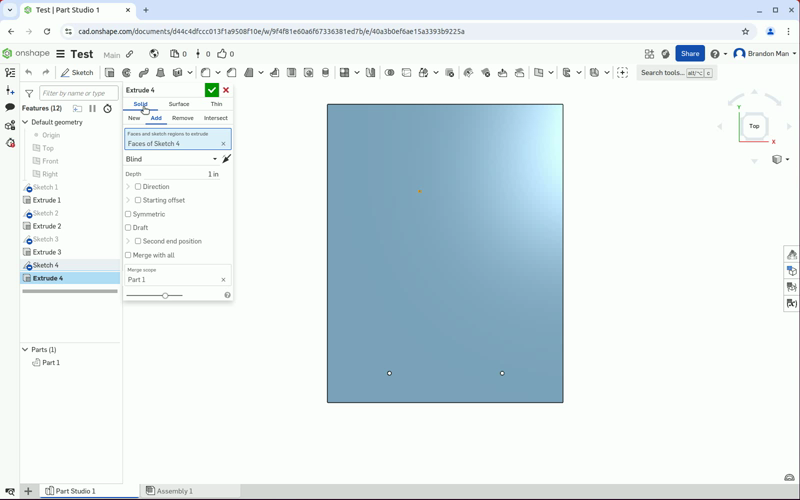
click(143, 106)
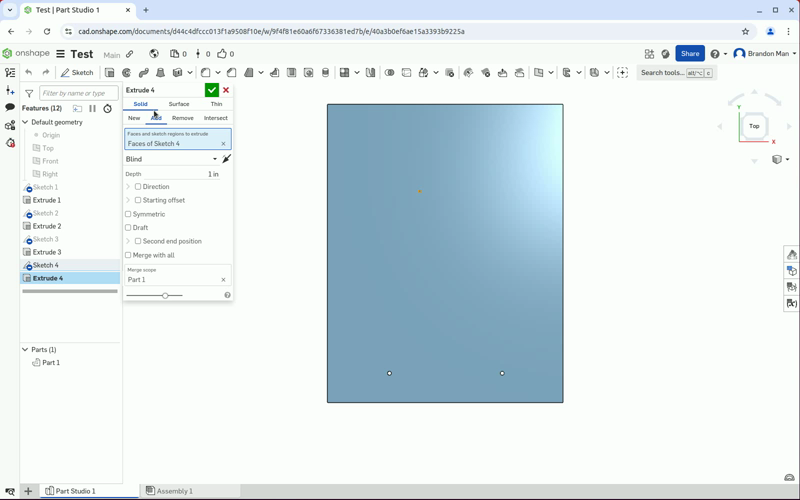
mouse_move(186, 120)
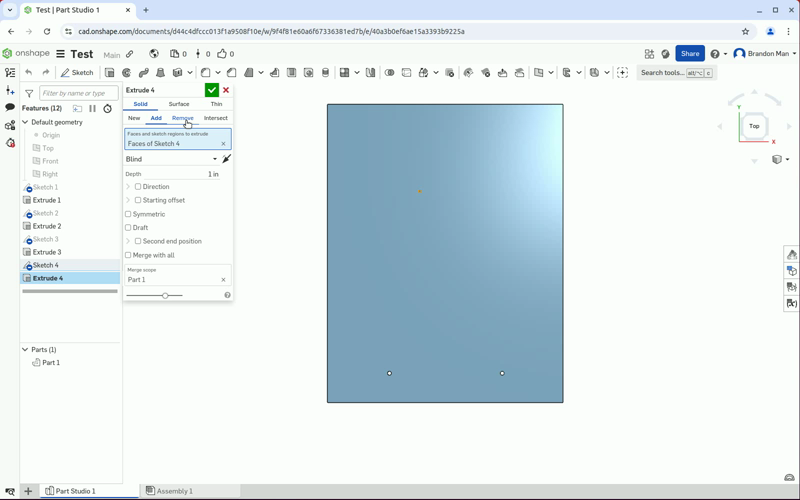
click(186, 120)
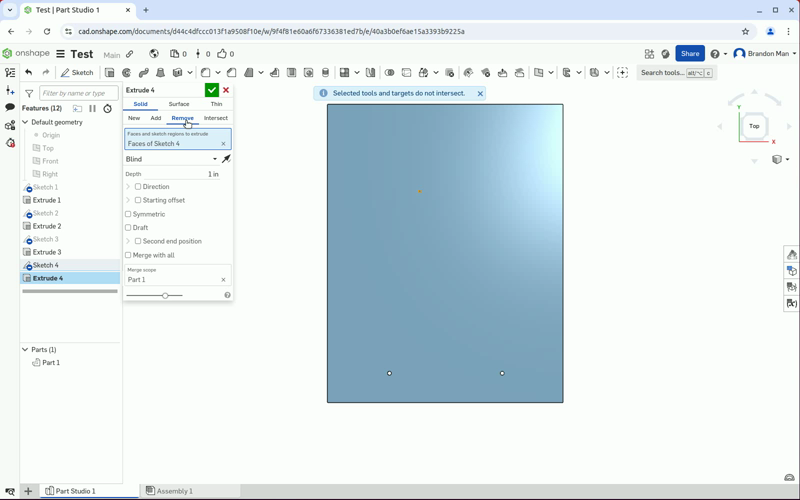
key(tab, 4)
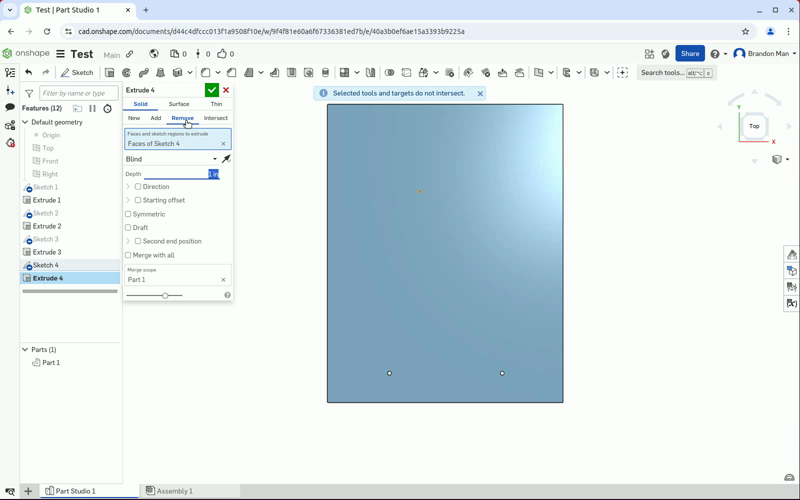
text(-0.963)
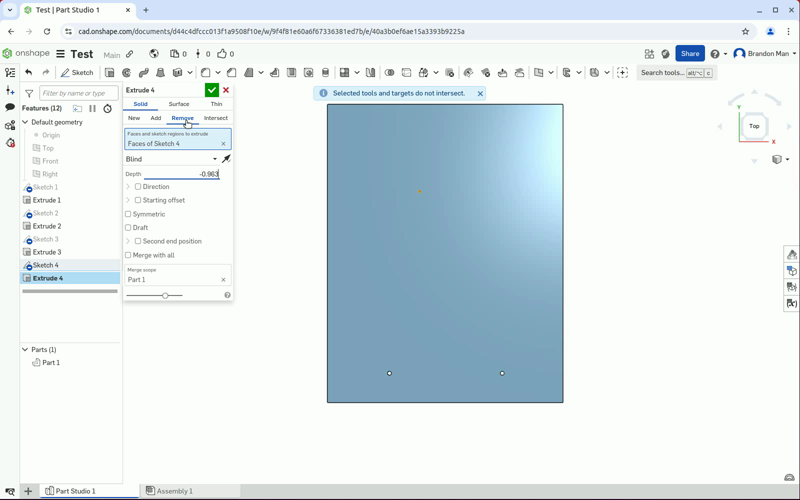
key(tab, 6)
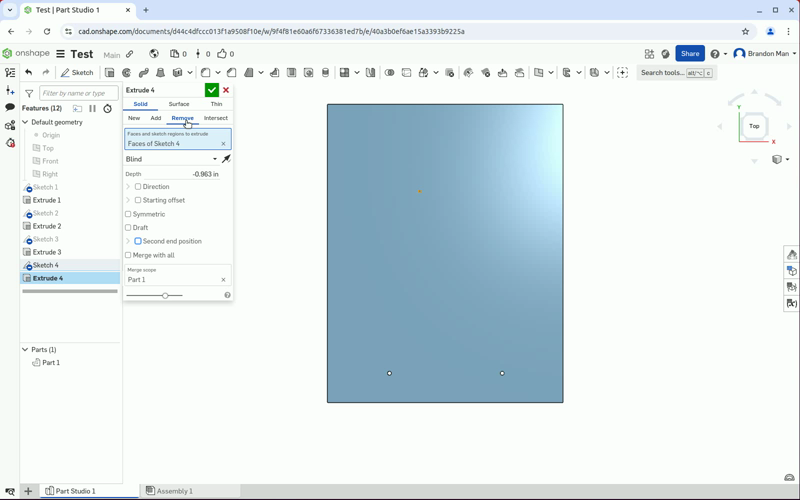
key(space)
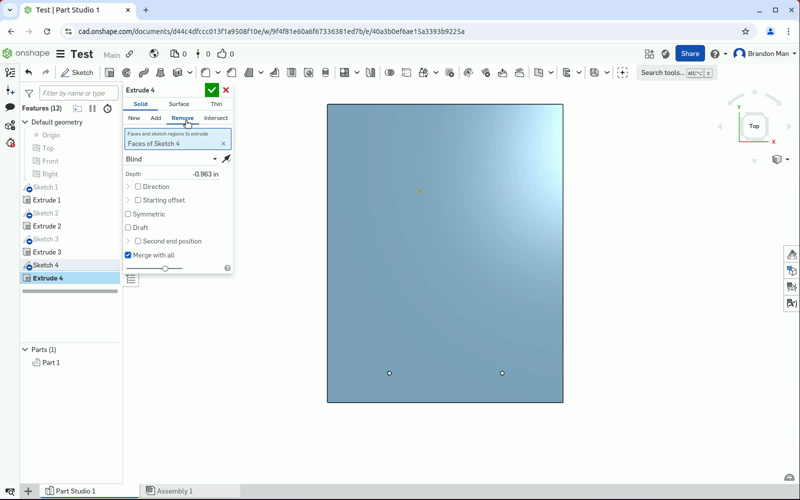
key(enter)
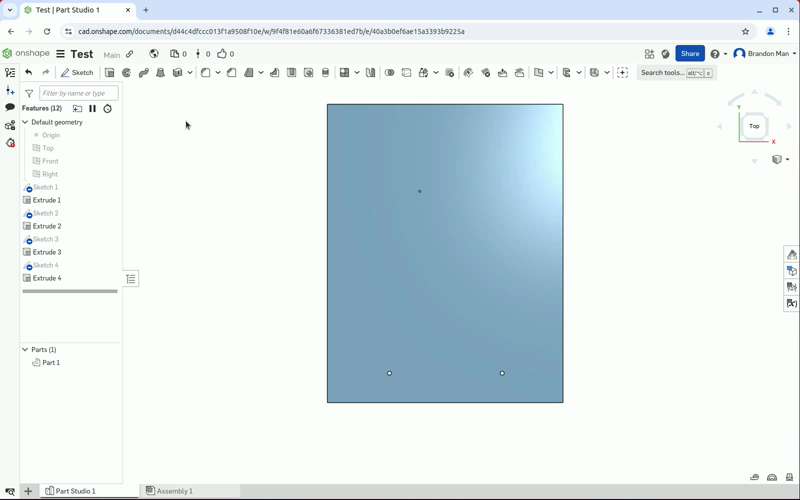
key(shift+h)
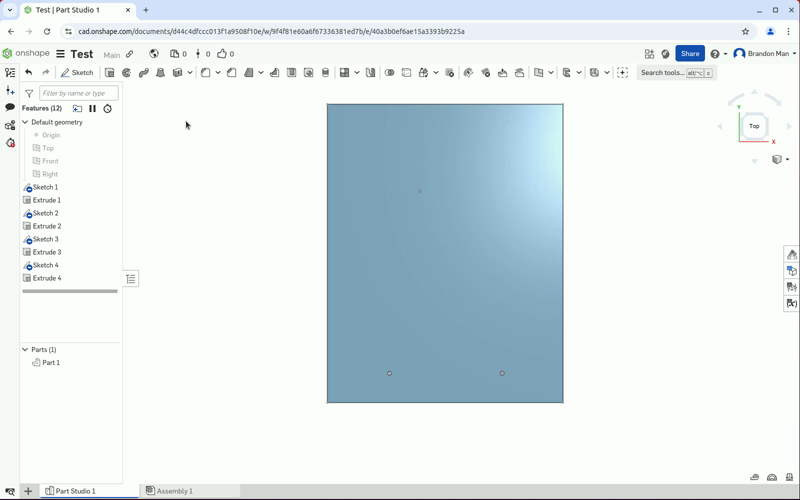
key(shift+h)
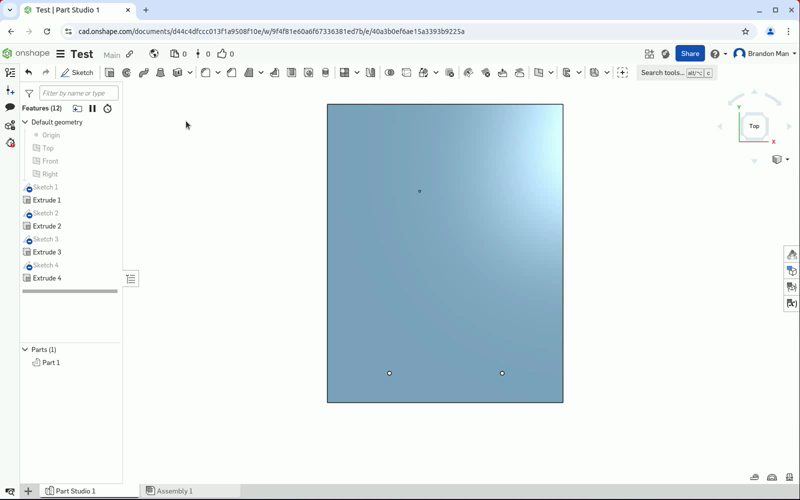
mouse_move(73, 189)
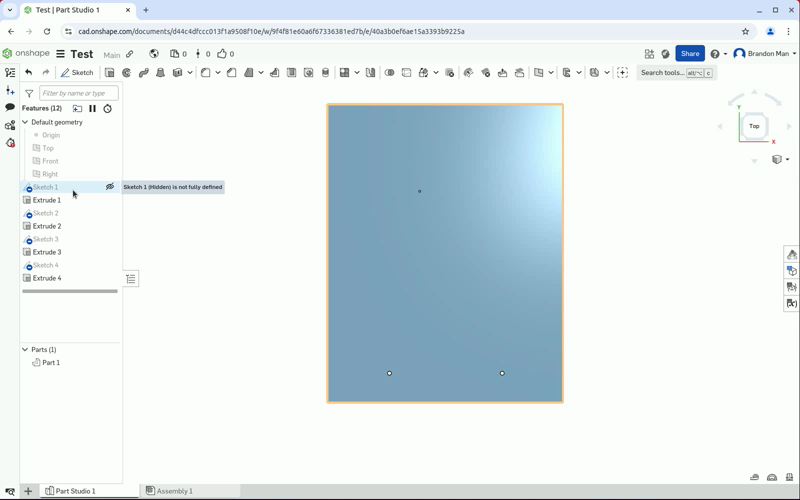
click(73, 189)
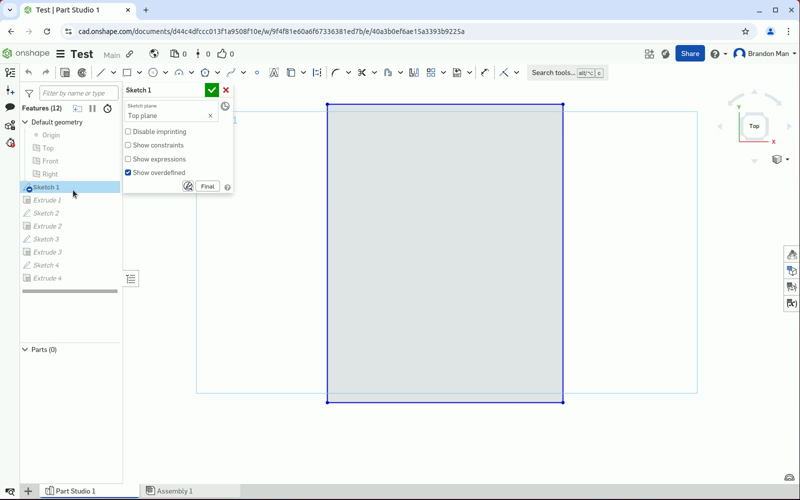
mouse_move(229, 92)
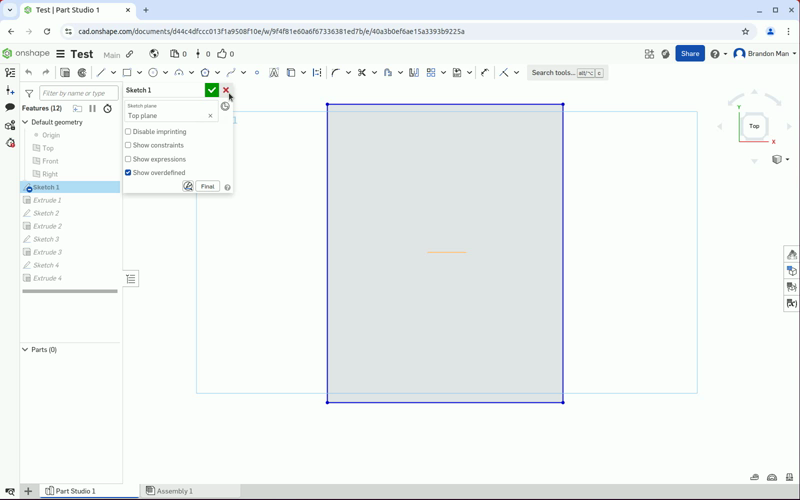
click(229, 92)
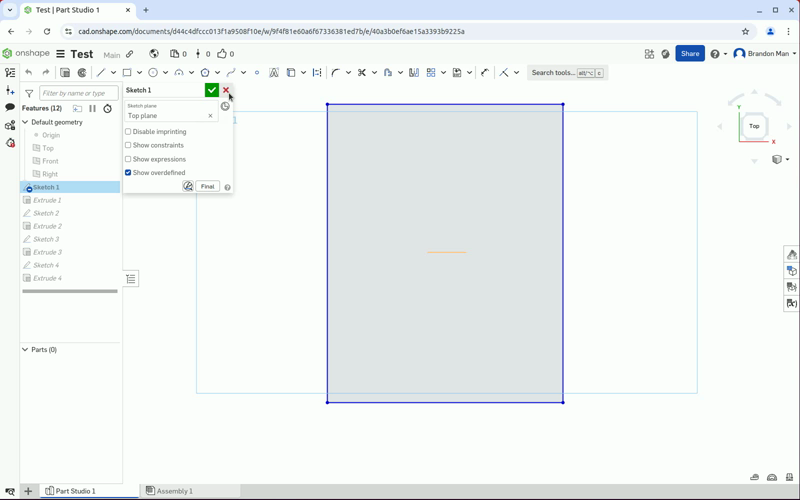
key(shift+s)
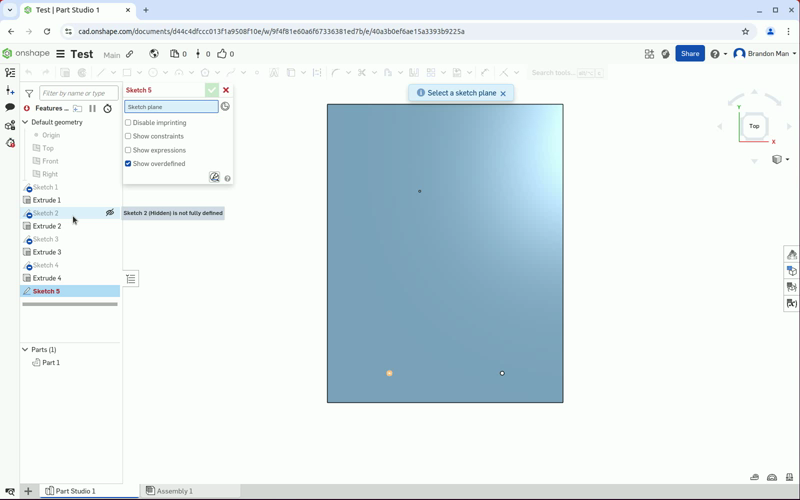
scroll(3)
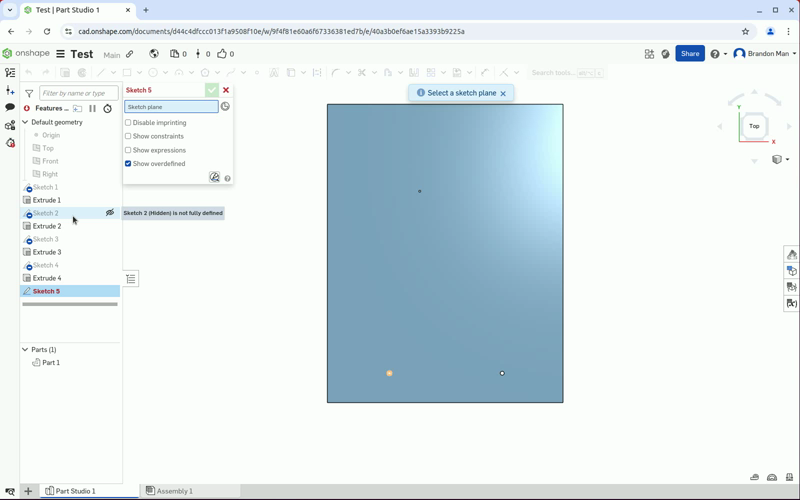
mouse_move(73, 150)
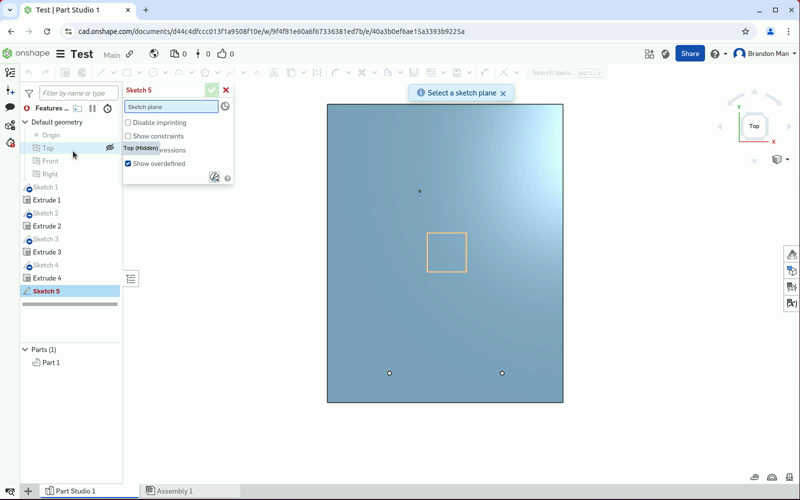
click(73, 150)
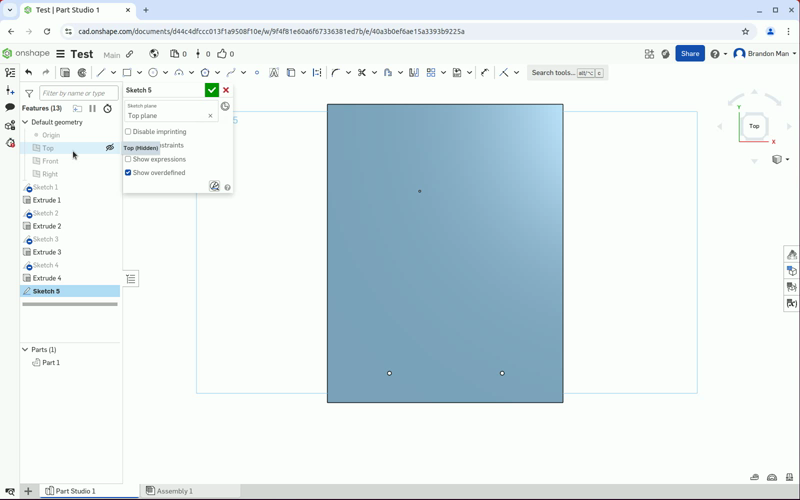
mouse_move(73, 352)
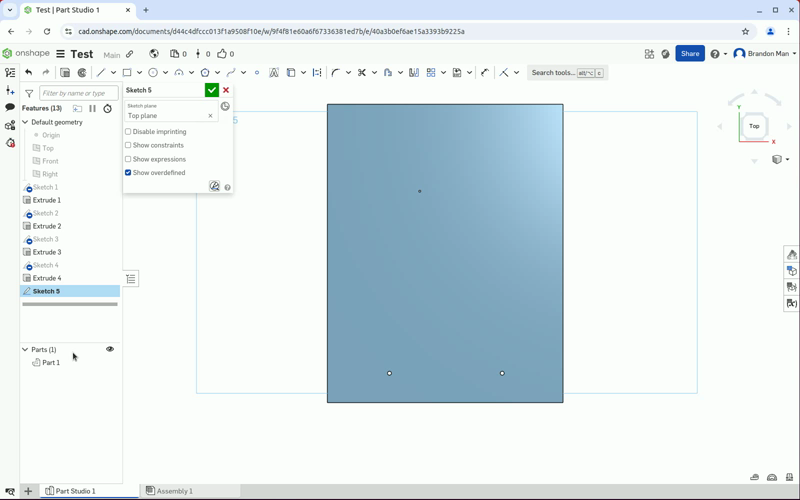
key(y)
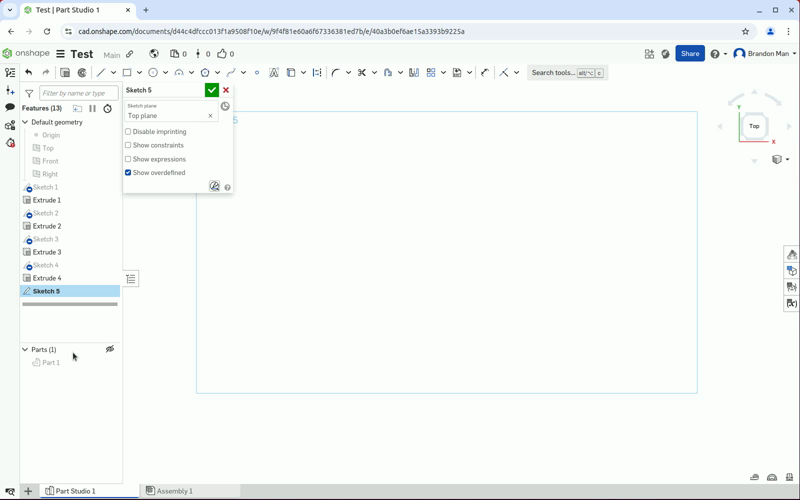
key(c)
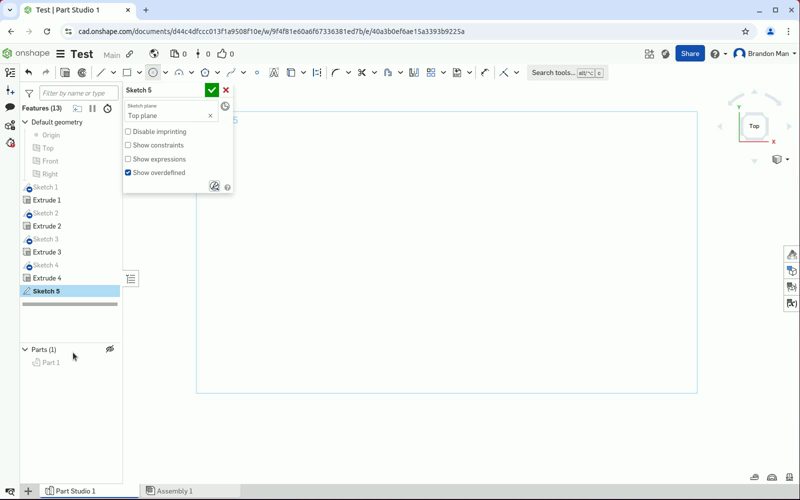
key_down(shift)
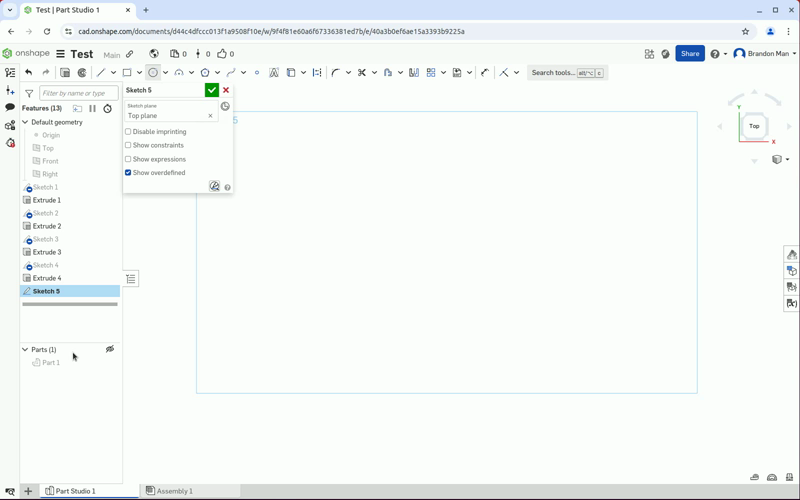
mouse_move(504, 191)
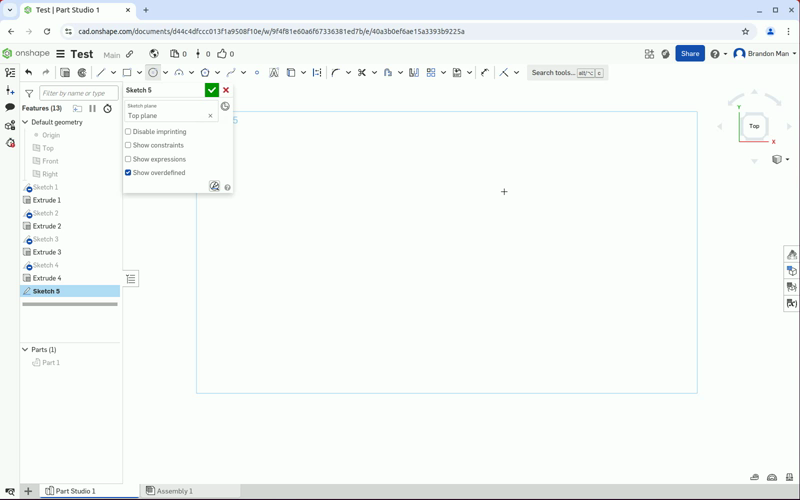
click(504, 191)
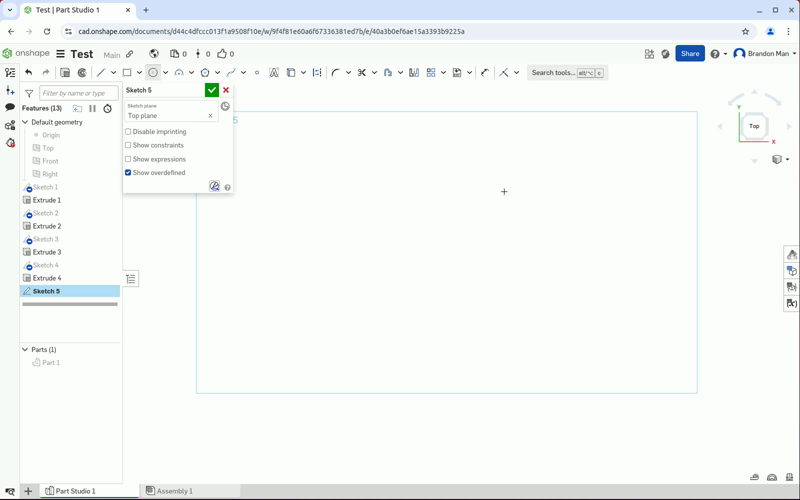
key_up(shift)
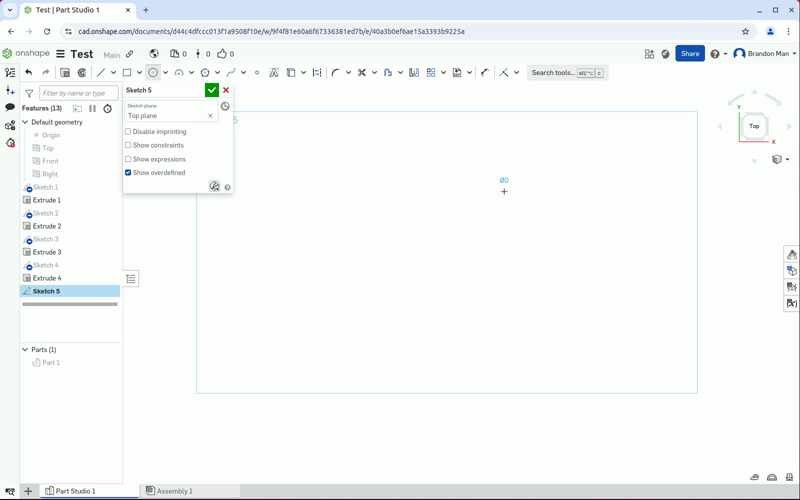
mouse_move(505, 191)
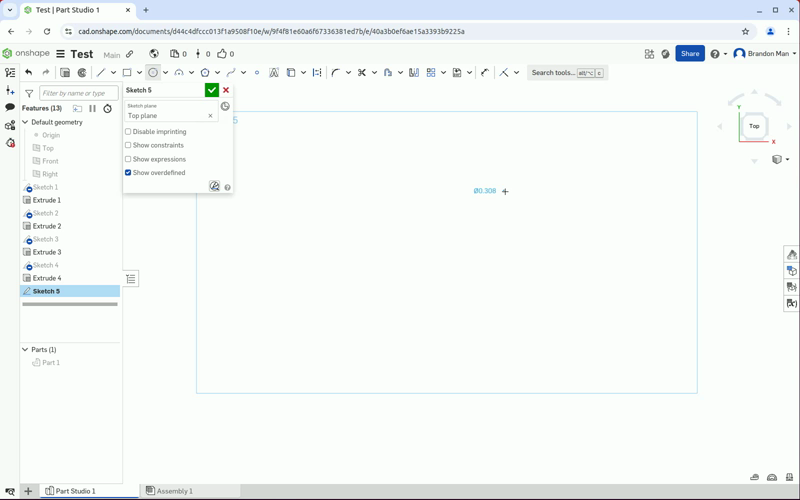
scroll(6)
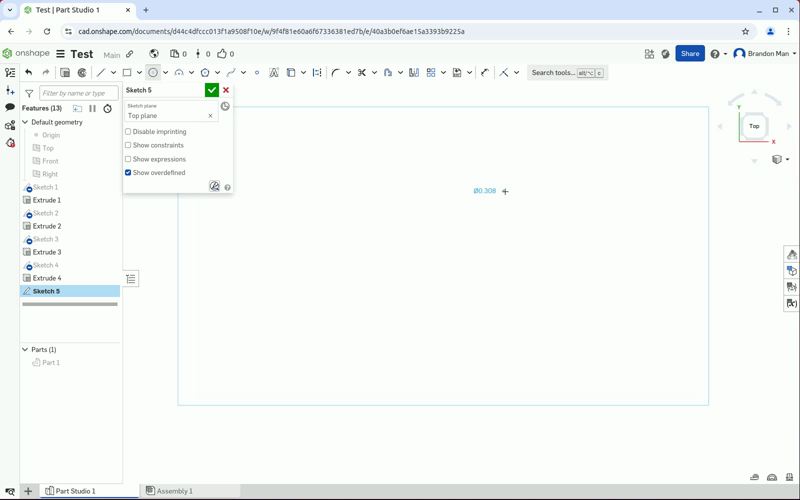
scroll(6)
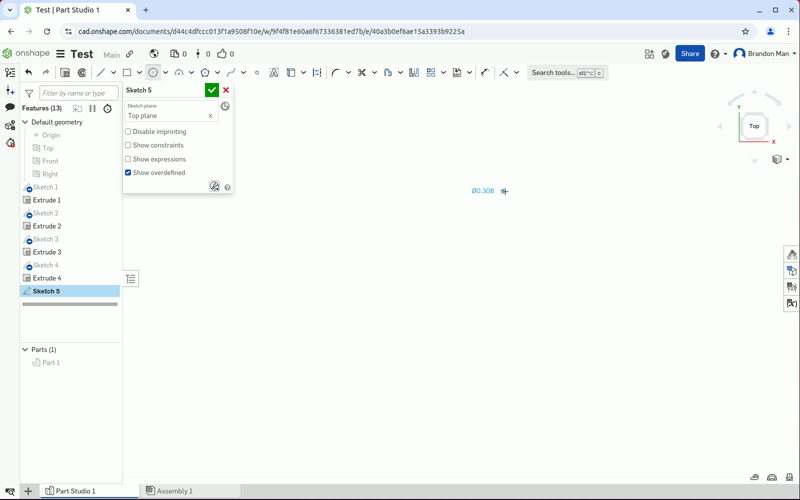
scroll(6)
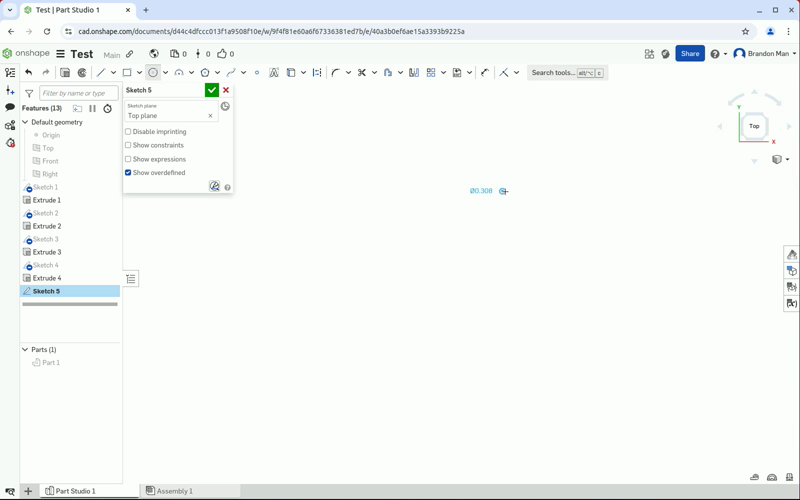
scroll(6)
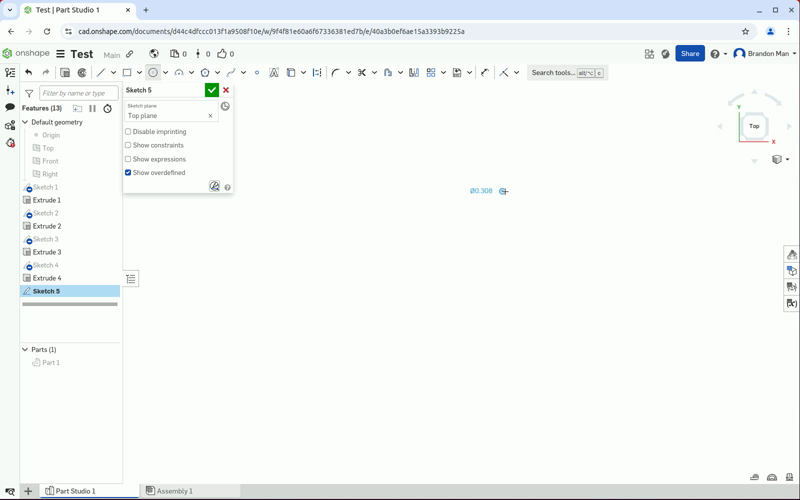
scroll(6)
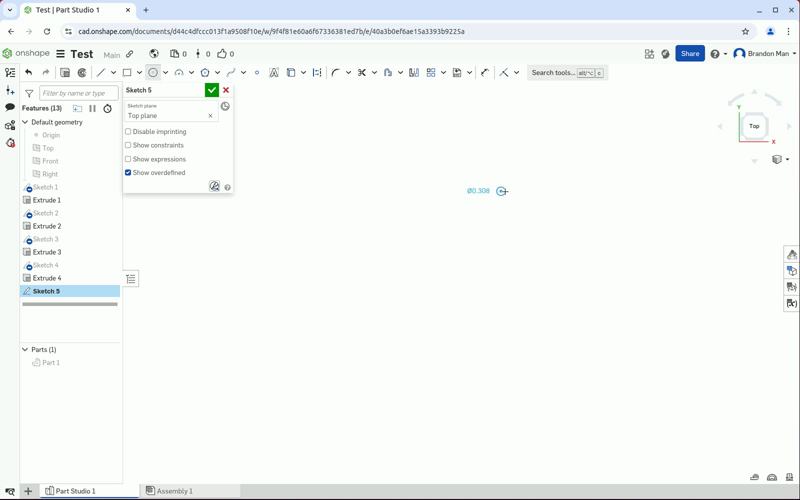
scroll(6)
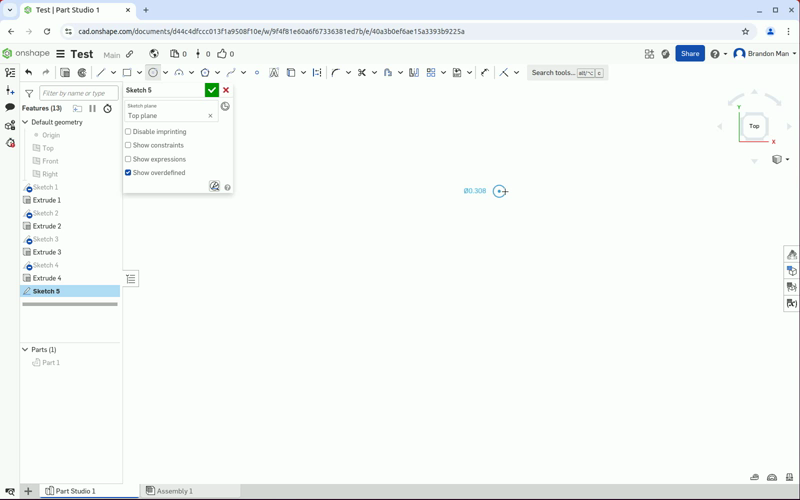
scroll(6)
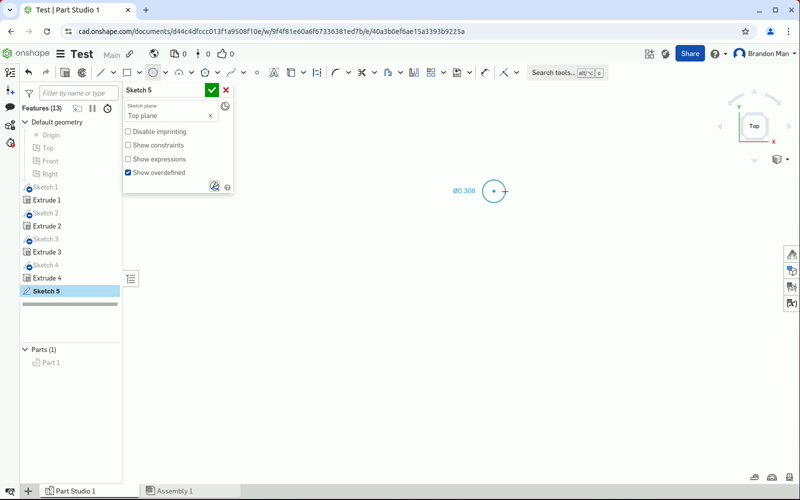
click(505, 191)
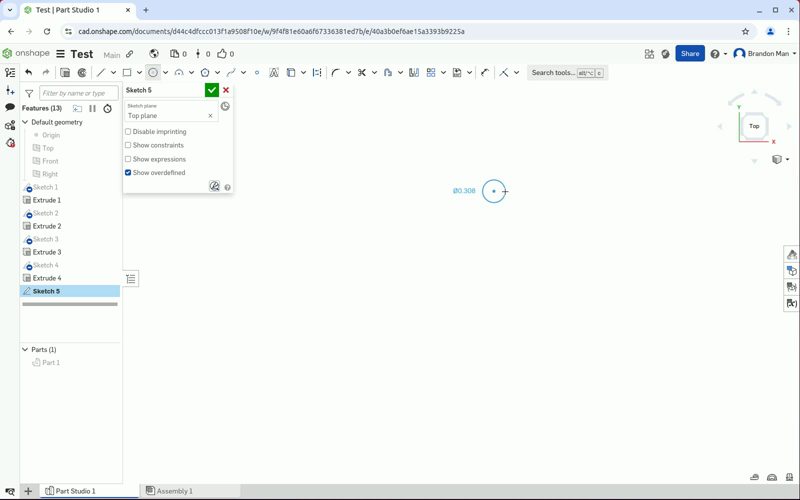
scroll(-6)
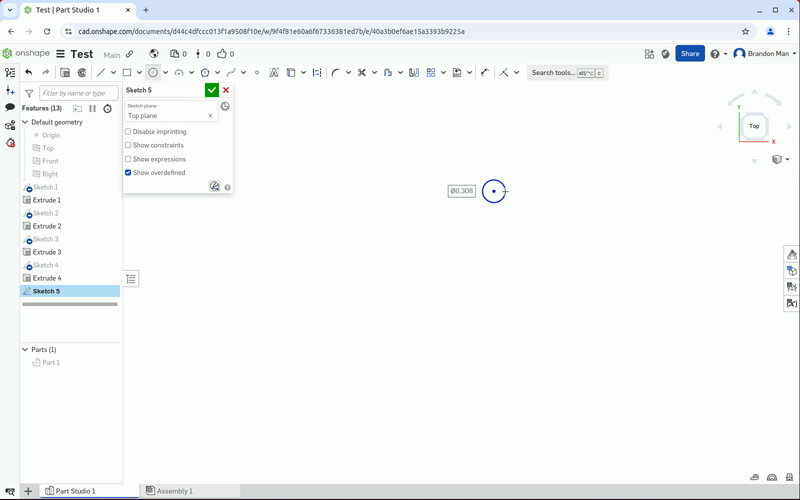
scroll(-6)
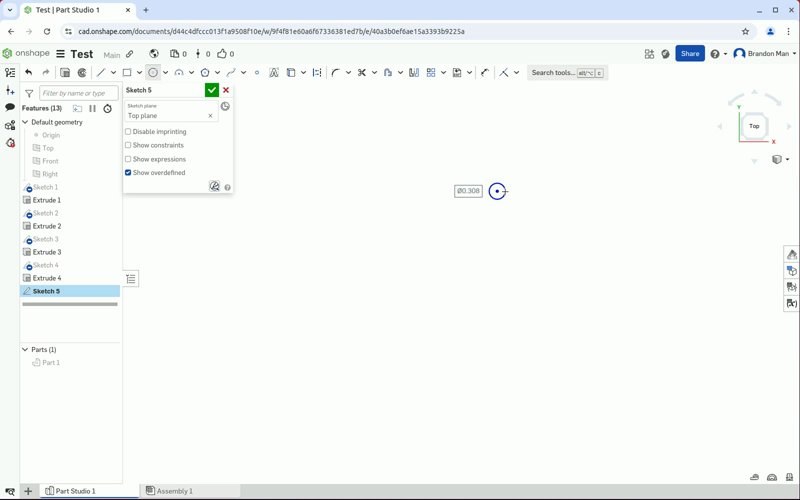
scroll(-6)
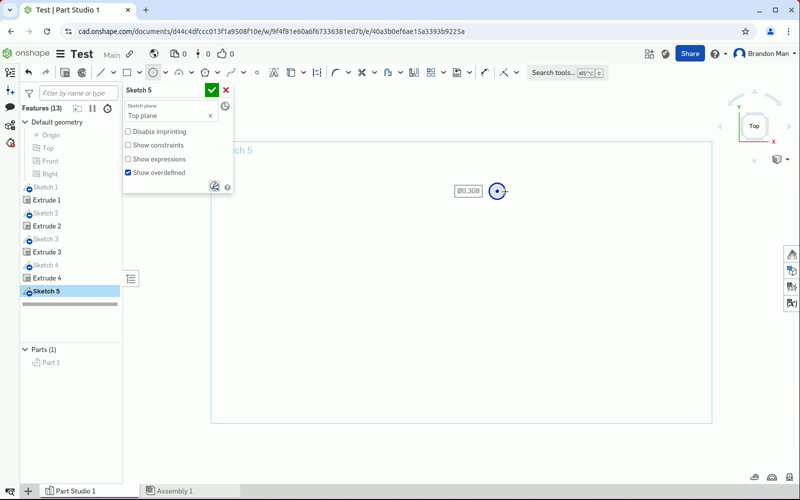
scroll(-6)
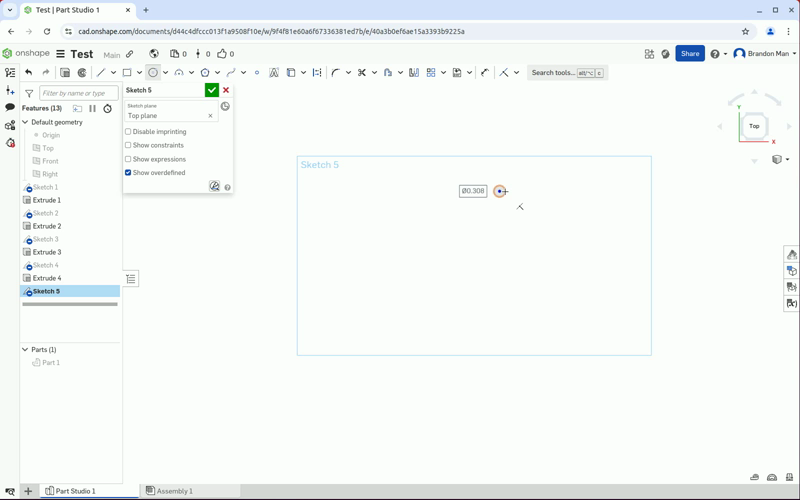
scroll(-6)
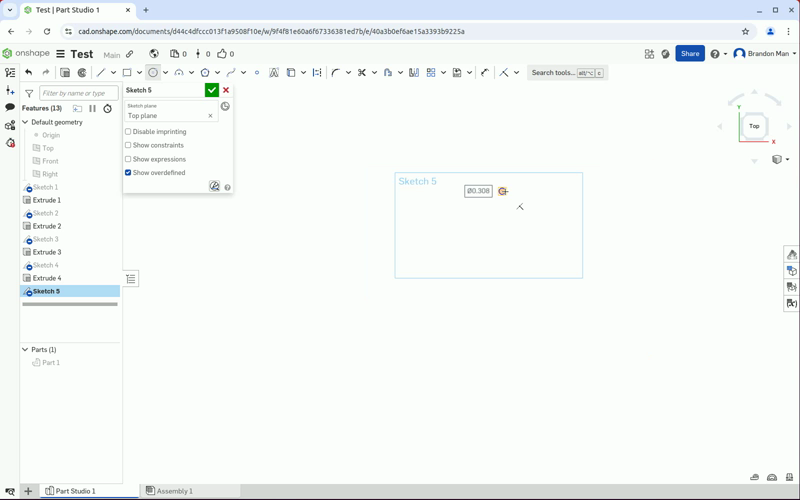
scroll(-6)
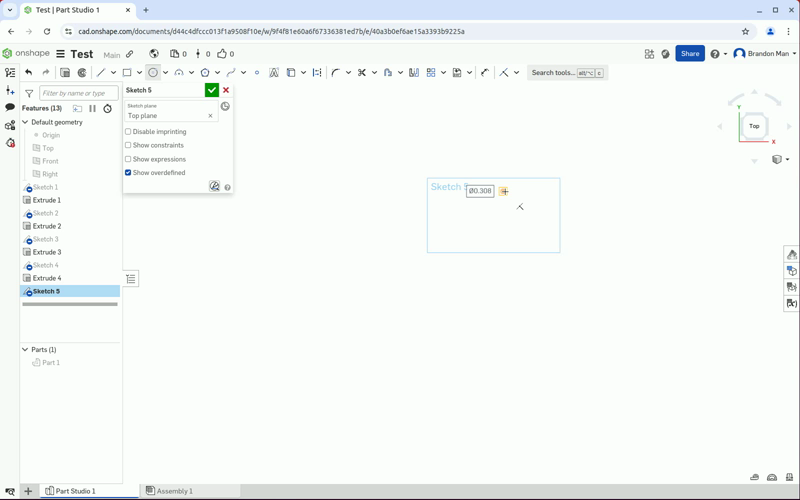
scroll(-6)
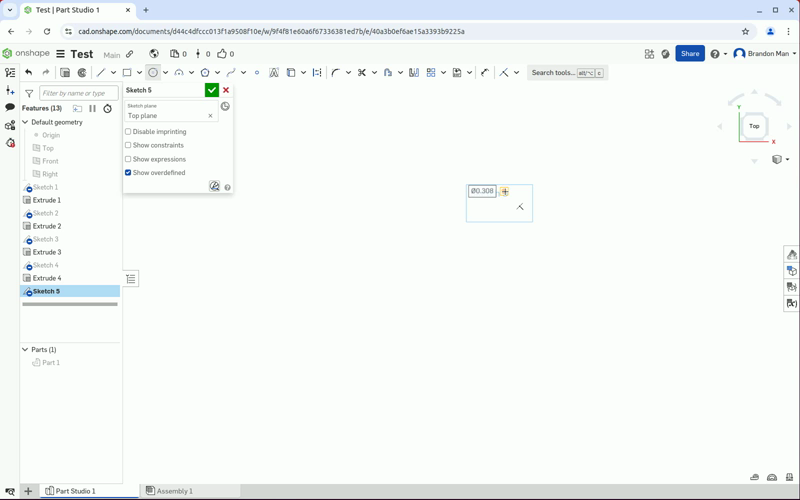
key(esc)
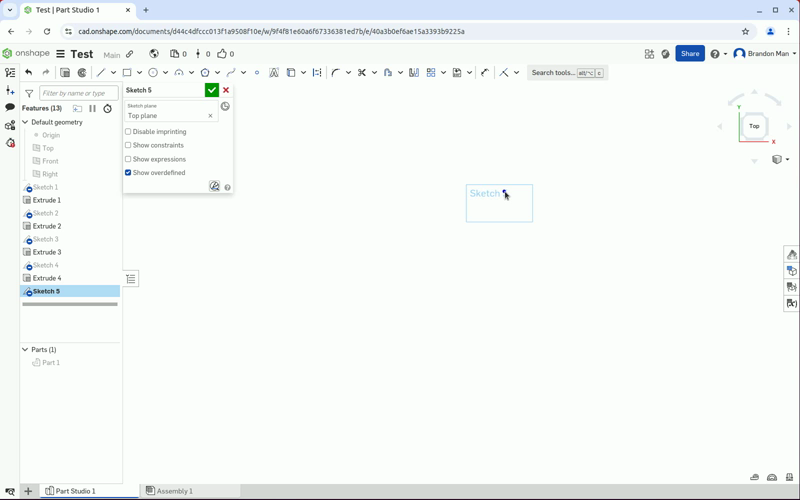
mouse_move(503, 191)
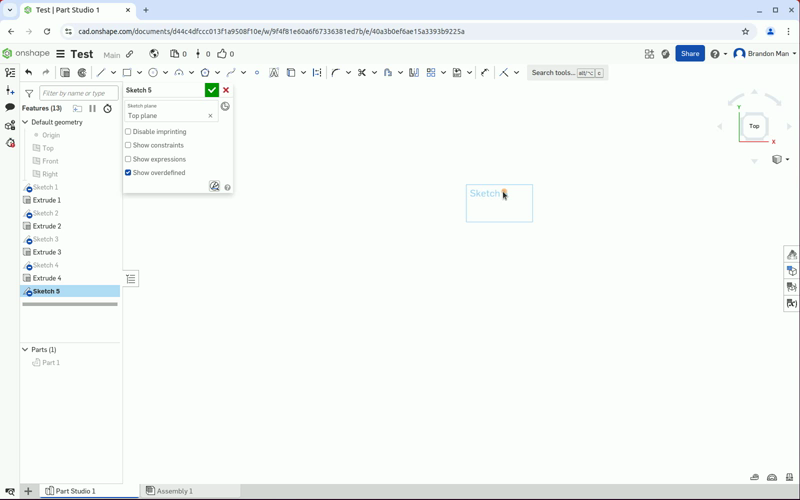
scroll(6)
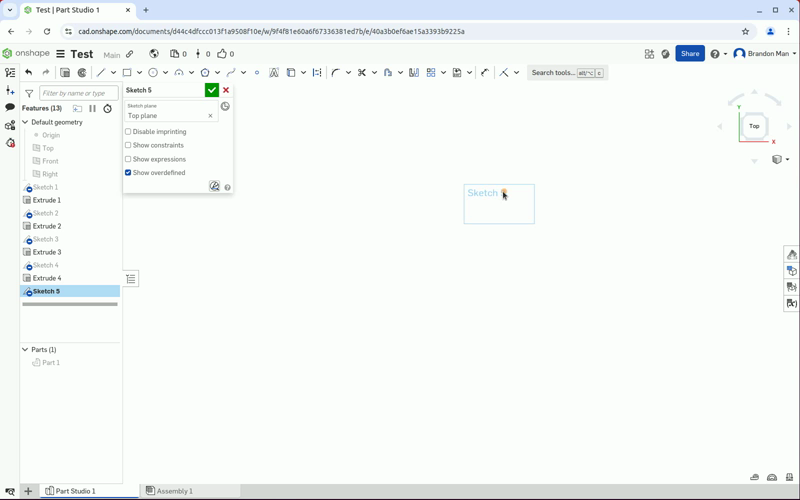
scroll(6)
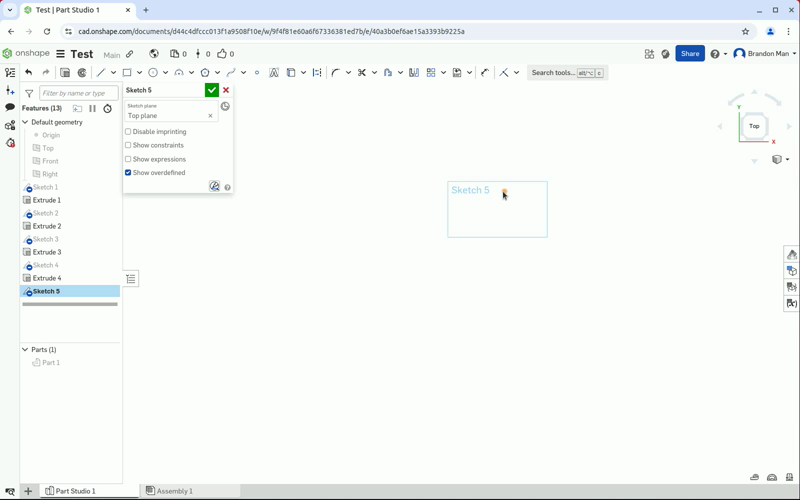
scroll(6)
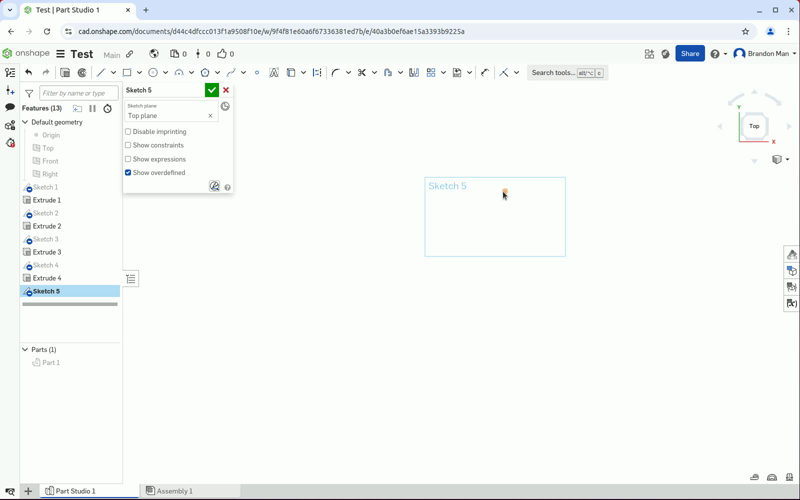
scroll(6)
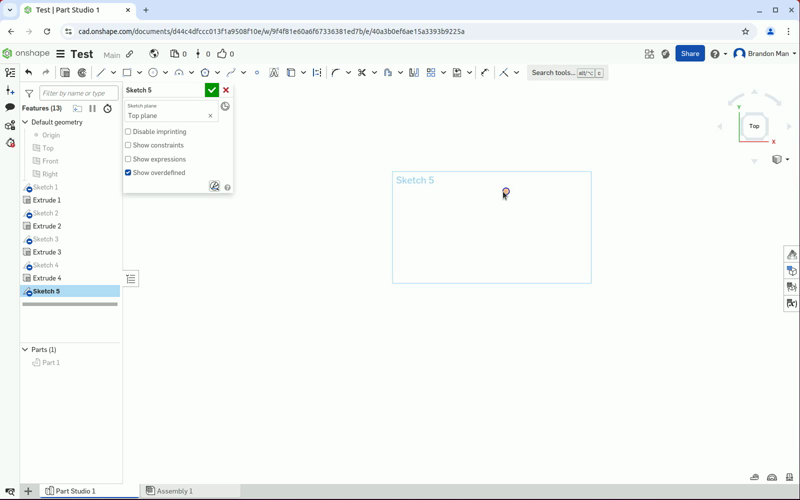
scroll(6)
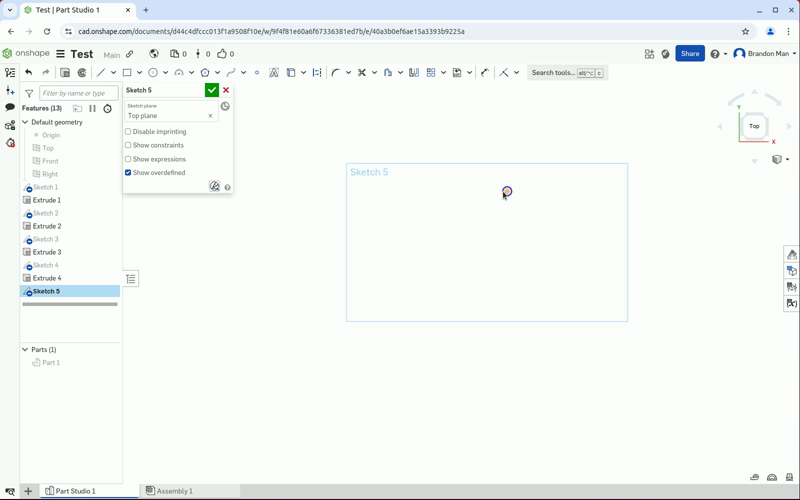
scroll(6)
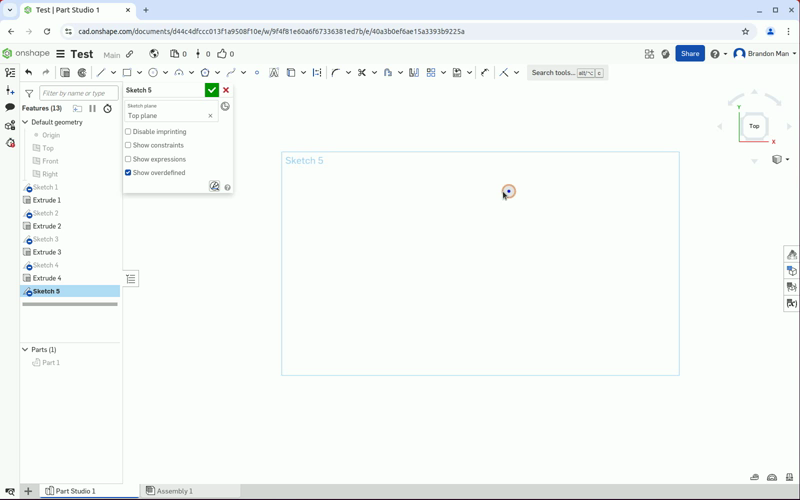
scroll(6)
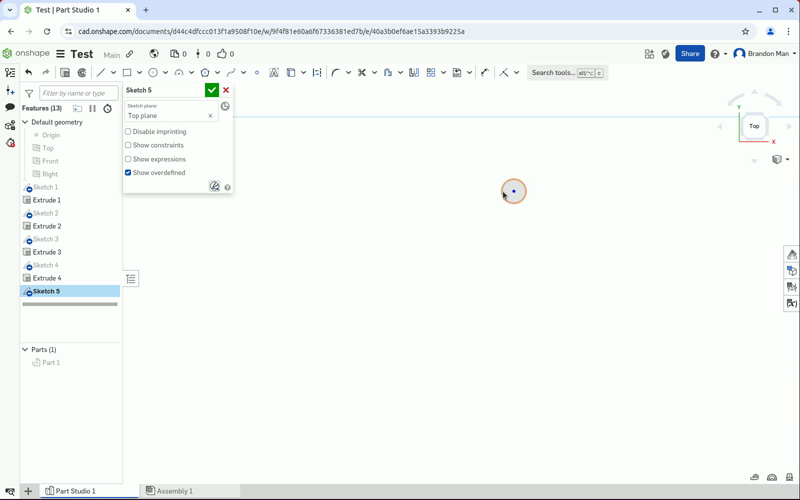
click(503, 191)
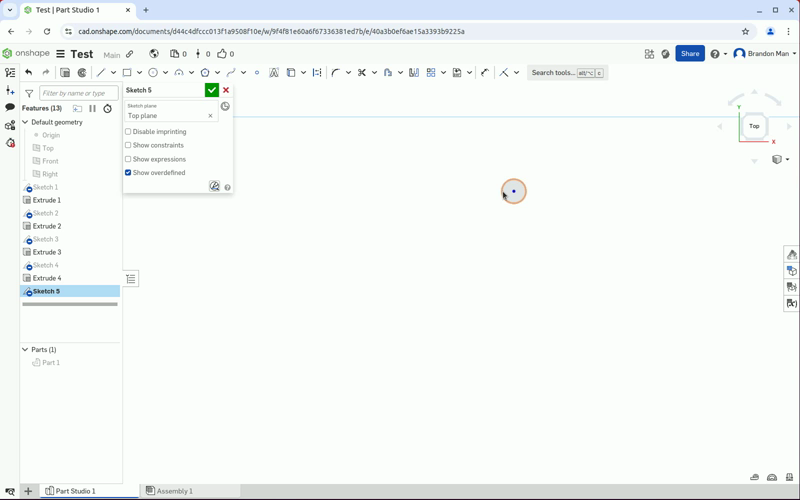
scroll(-6)
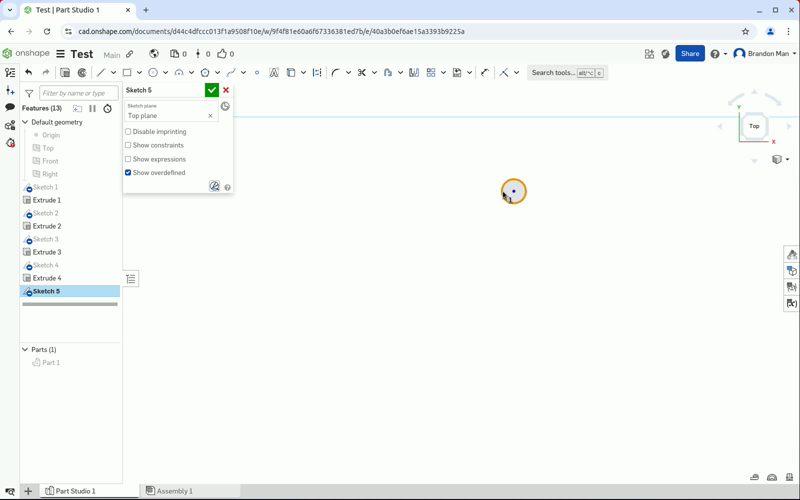
scroll(-6)
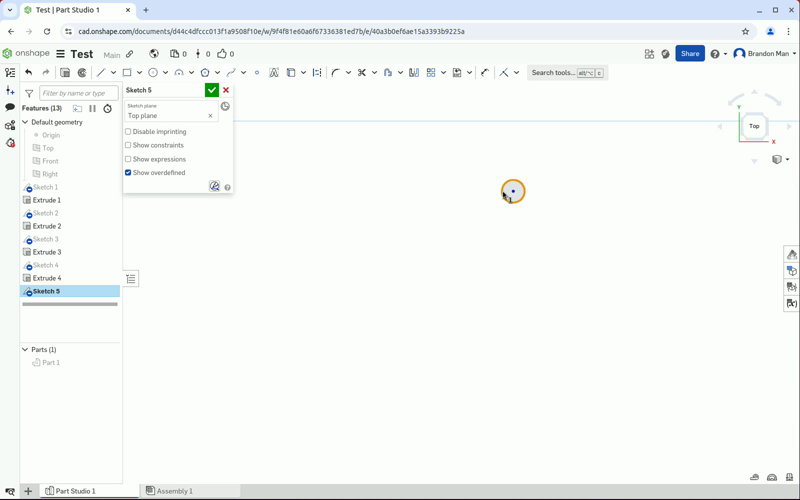
scroll(-6)
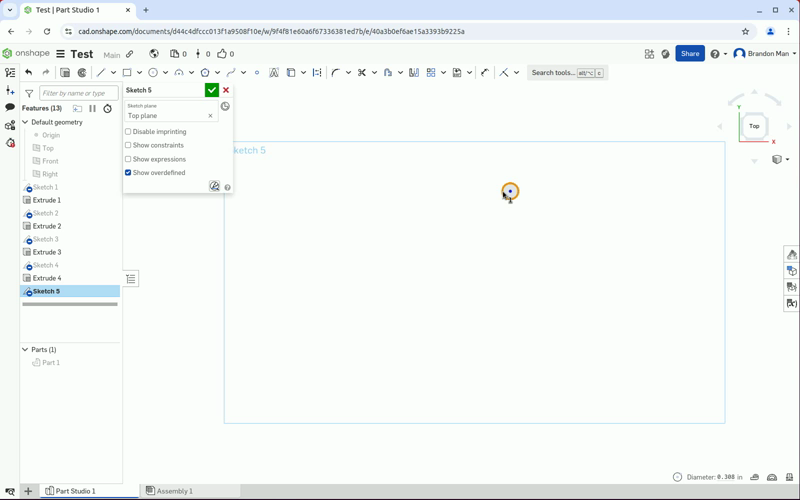
scroll(-6)
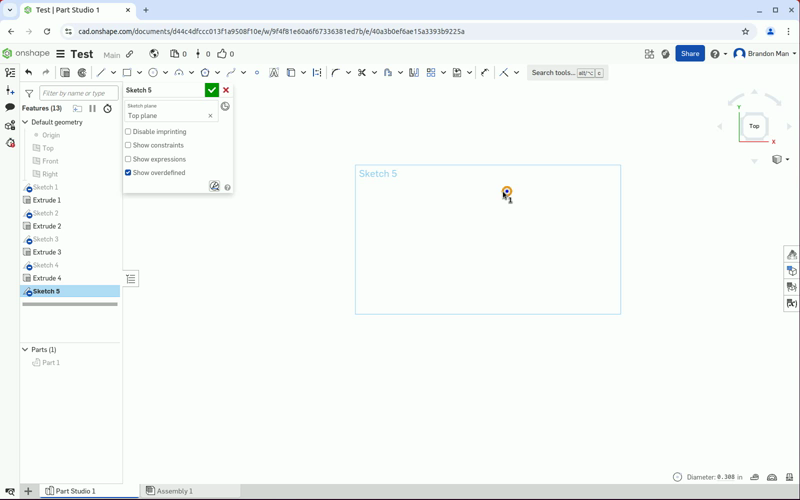
scroll(-6)
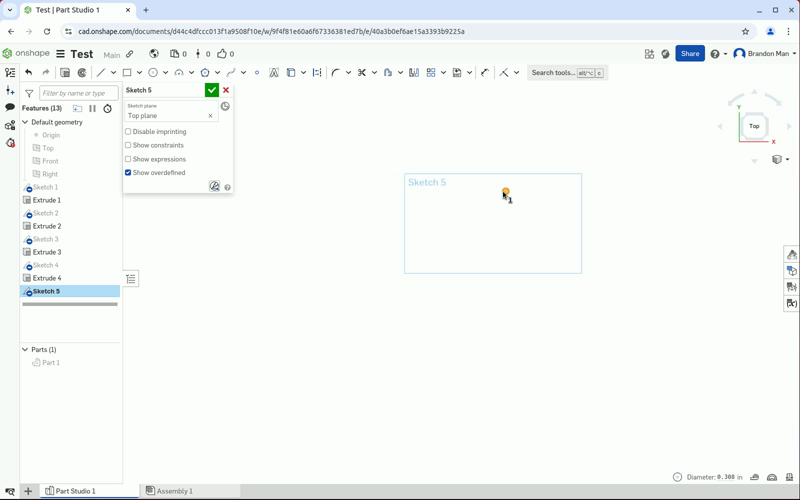
scroll(-6)
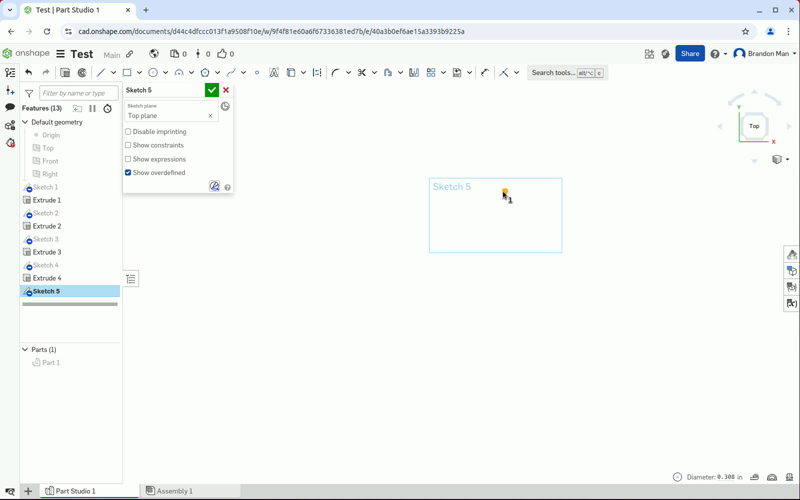
scroll(-6)
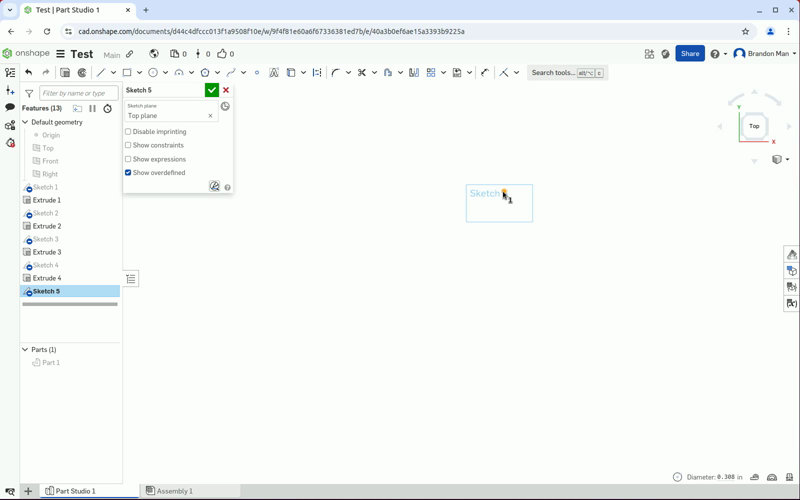
mouse_move(73, 352)
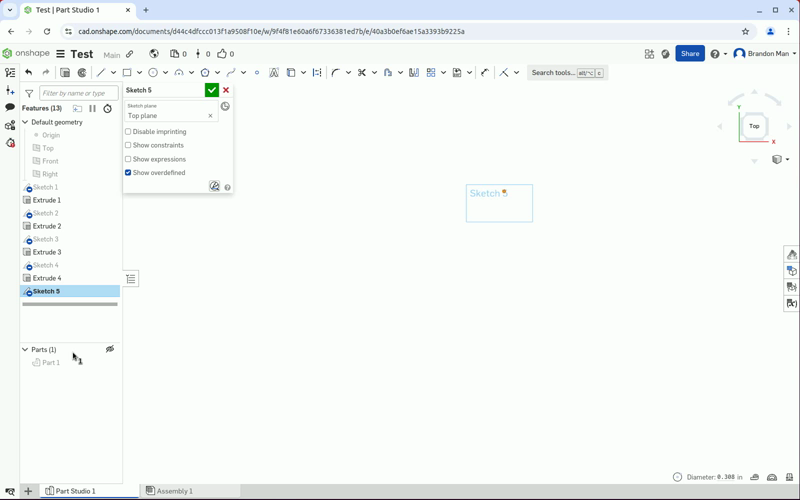
key(shift+y)
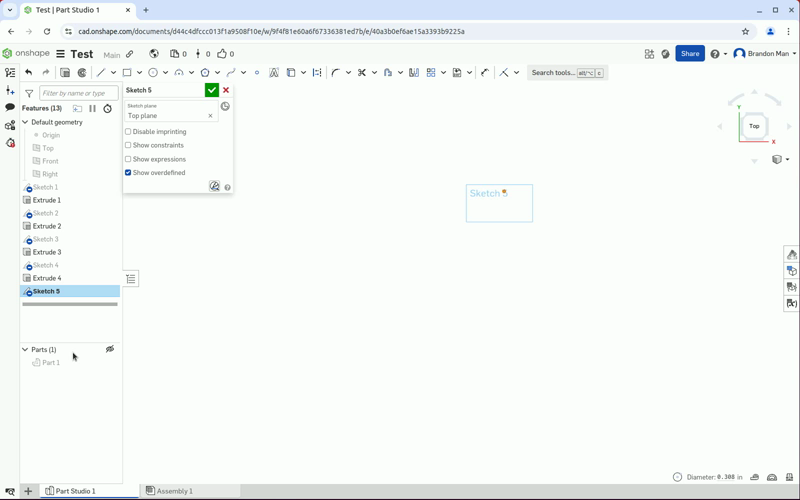
key(shift+e)
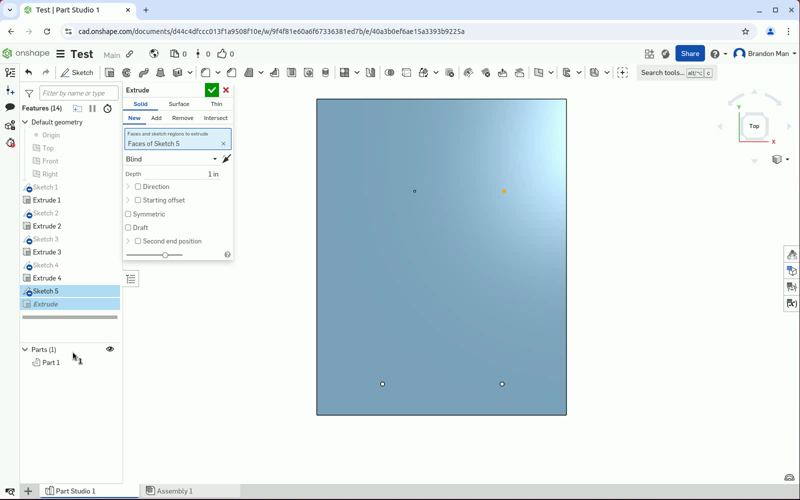
mouse_move(143, 106)
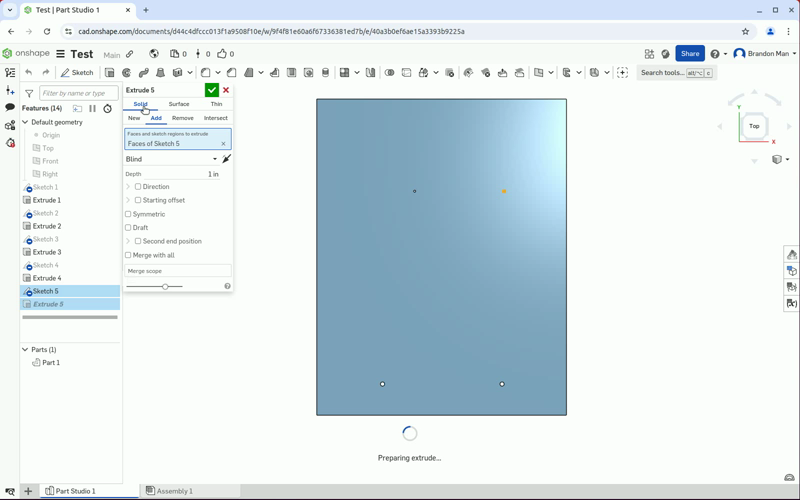
click(143, 106)
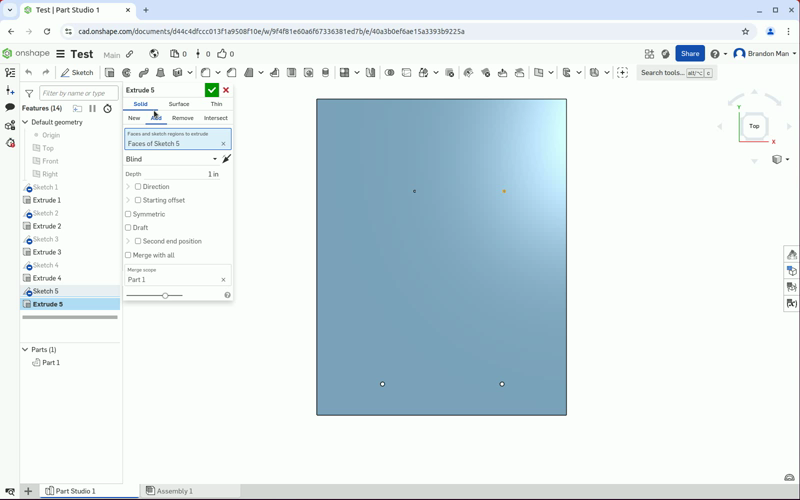
mouse_move(186, 120)
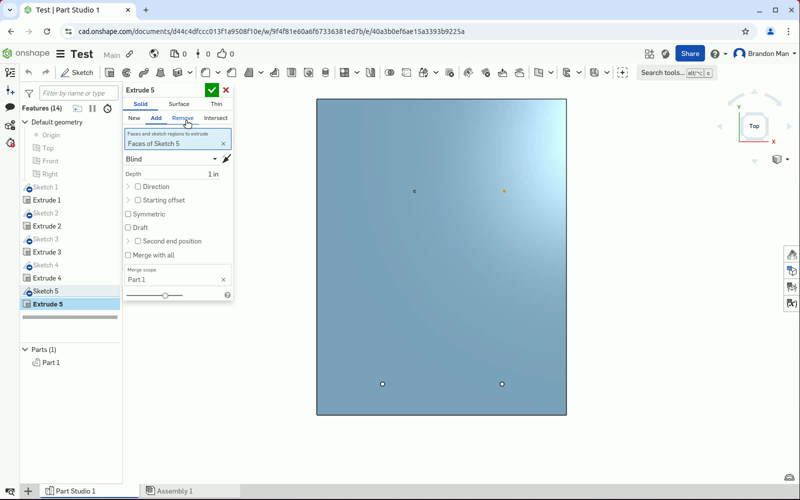
click(186, 120)
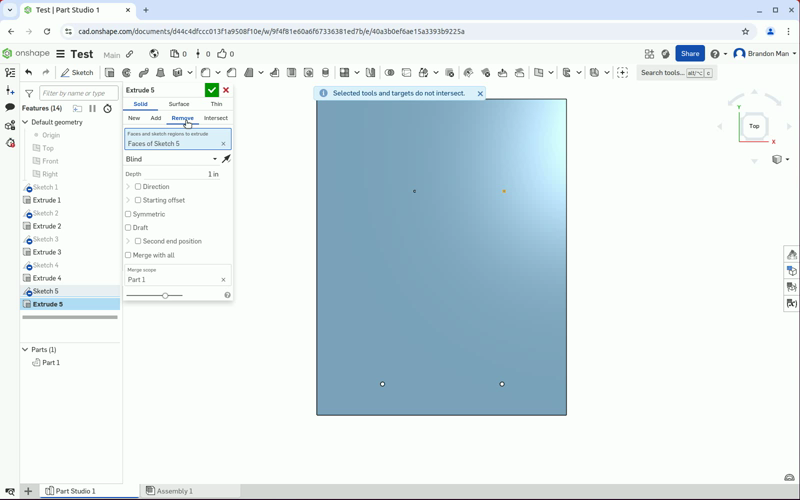
key(tab, 4)
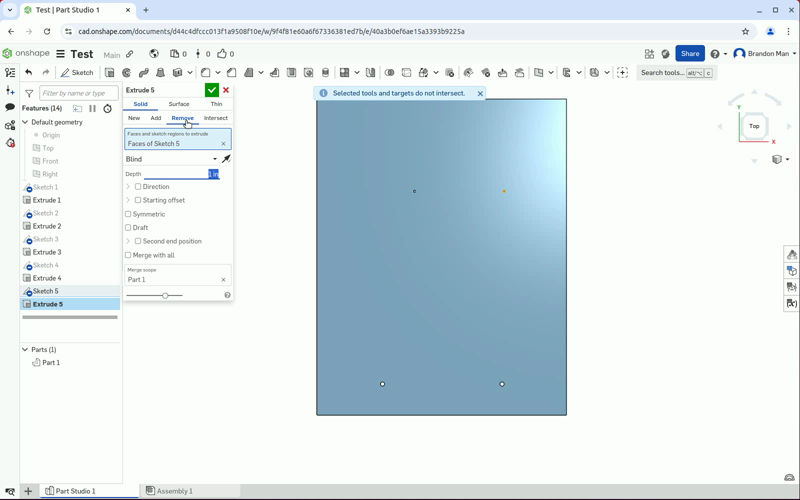
text(-0.963)
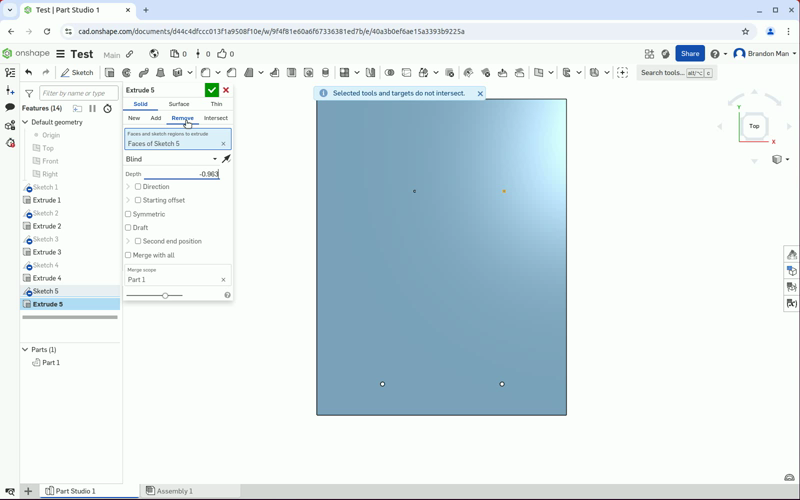
key(tab, 6)
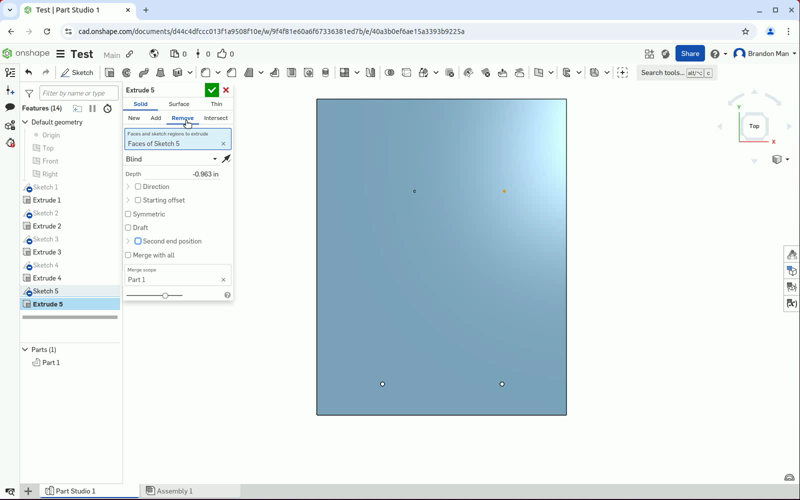
key(space)
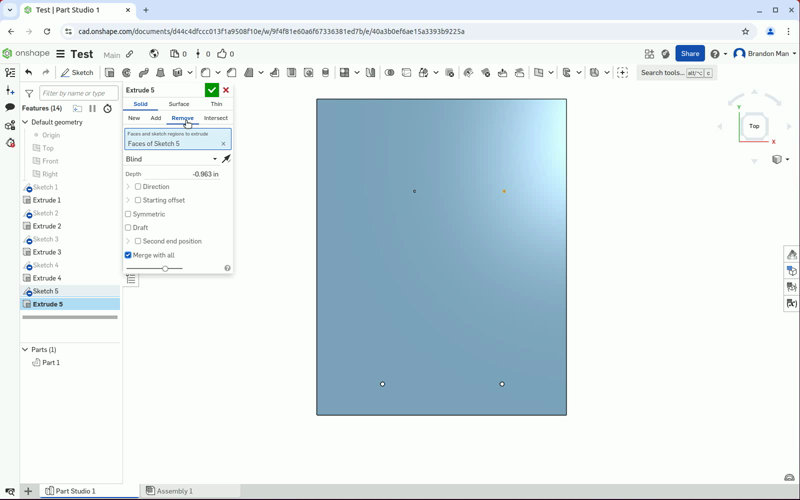
key(enter)
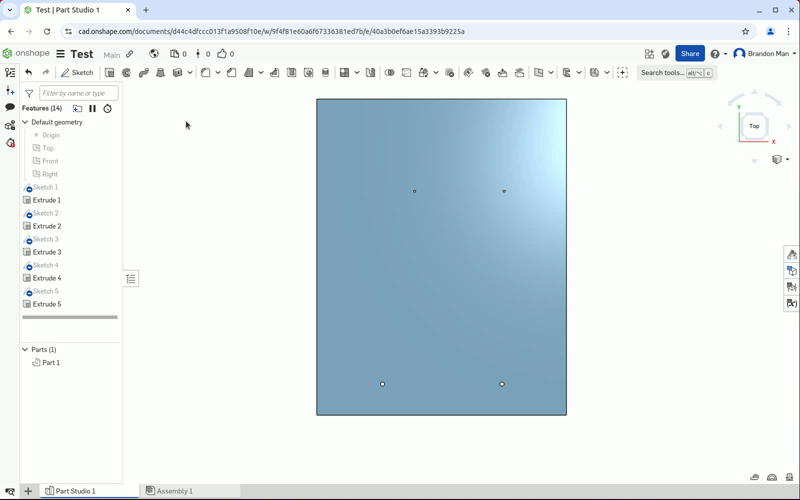
key(shift+h)
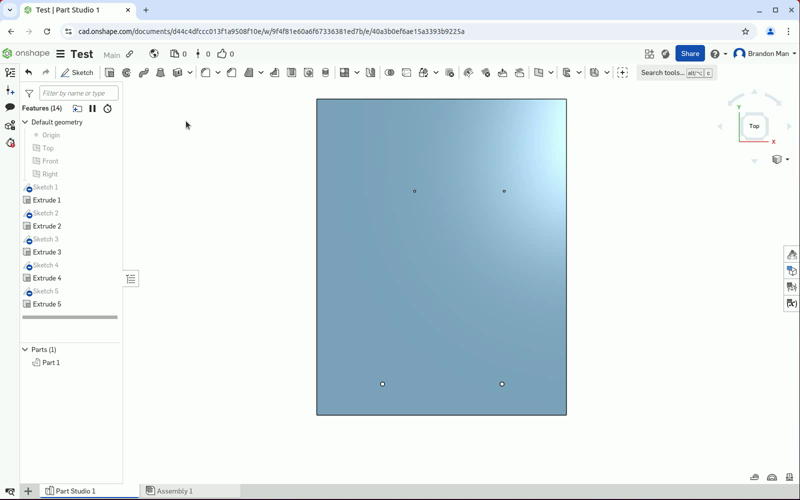
key(shift+h)
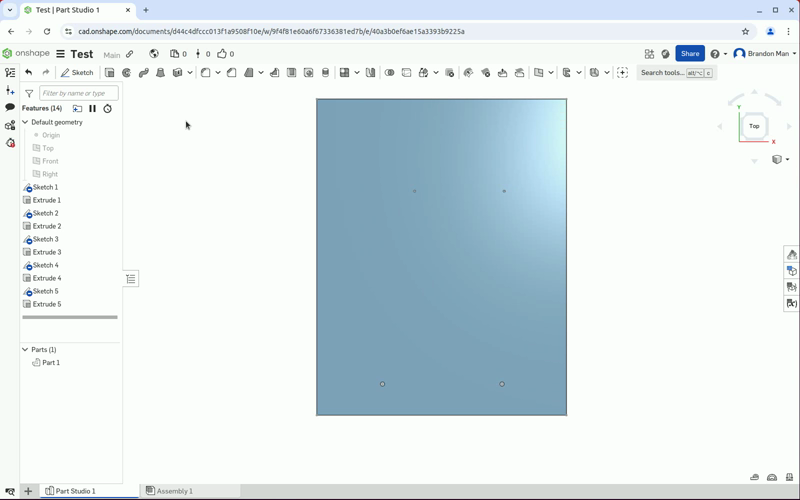
key(shift+7)
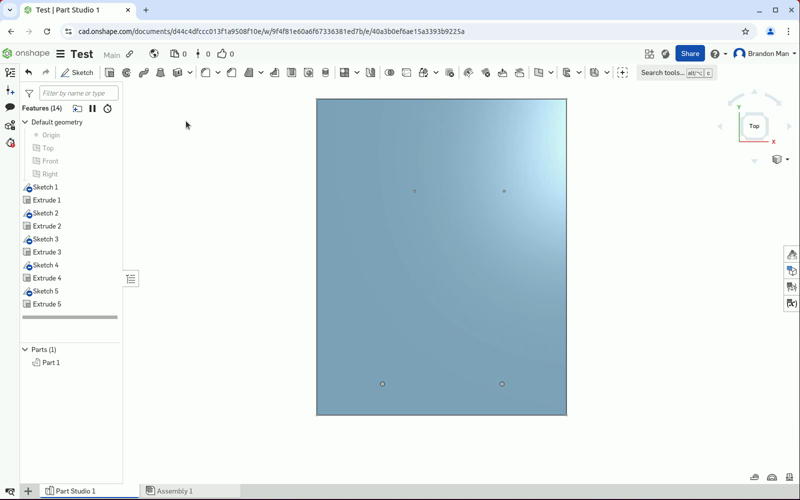
key(up, 3)
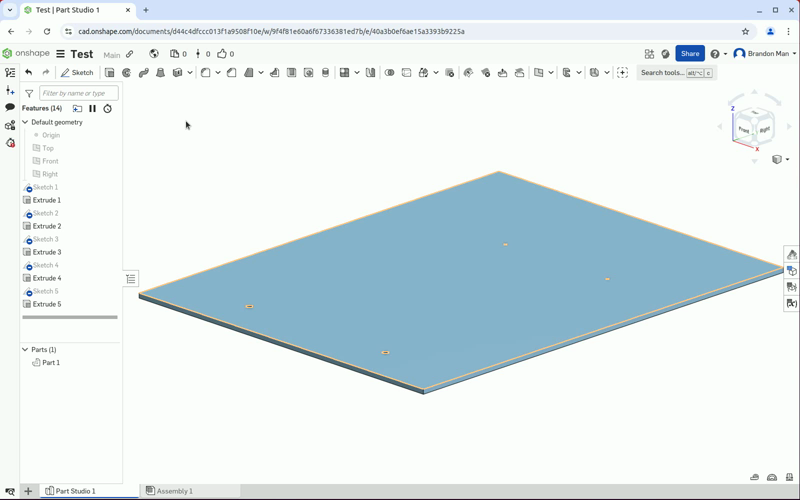
key(left, 3)
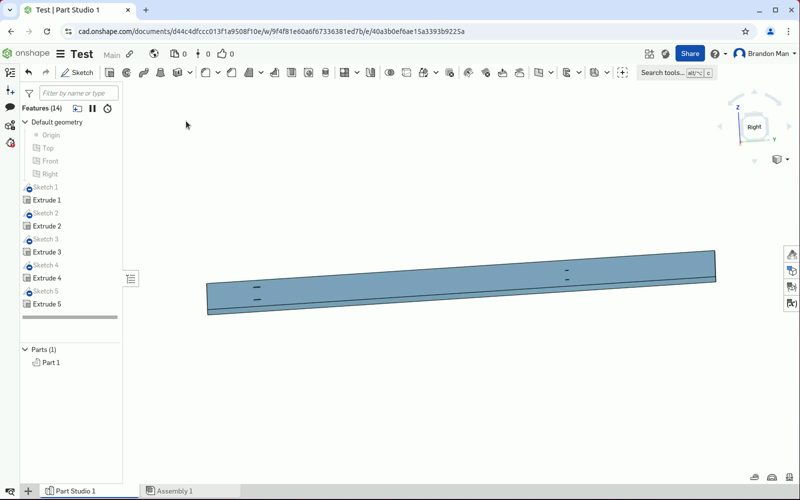
key(right, 3)
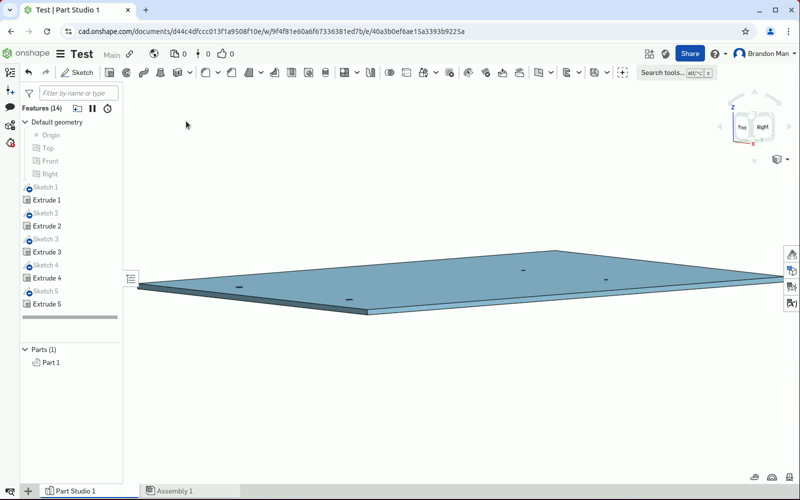
key(down, 3)
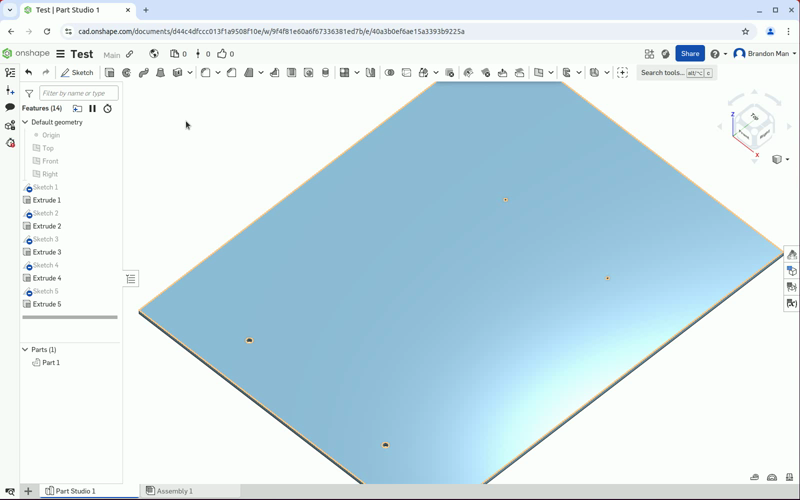
mouse_move(73, 189)
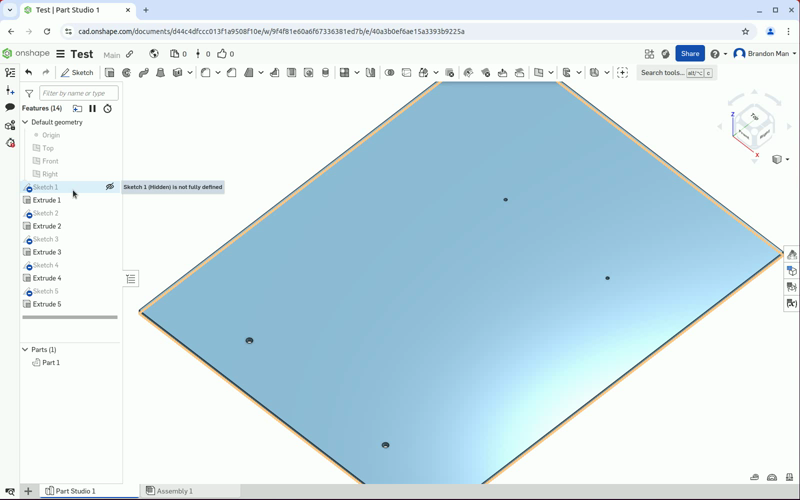
click(73, 189)